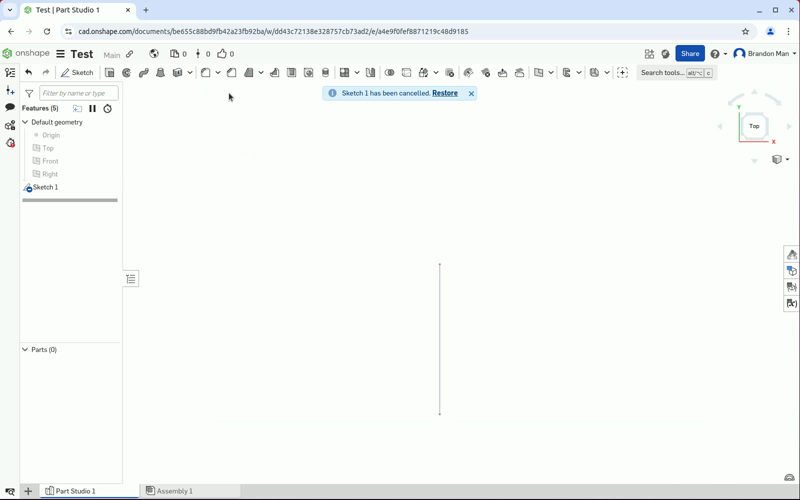
key(shift+h)
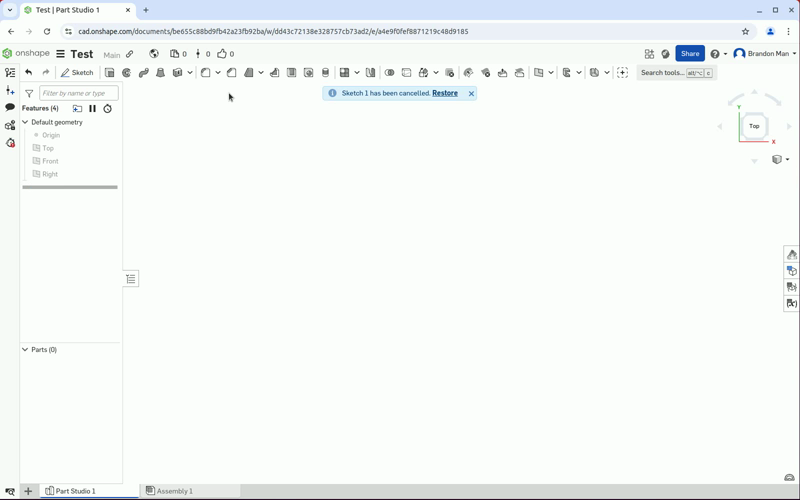
mouse_move(73, 352)
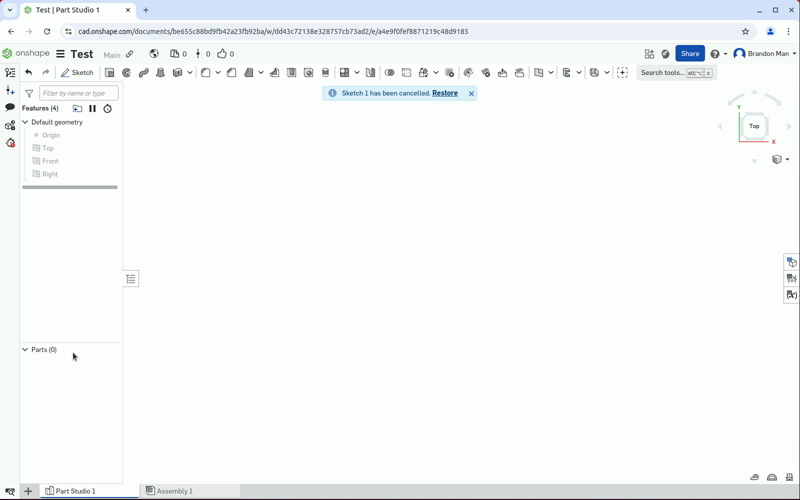
key(y)
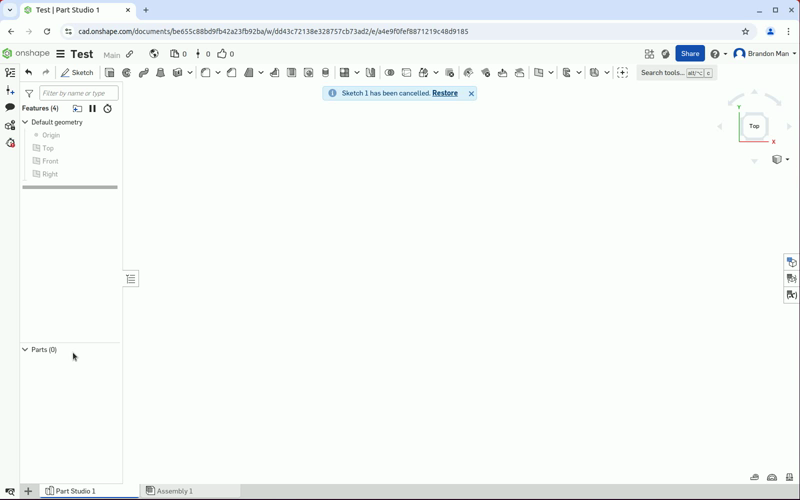
key(shift+p)
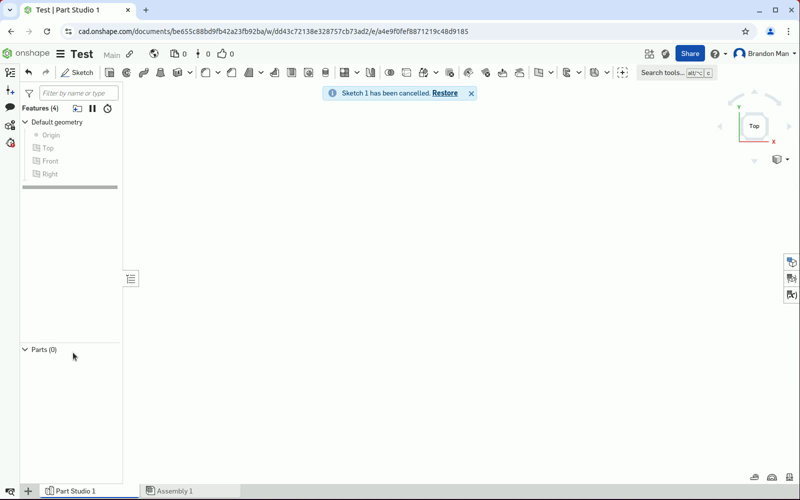
key(space)
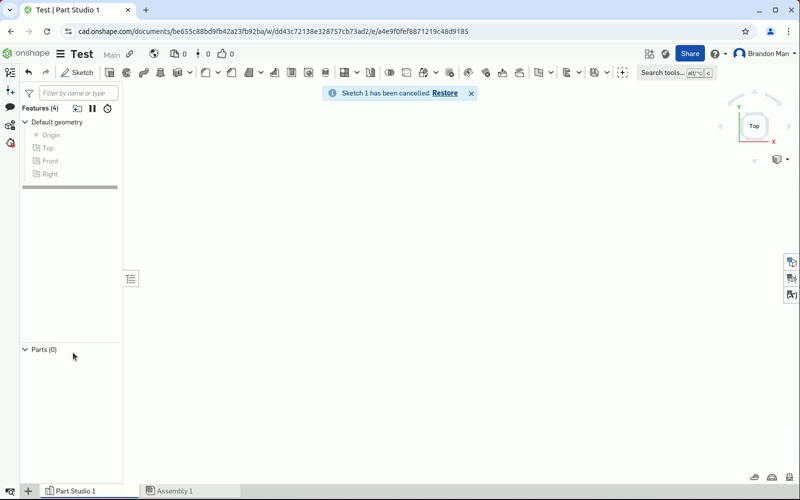
key_down(shift)
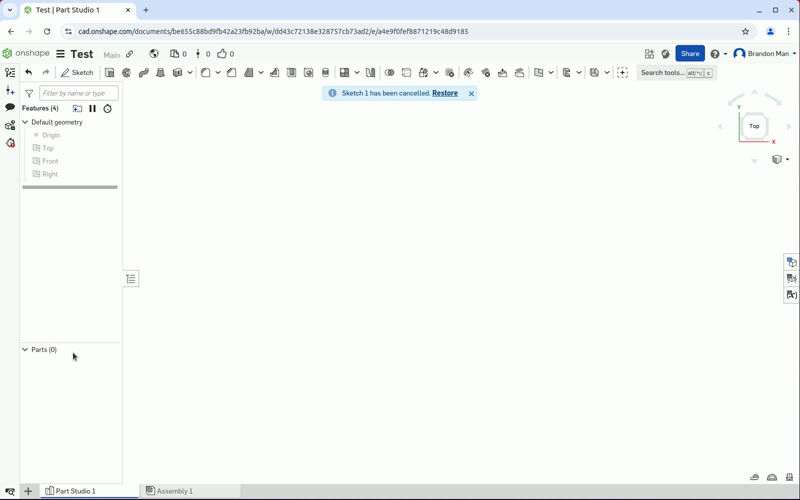
key(up)
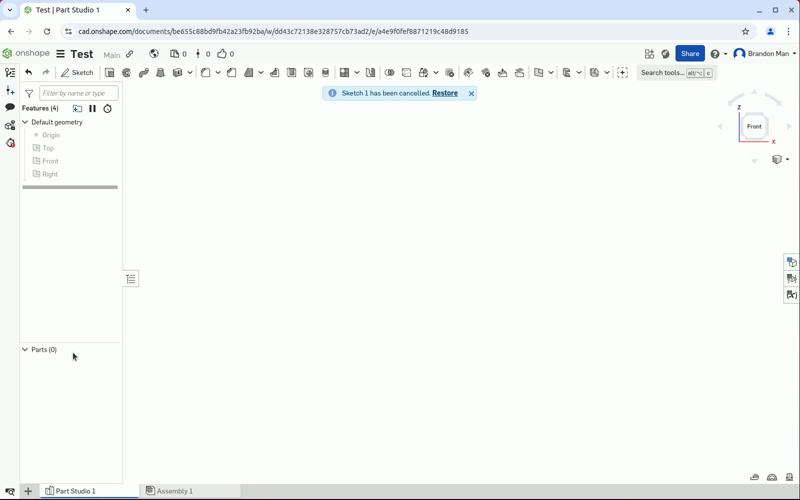
key_up(shift)
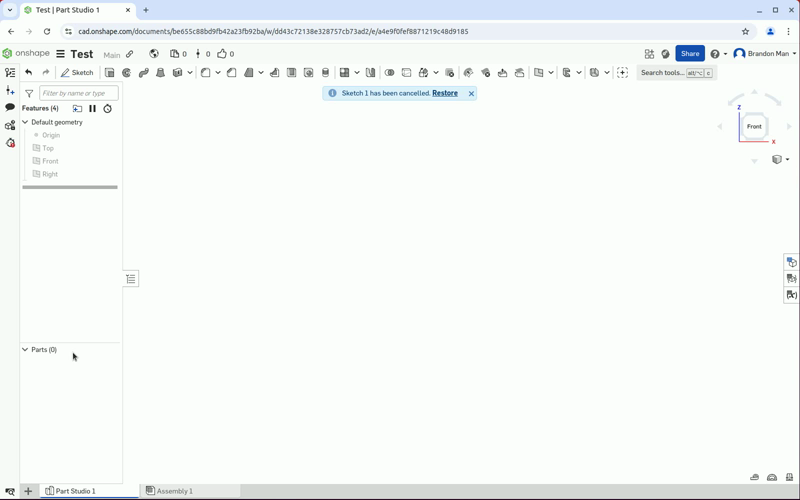
mouse_move(73, 352)
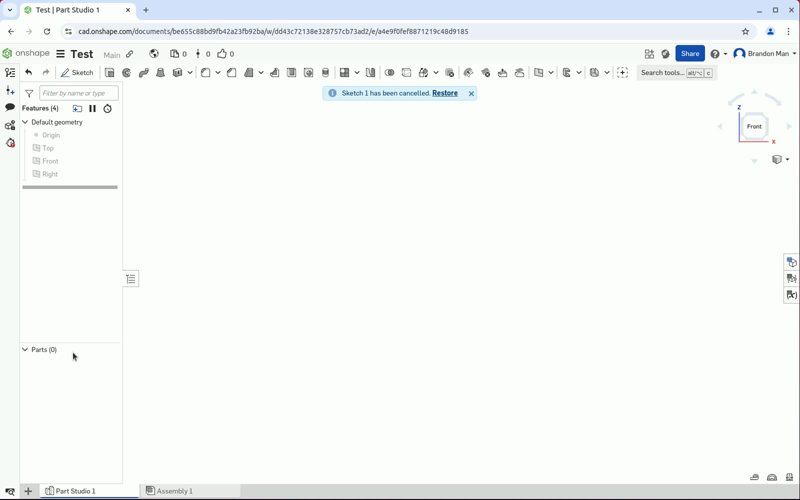
key(shift+y)
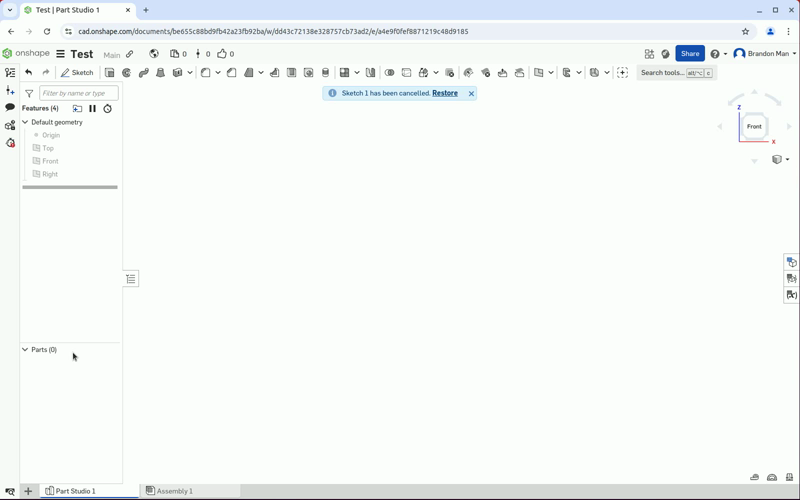
key(shift+s)
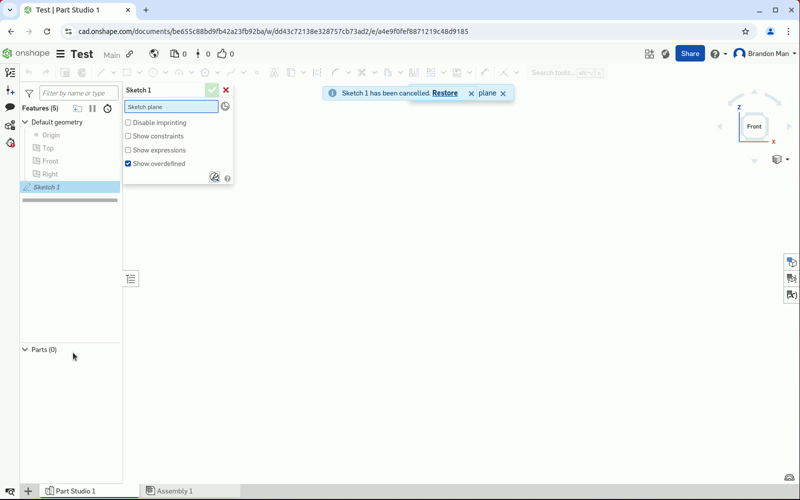
mouse_move(73, 163)
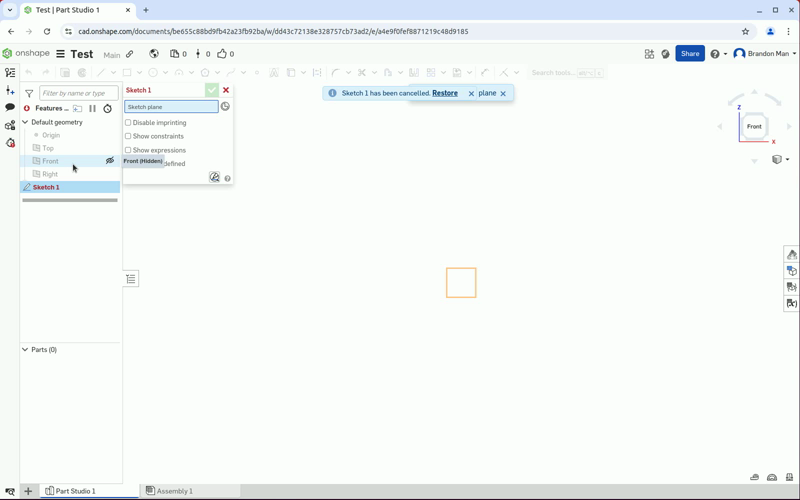
click(73, 163)
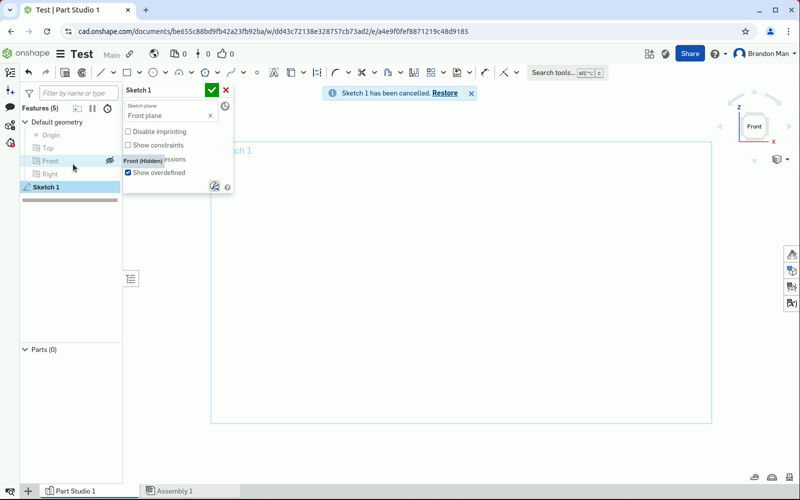
mouse_move(73, 352)
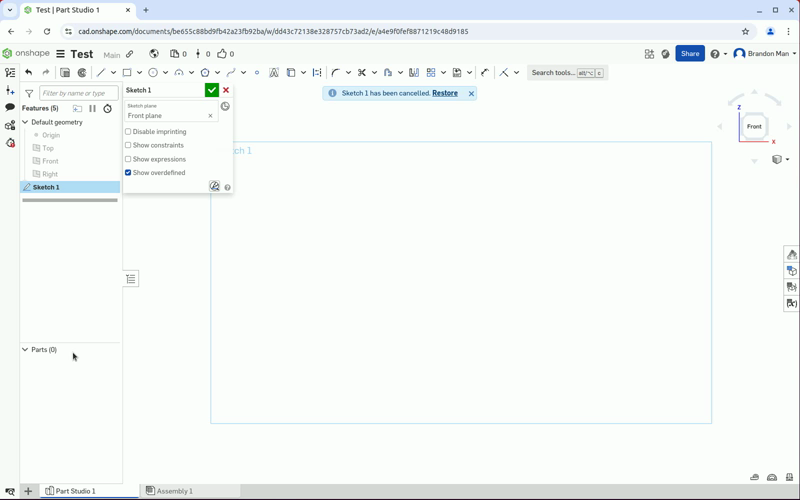
key(y)
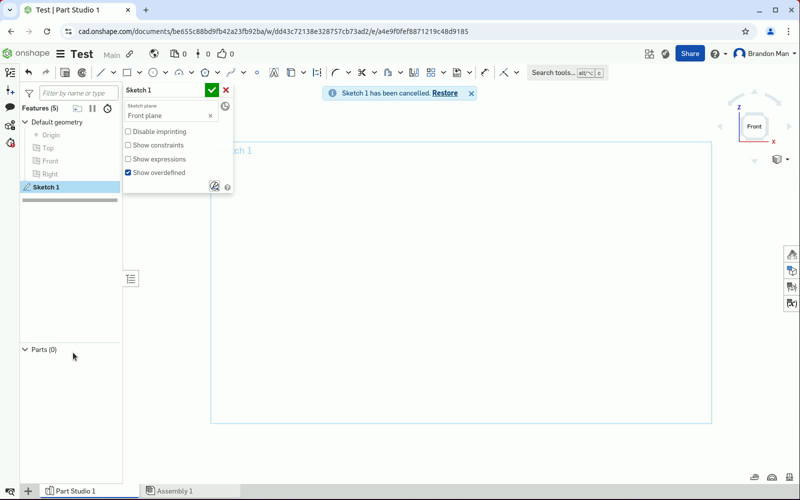
key(l)
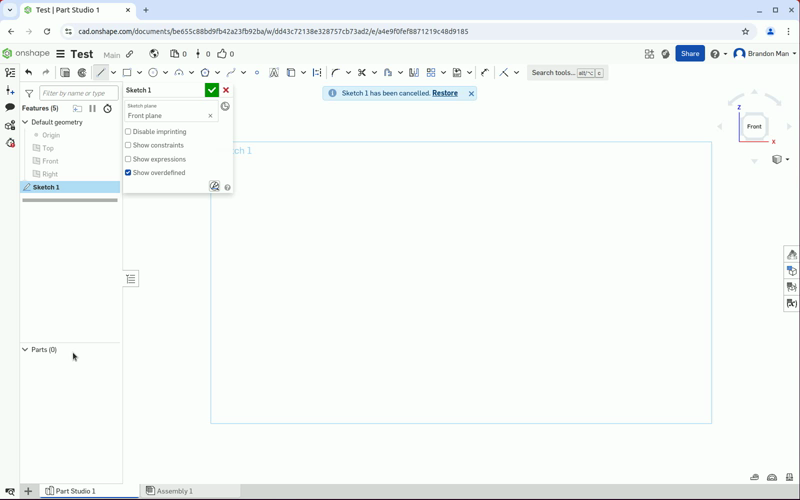
key_down(shift)
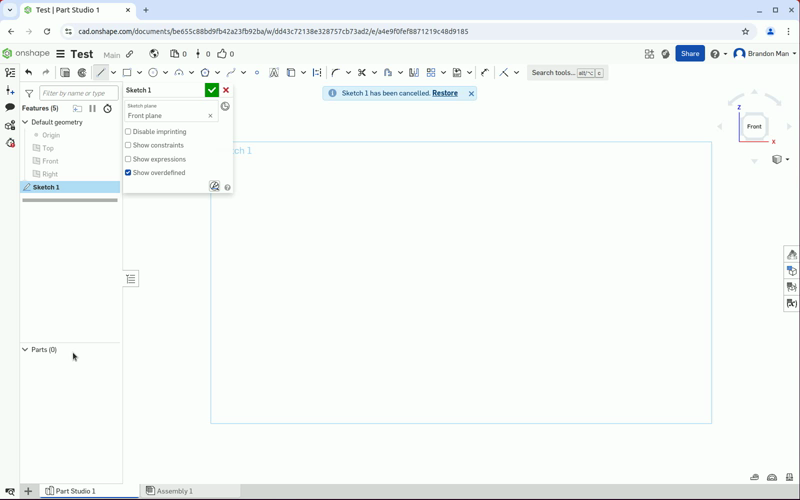
mouse_move(460, 282)
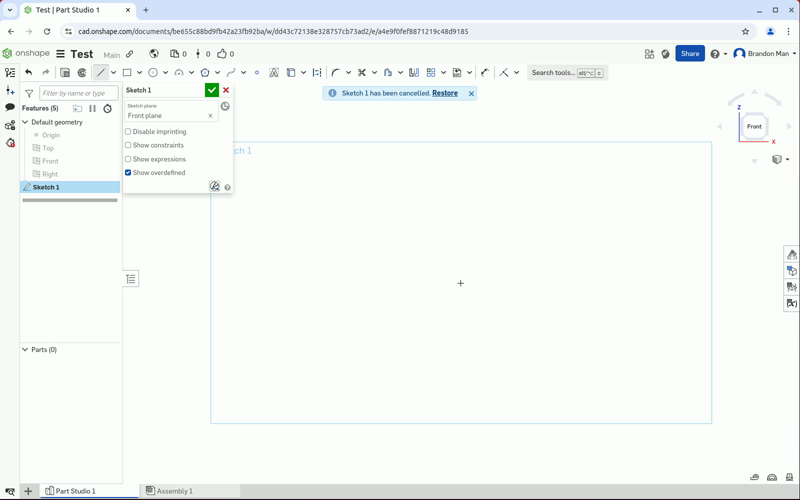
click(460, 282)
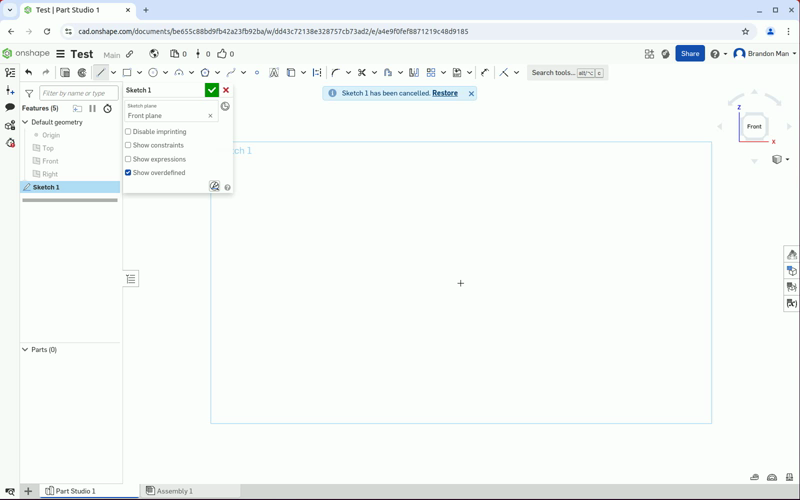
key_up(shift)
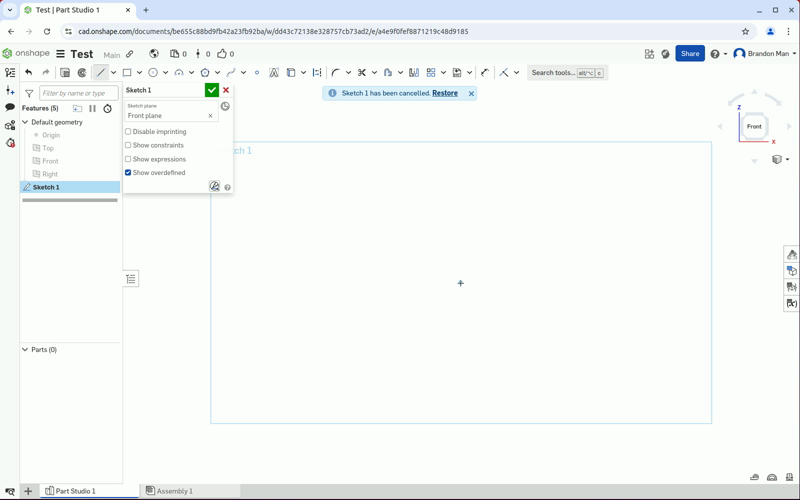
key_down(shift)
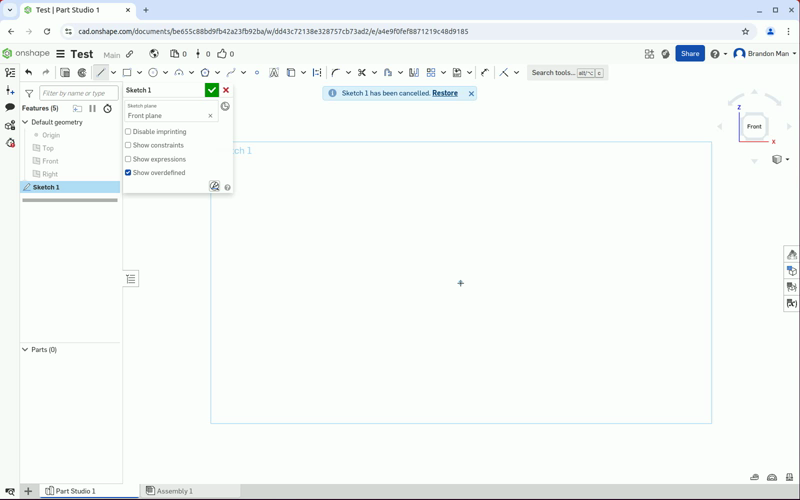
mouse_move(536, 282)
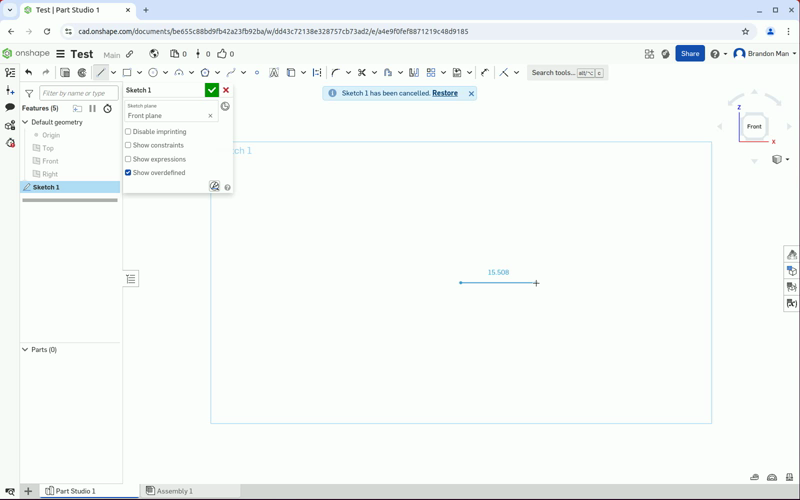
click(536, 282)
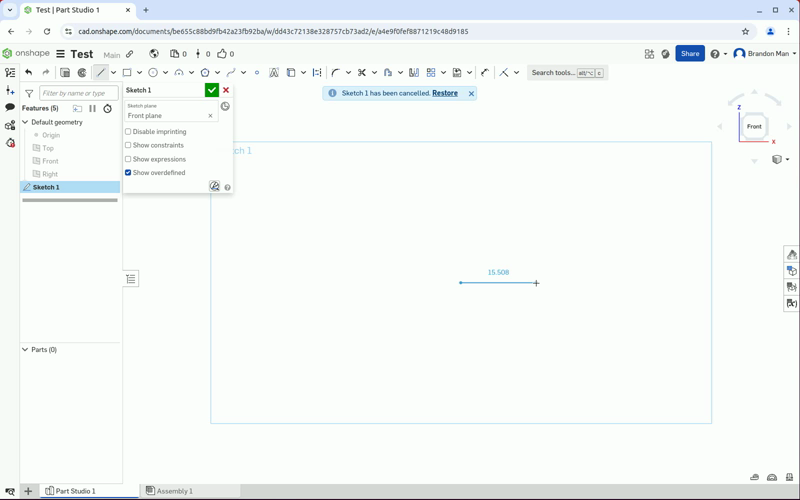
key_up(shift)
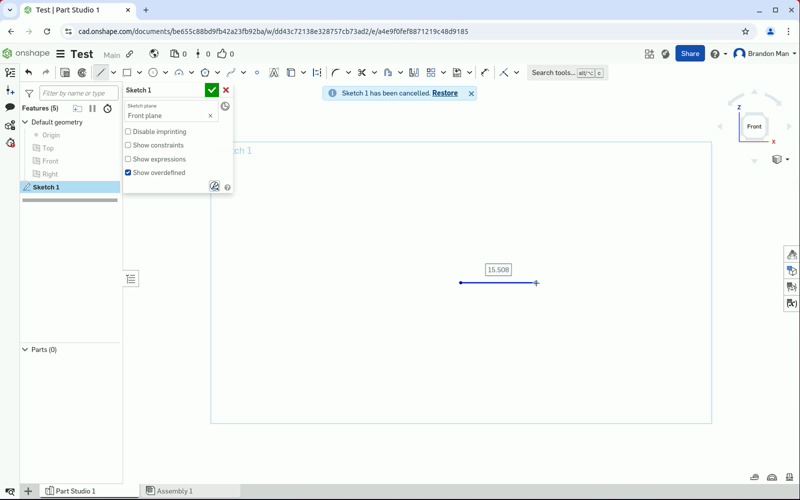
key_down(shift)
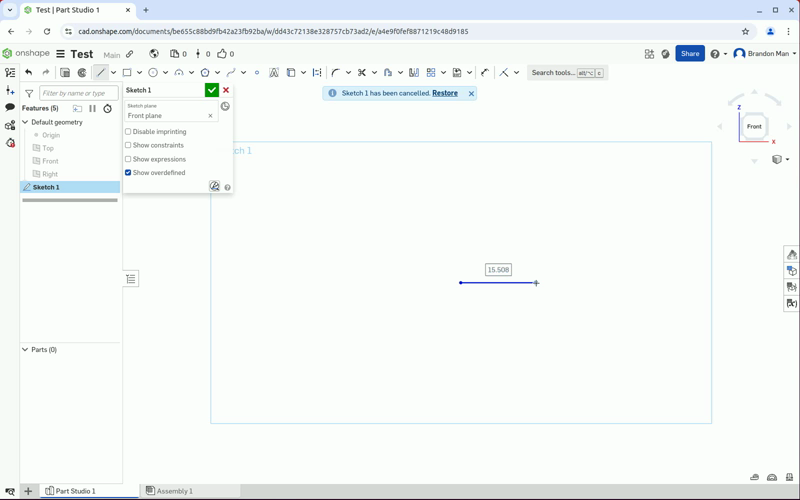
mouse_move(566, 282)
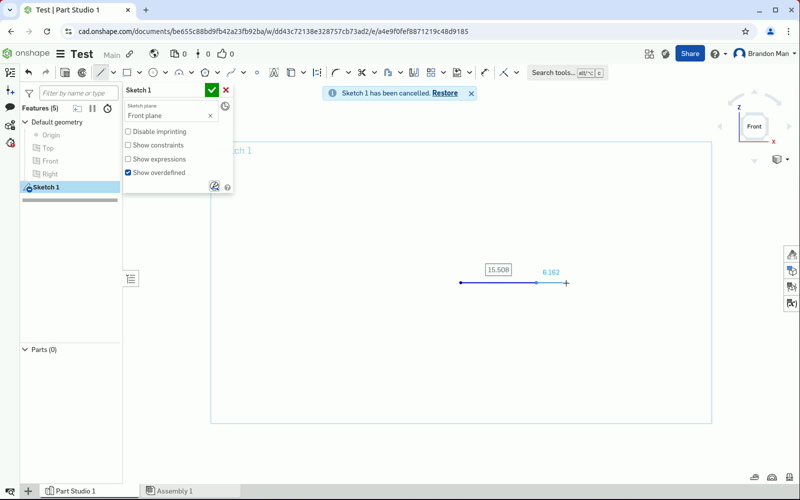
mouse_move(536, 269)
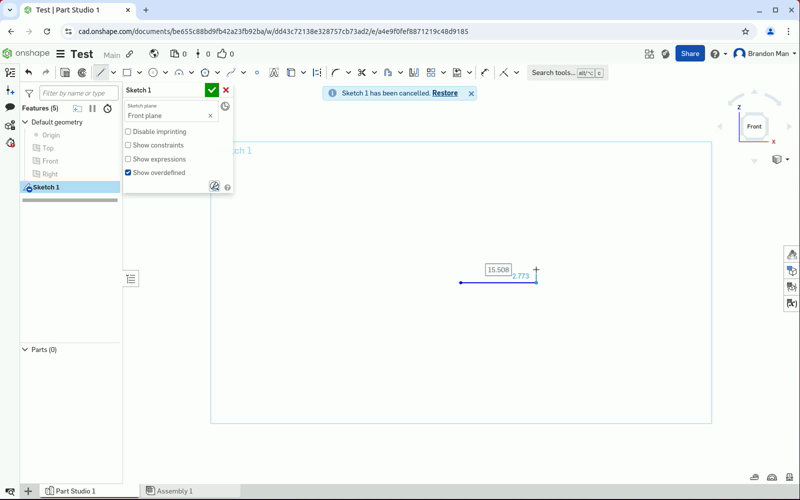
click(536, 269)
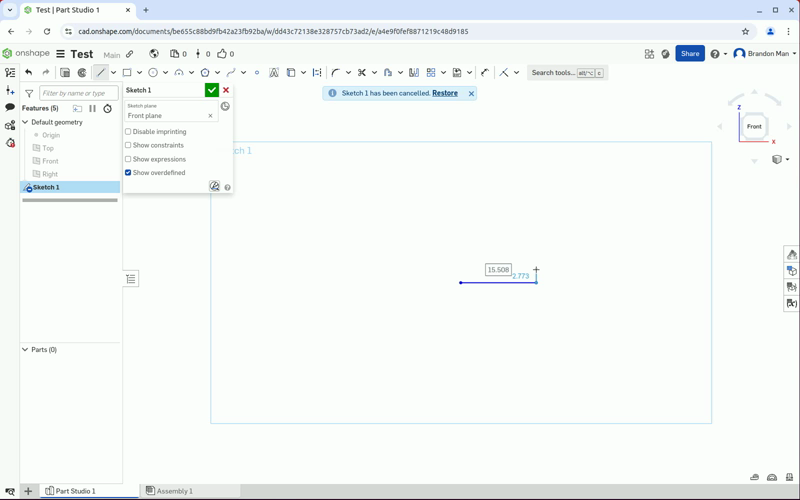
key_up(shift)
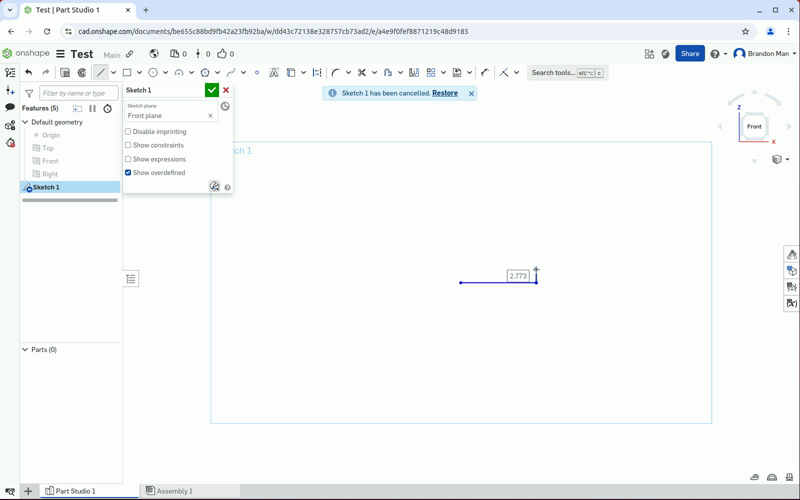
key_down(shift)
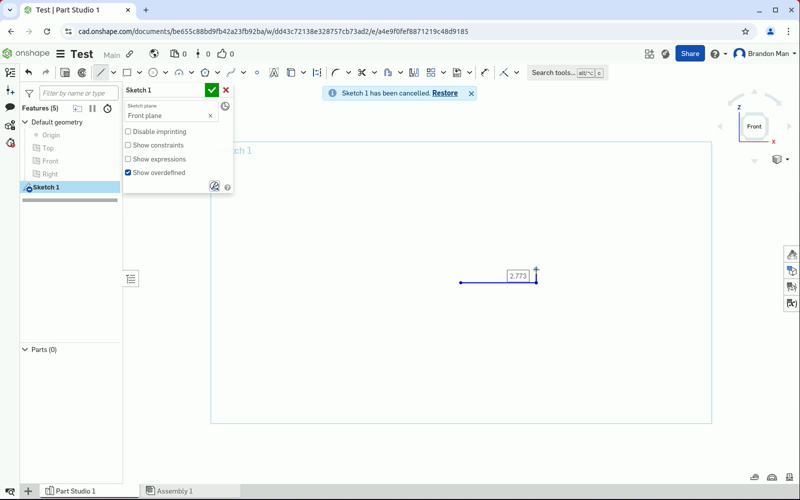
mouse_move(566, 269)
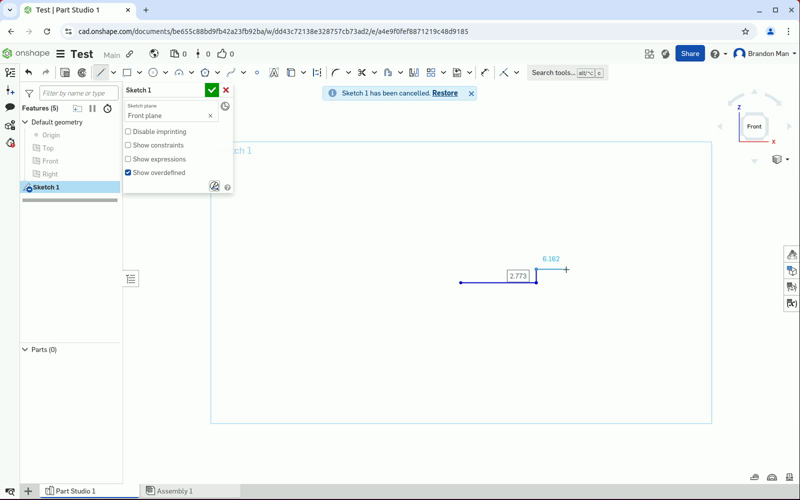
mouse_move(476, 269)
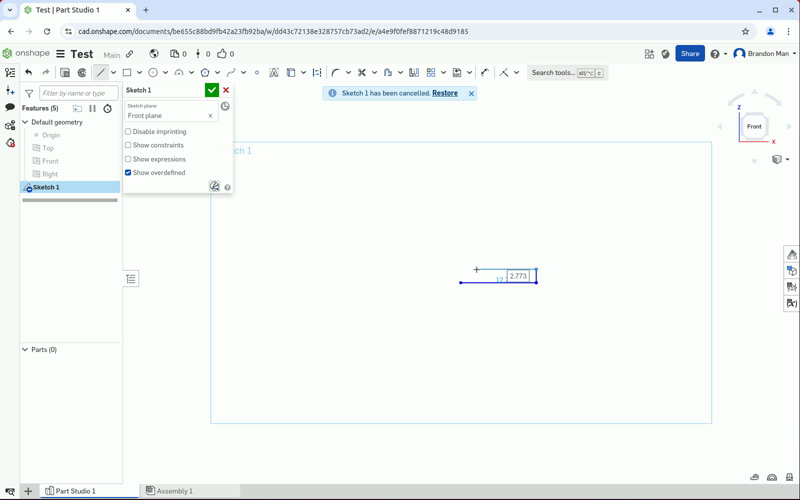
click(476, 269)
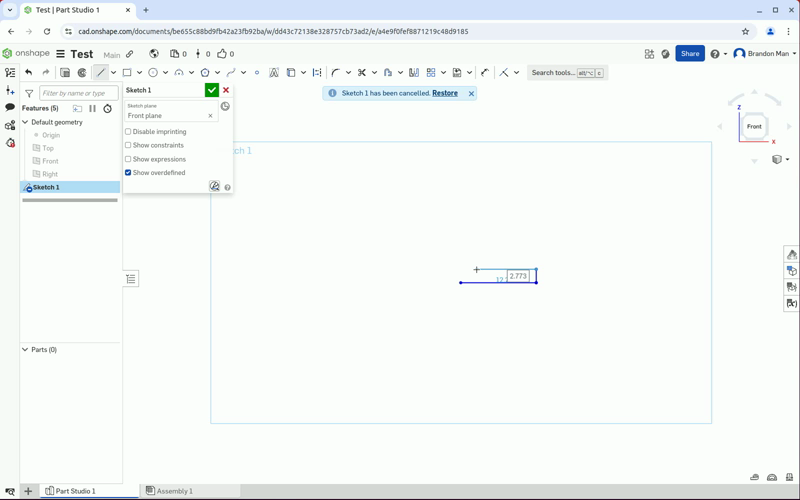
key_up(shift)
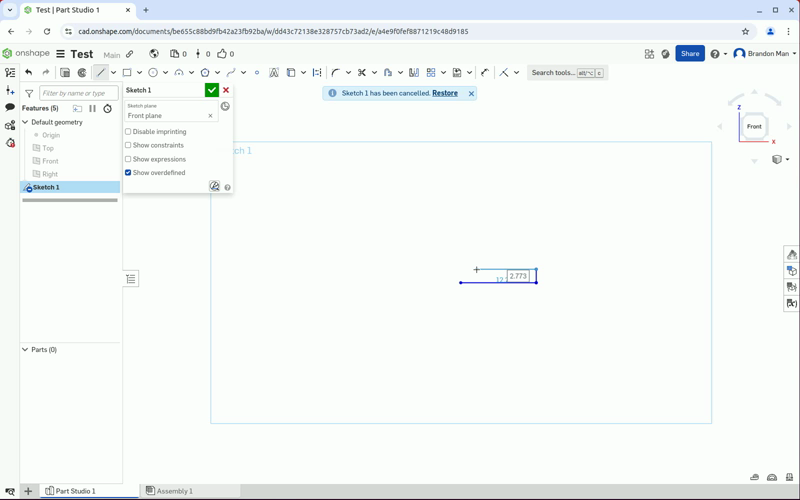
key_down(shift)
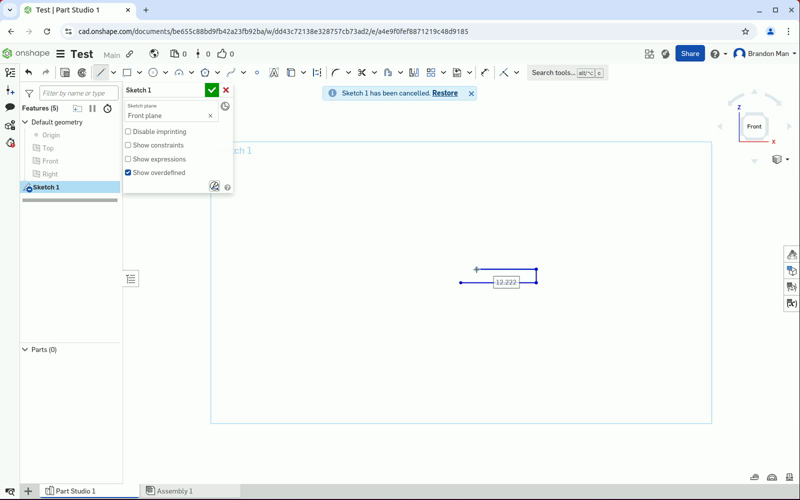
mouse_move(506, 269)
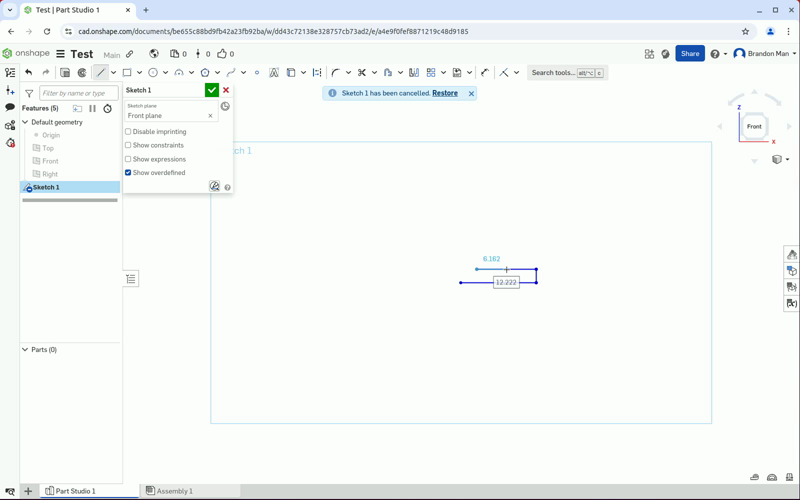
mouse_move(460, 269)
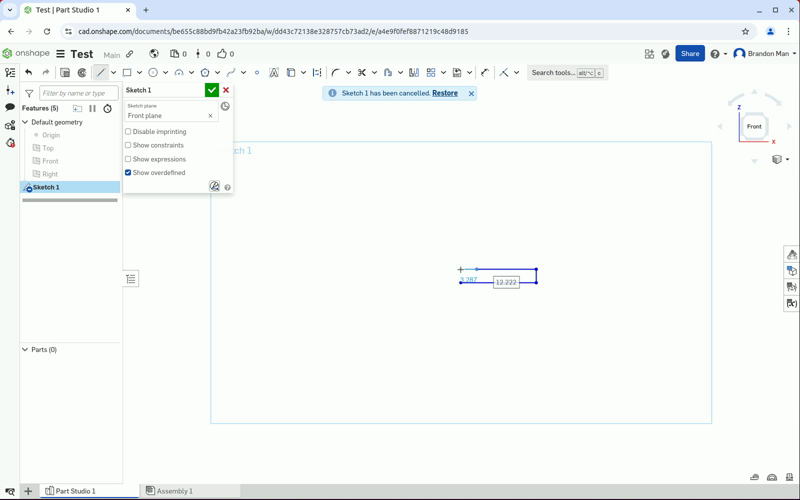
click(460, 269)
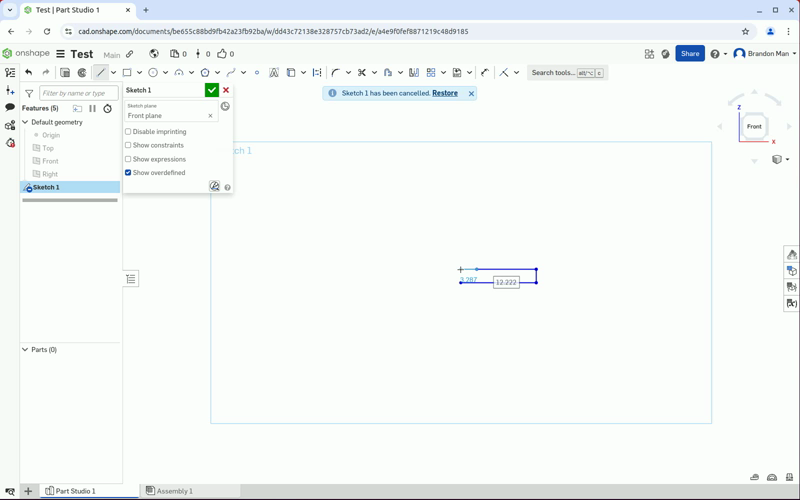
key_up(shift)
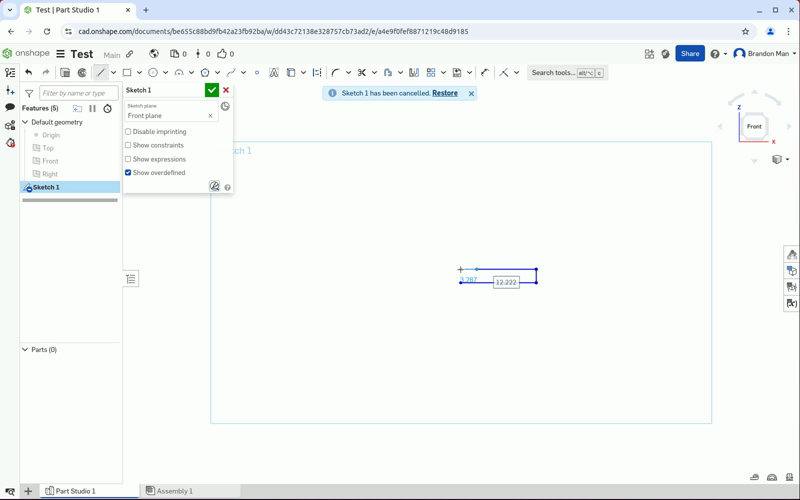
mouse_move(490, 269)
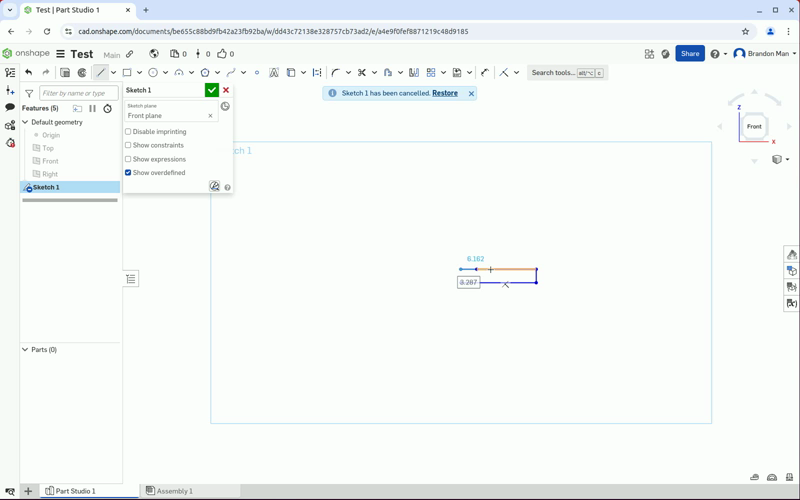
key_down(shift)
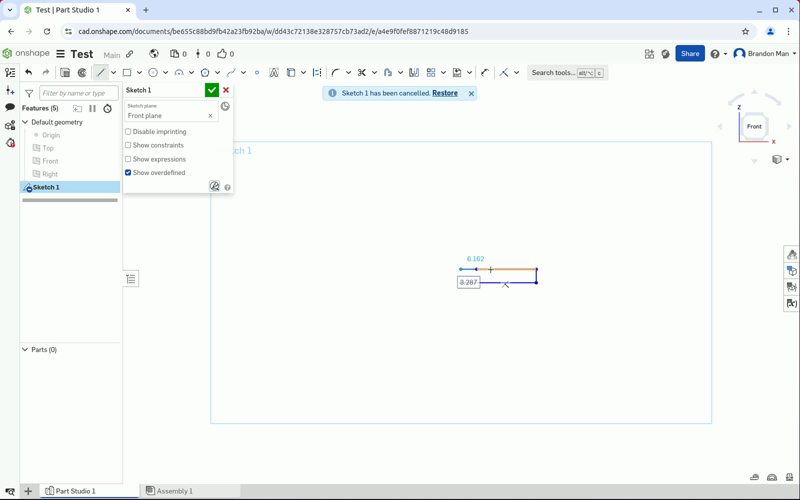
mouse_move(460, 282)
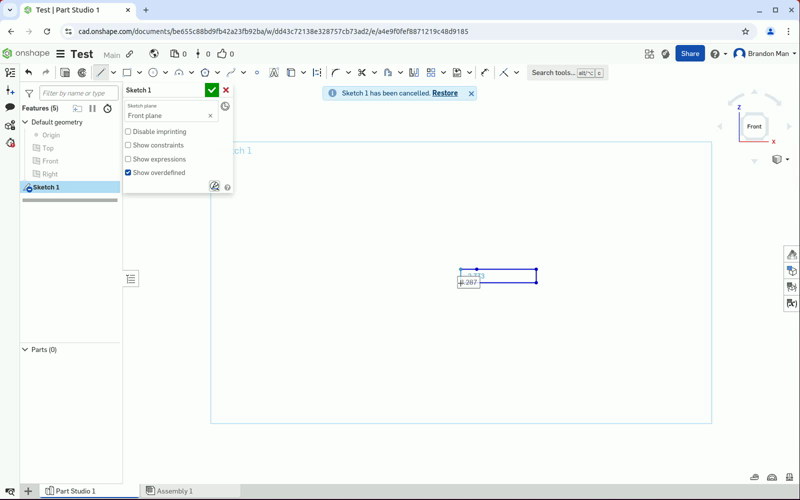
key_up(shift)
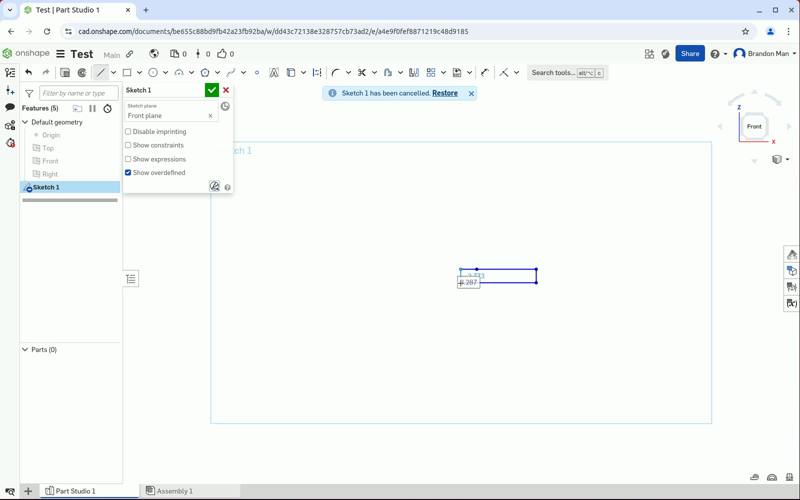
click(460, 282)
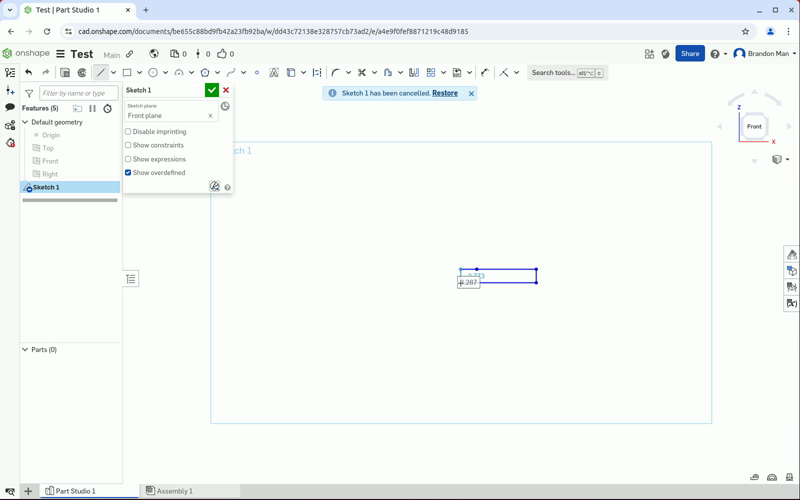
key(esc)
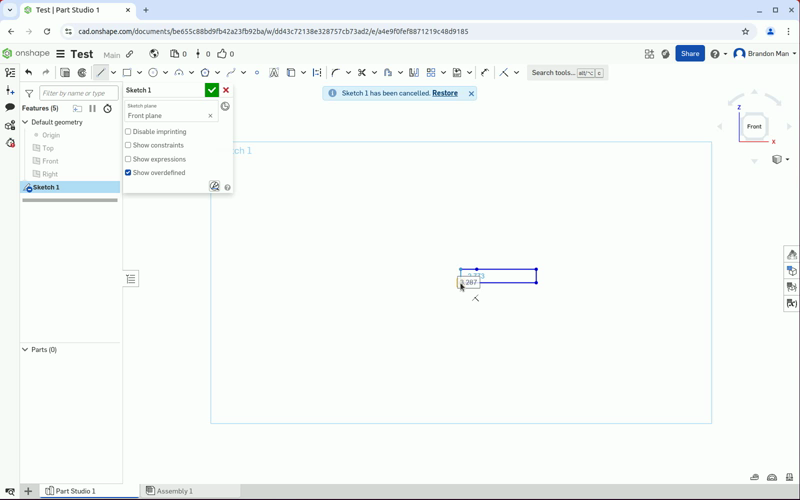
mouse_move(466, 279)
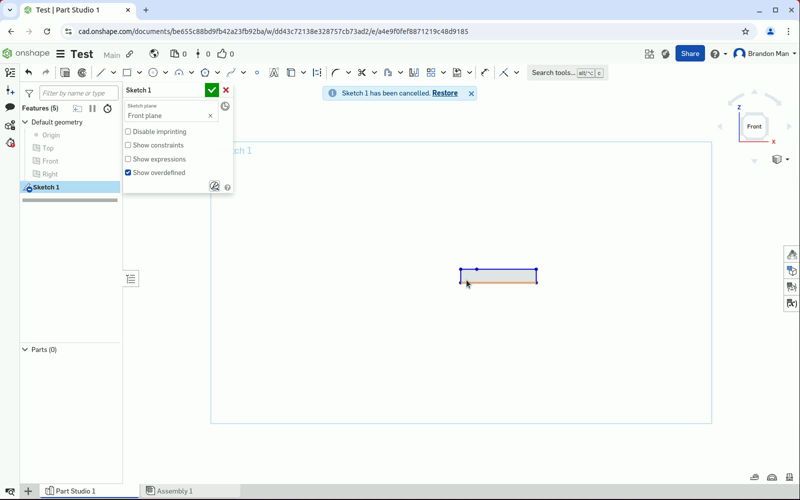
scroll(6)
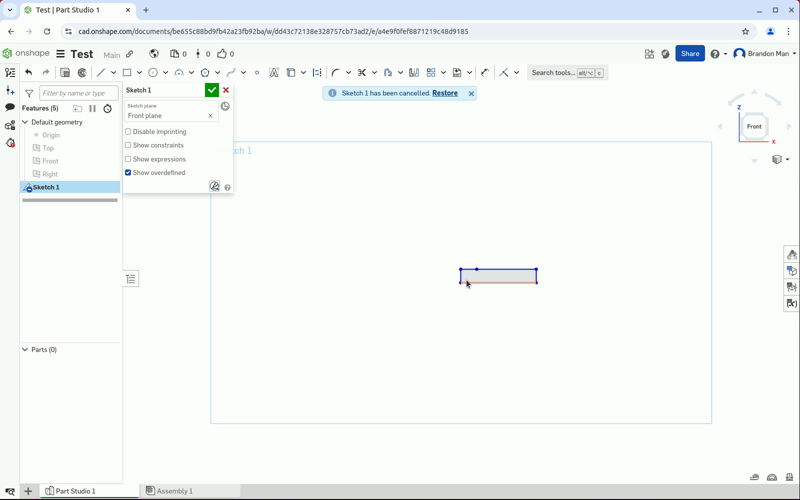
scroll(6)
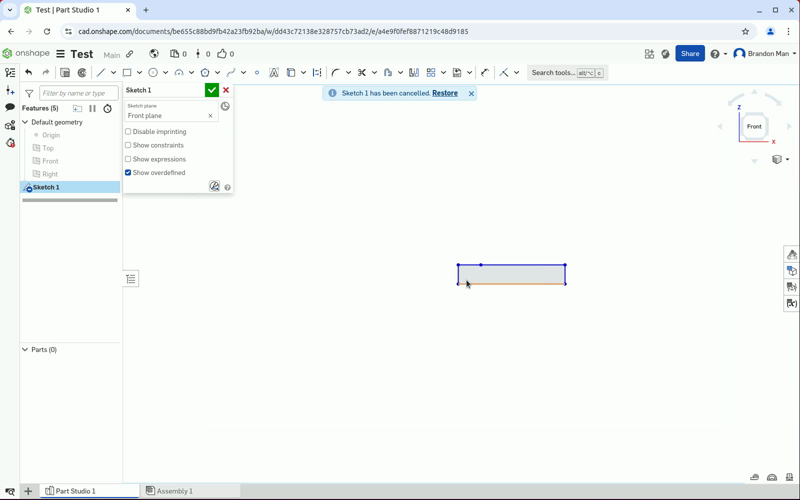
scroll(6)
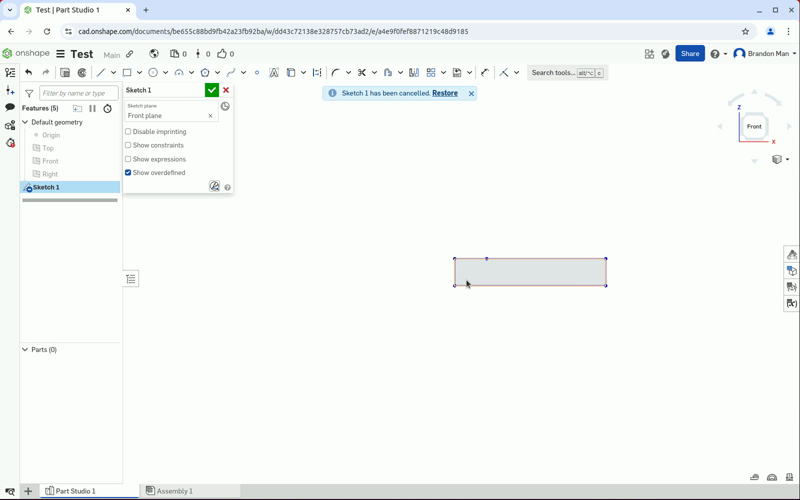
scroll(6)
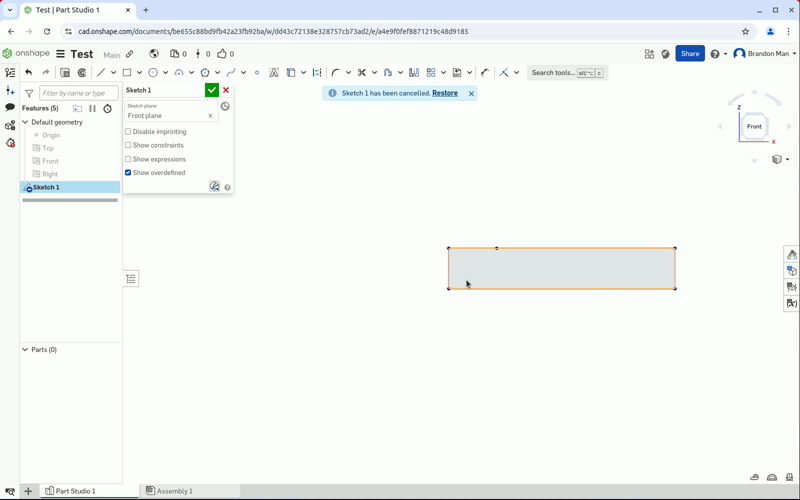
scroll(6)
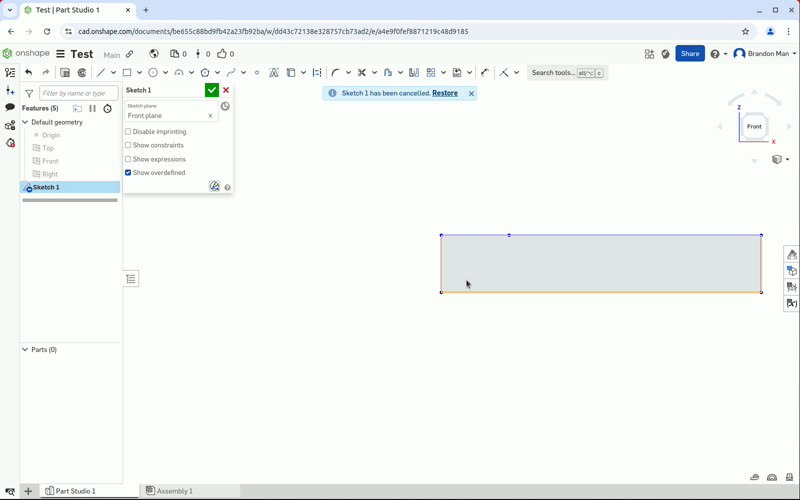
scroll(6)
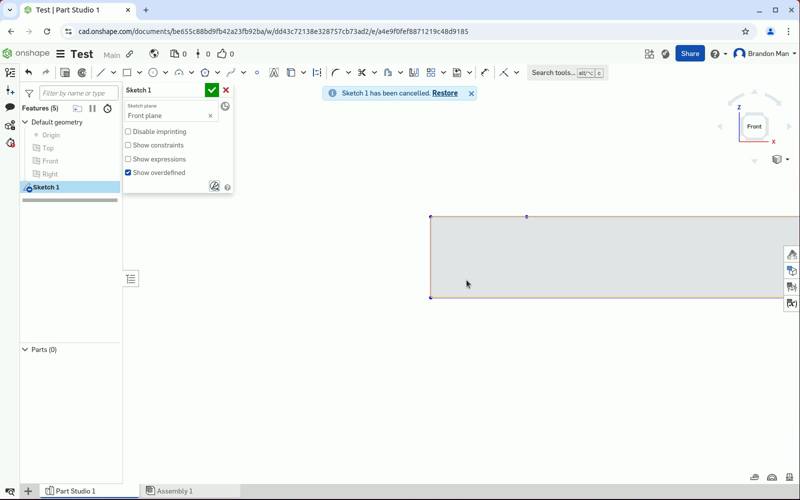
scroll(6)
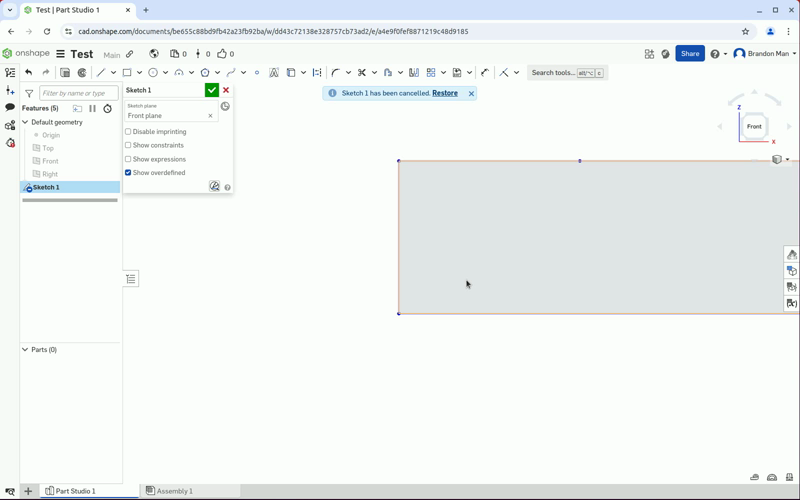
click(466, 279)
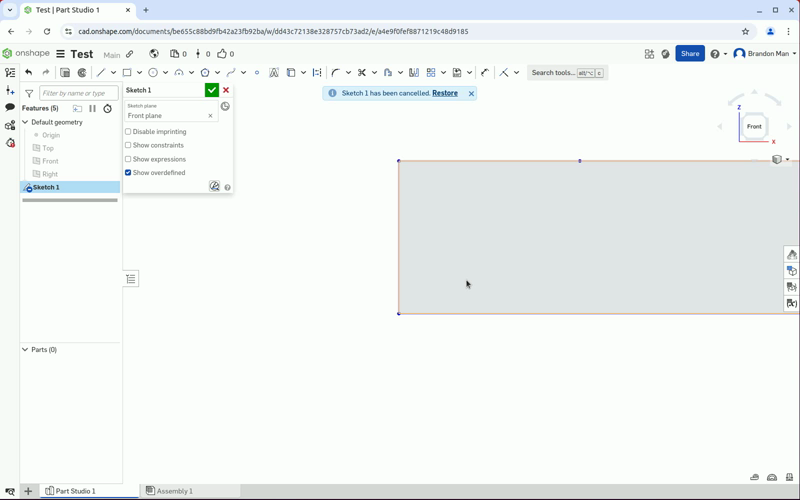
scroll(-6)
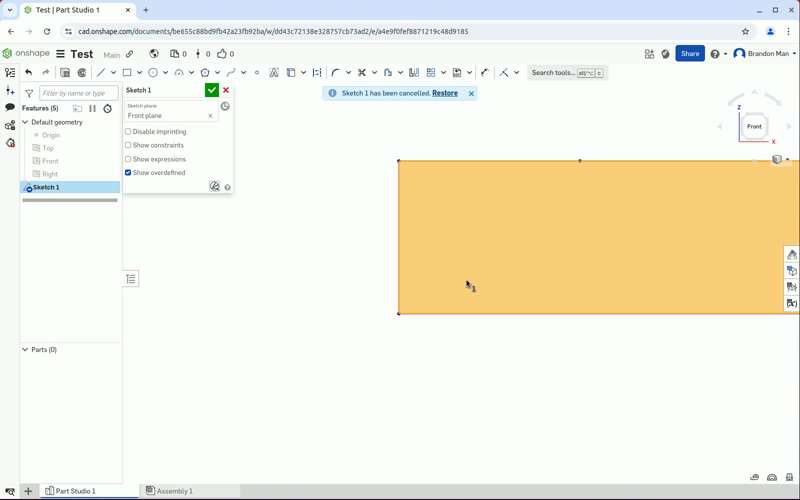
scroll(-6)
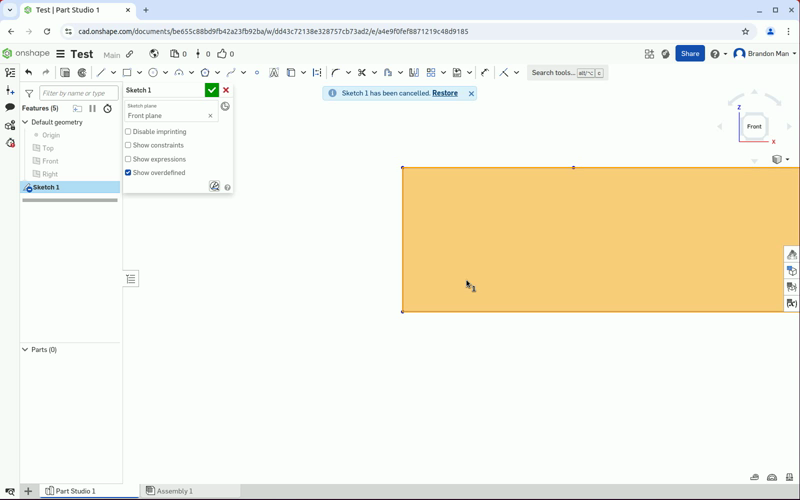
scroll(-6)
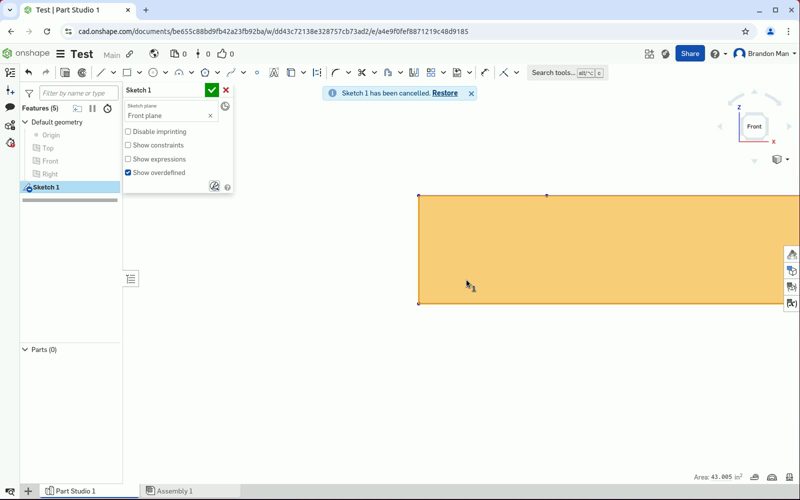
scroll(-6)
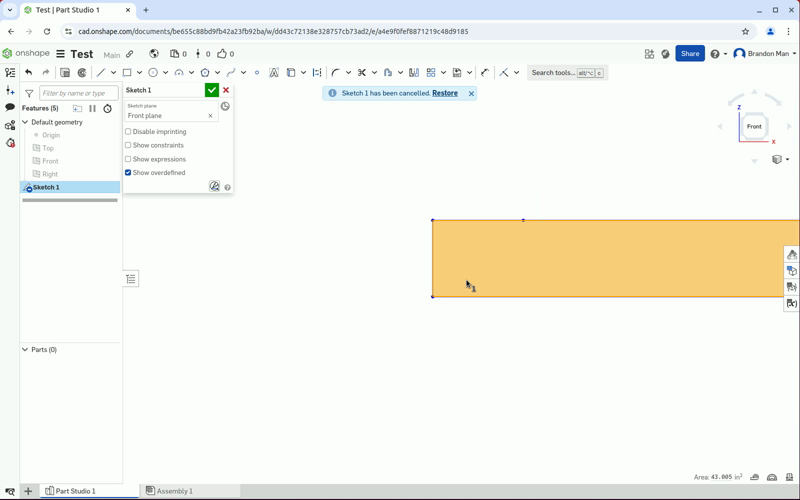
scroll(-6)
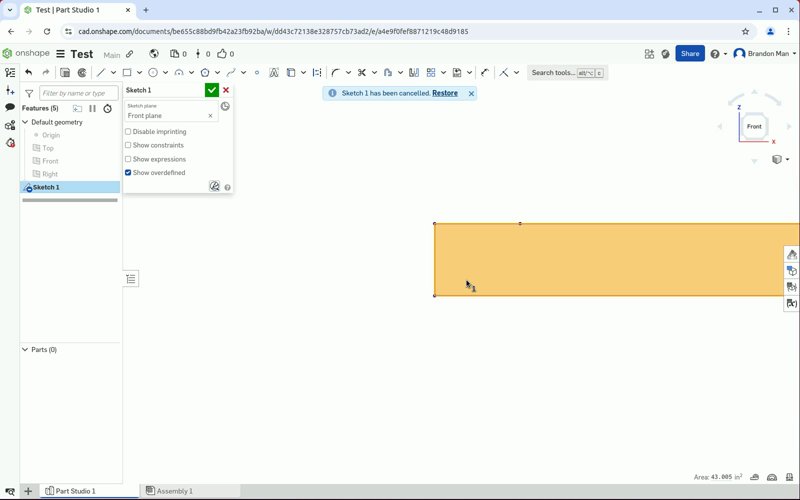
scroll(-6)
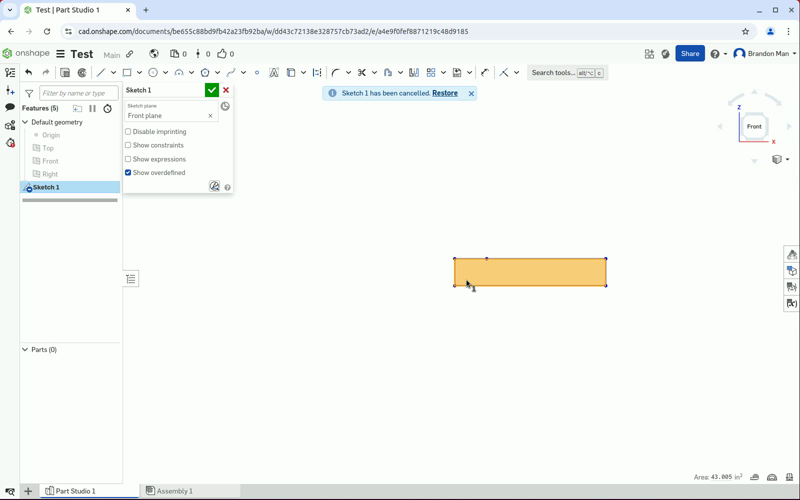
scroll(-6)
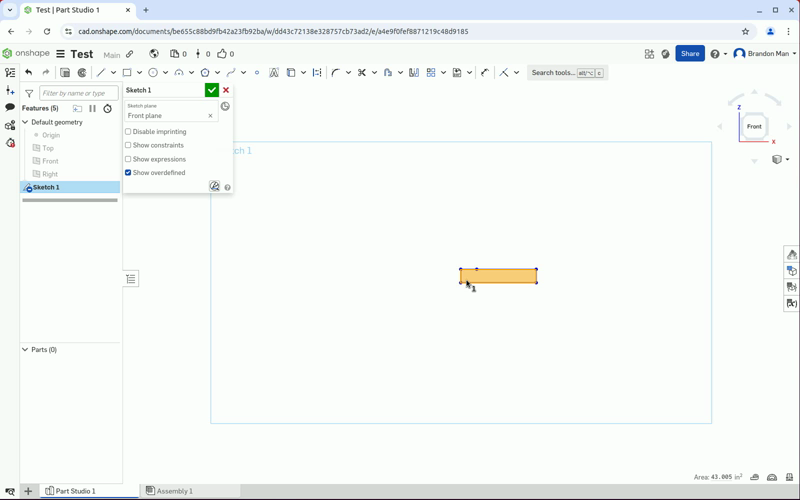
mouse_move(73, 352)
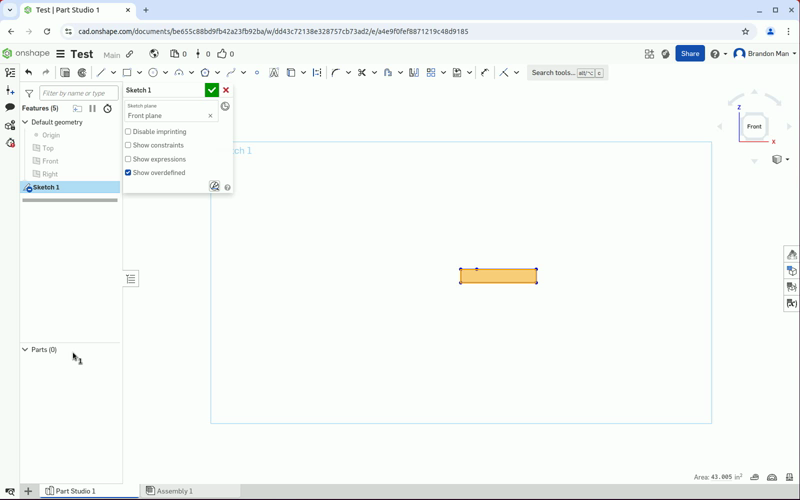
key(shift+y)
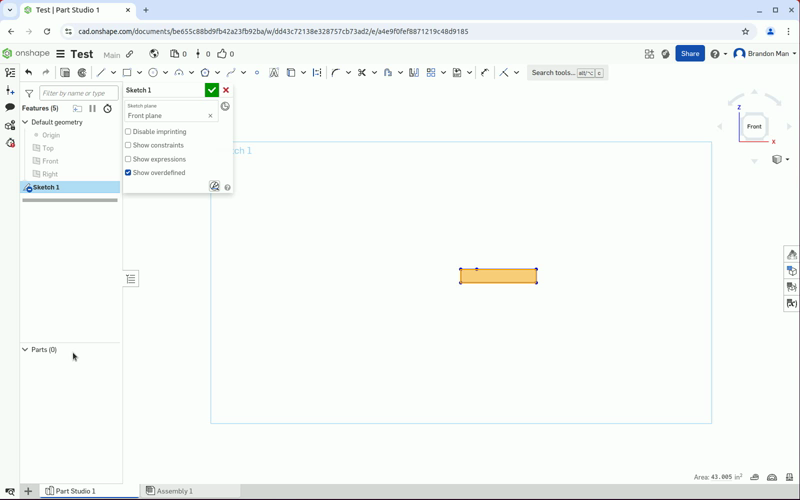
key(shift+e)
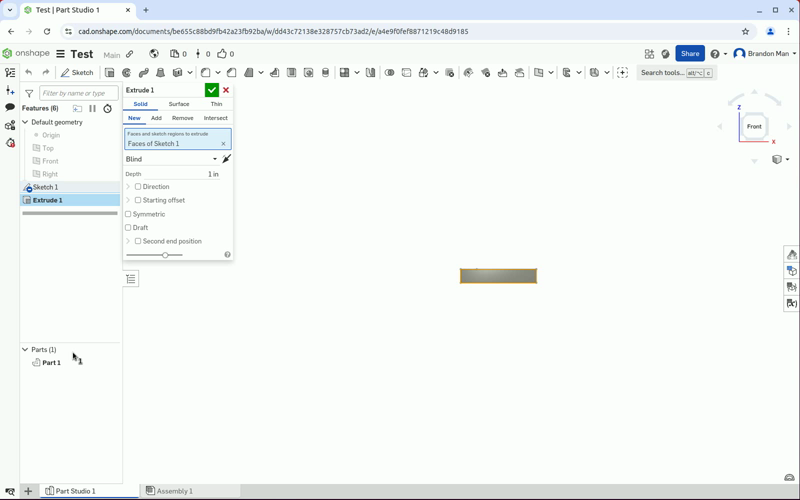
mouse_move(143, 106)
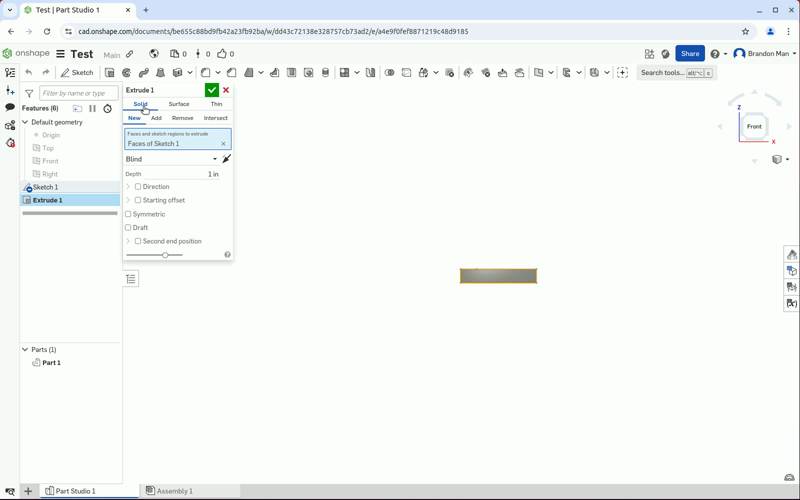
click(143, 106)
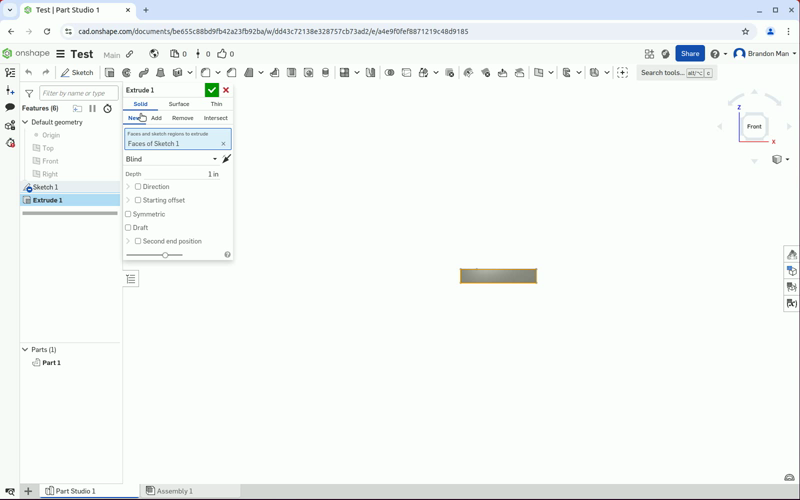
mouse_move(137, 120)
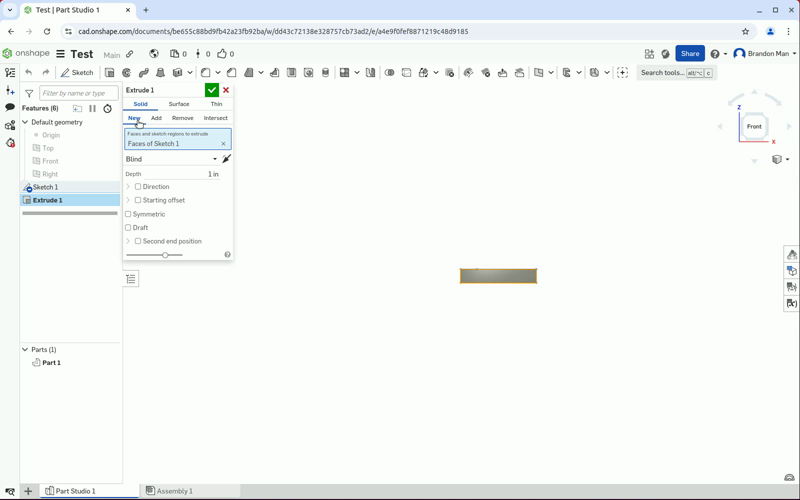
click(137, 120)
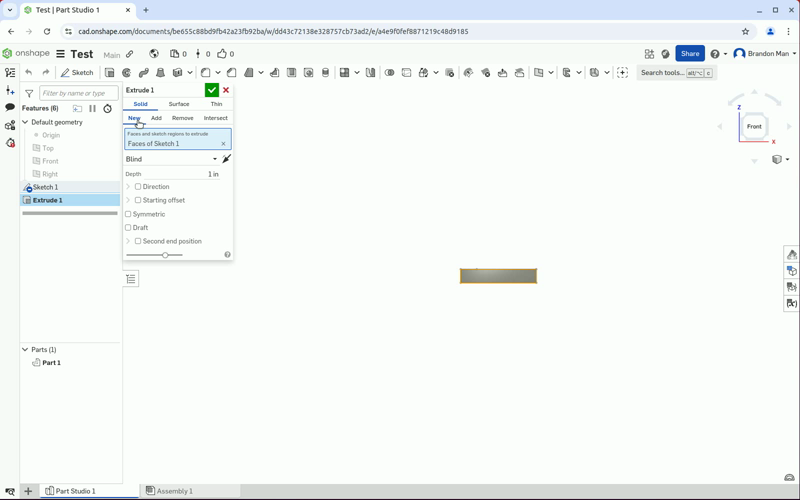
key(tab, 4)
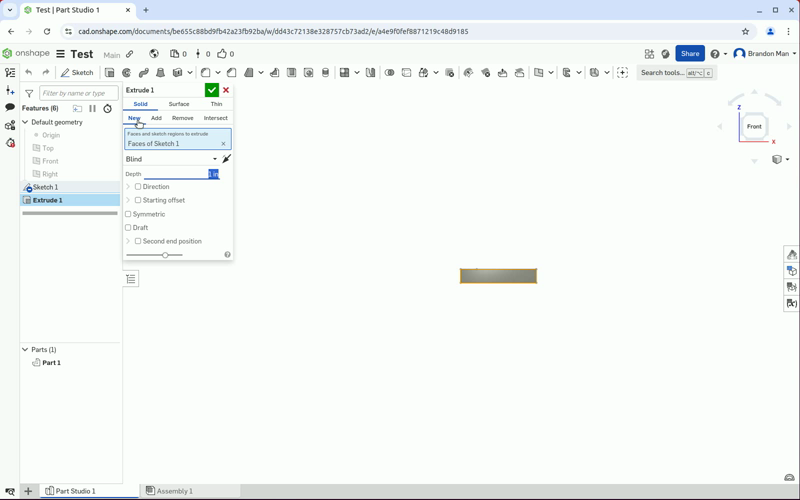
text(23.108)
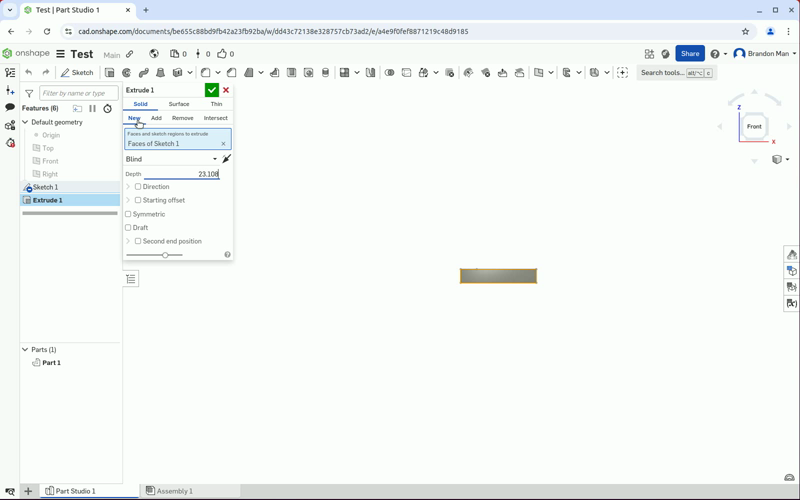
key(enter)
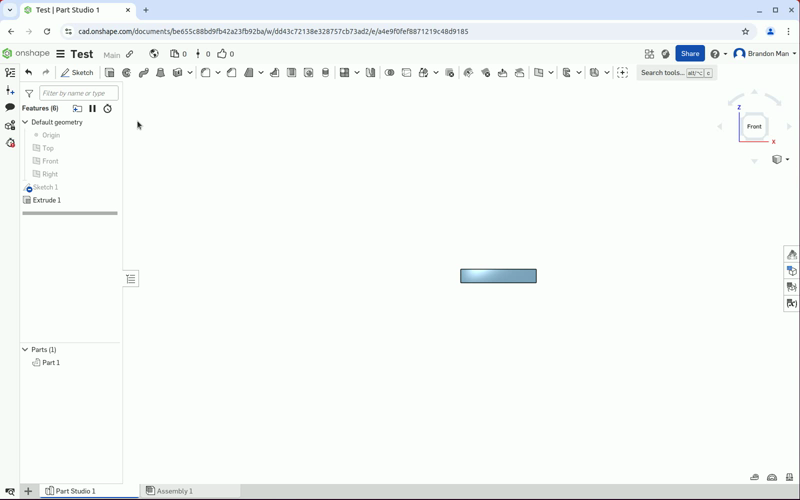
key(shift+h)
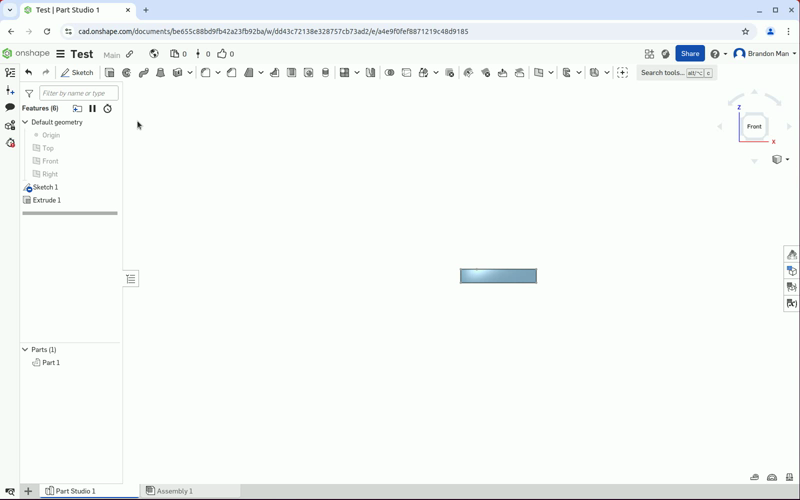
key(shift+h)
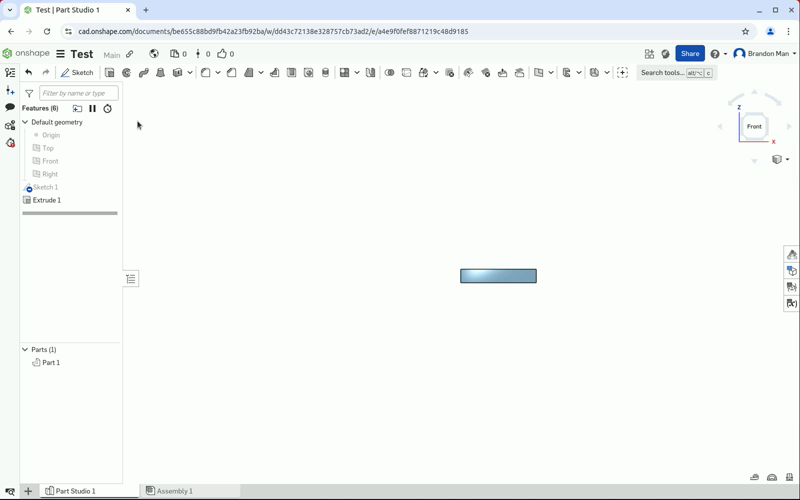
mouse_move(73, 189)
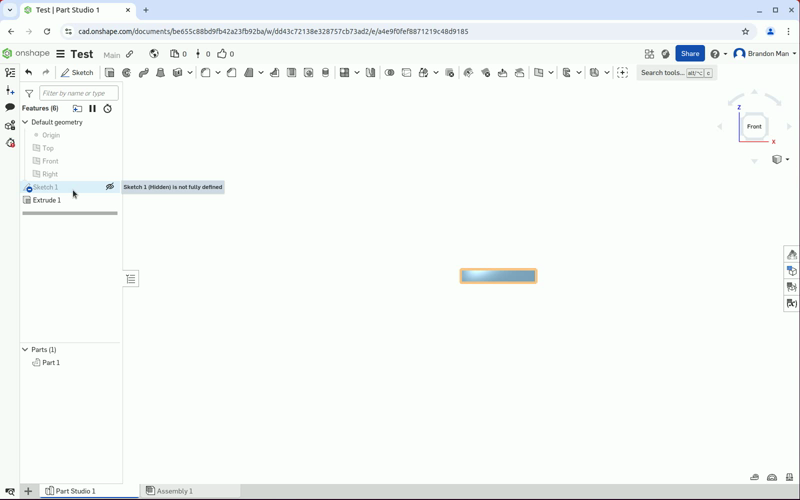
click(73, 189)
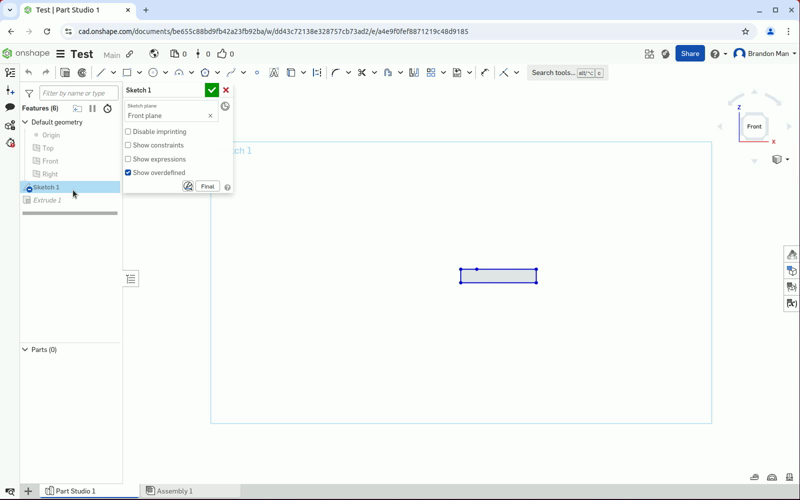
mouse_move(229, 92)
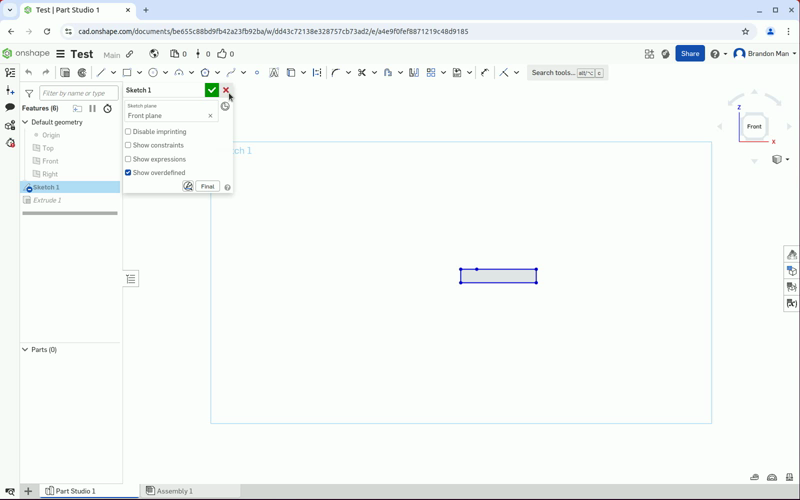
click(229, 92)
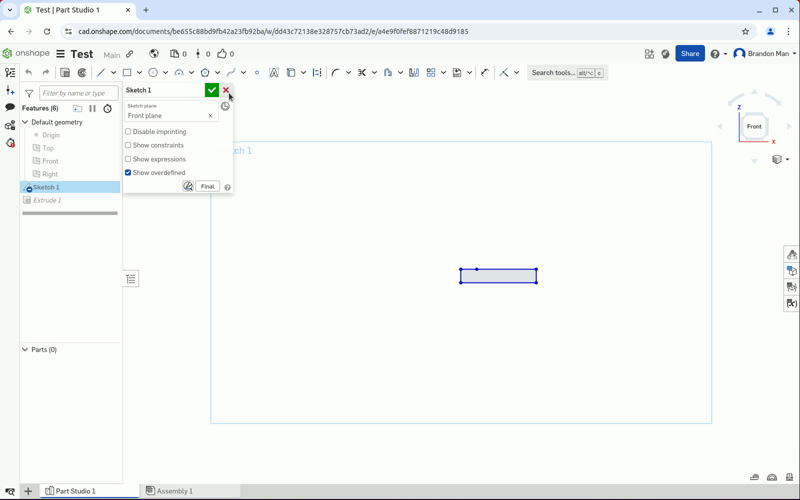
key(shift+s)
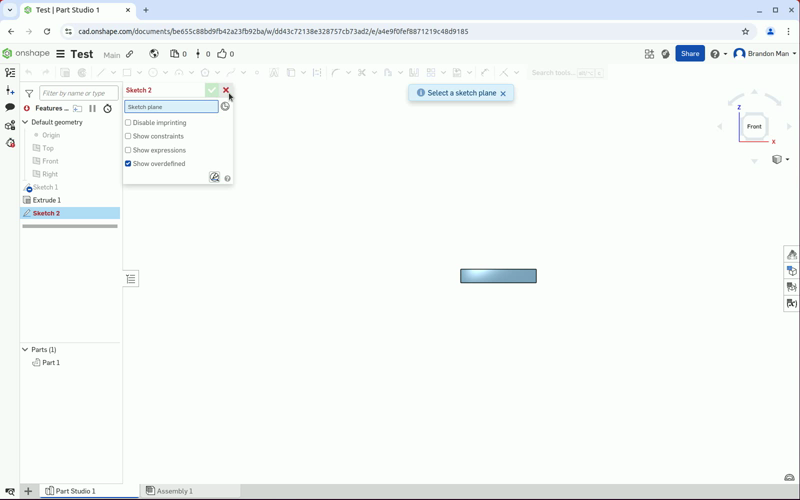
mouse_move(73, 163)
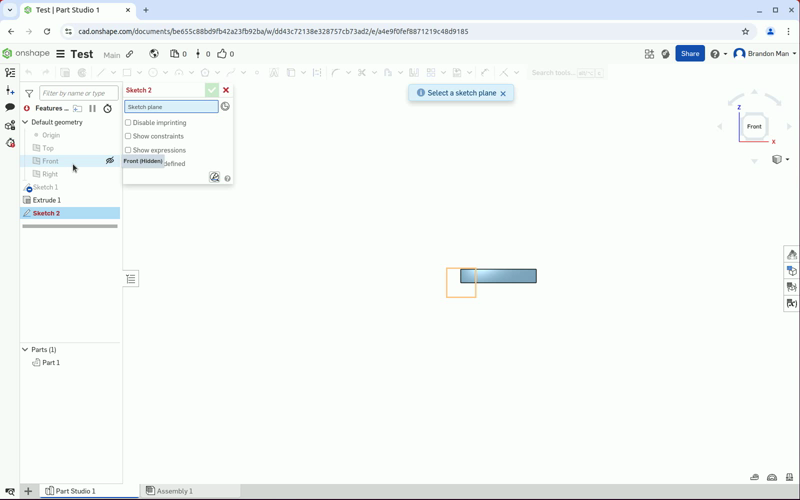
click(73, 163)
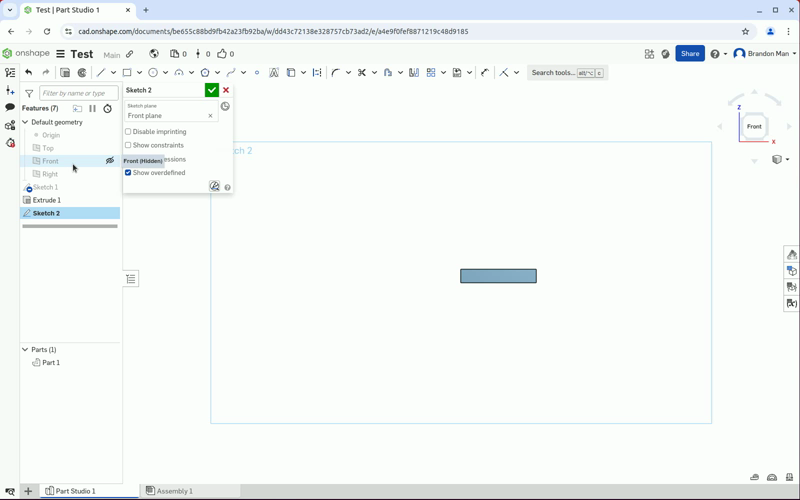
mouse_move(73, 352)
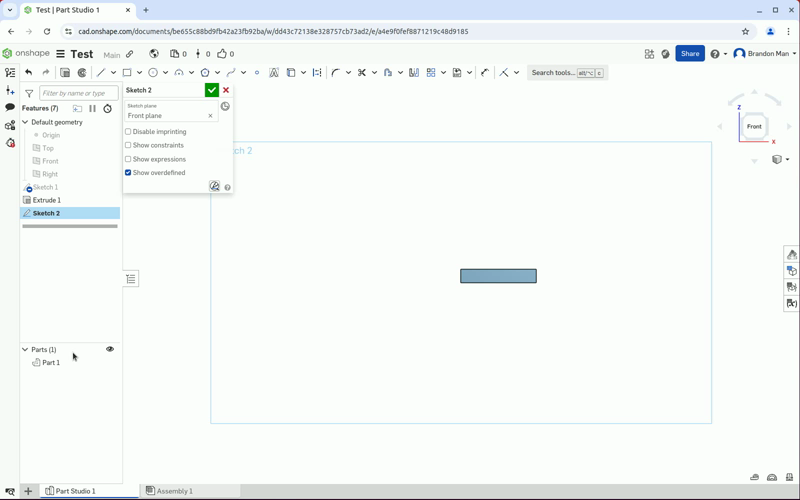
key(y)
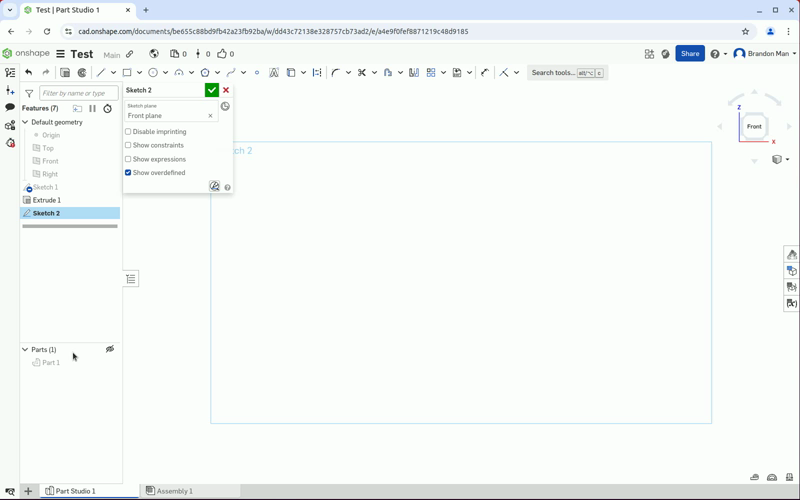
key(l)
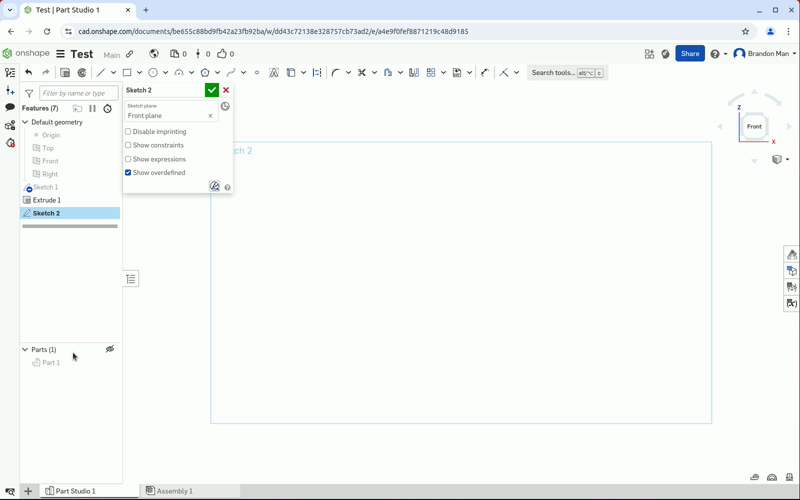
key_down(shift)
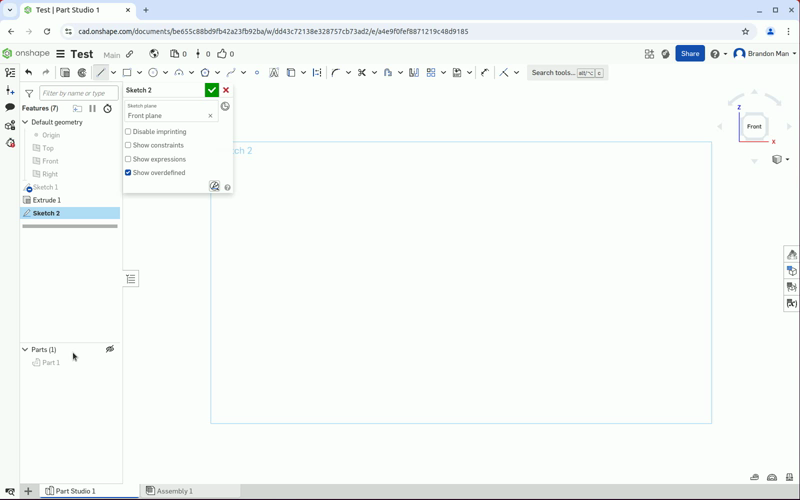
mouse_move(467, 260)
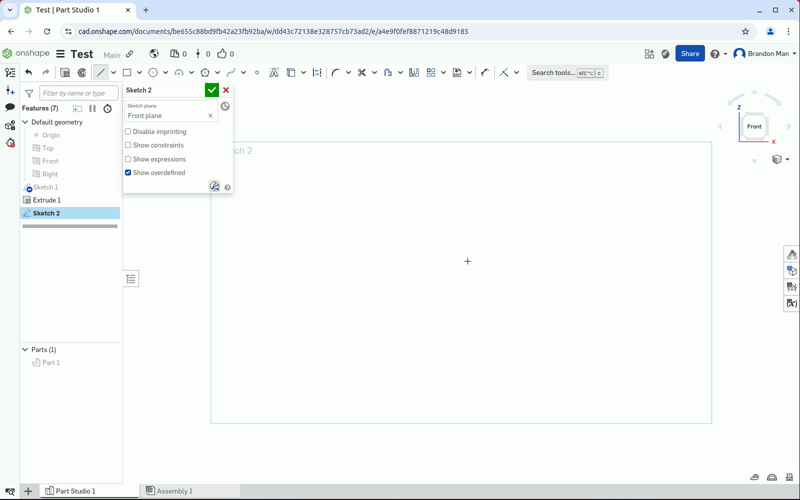
click(467, 260)
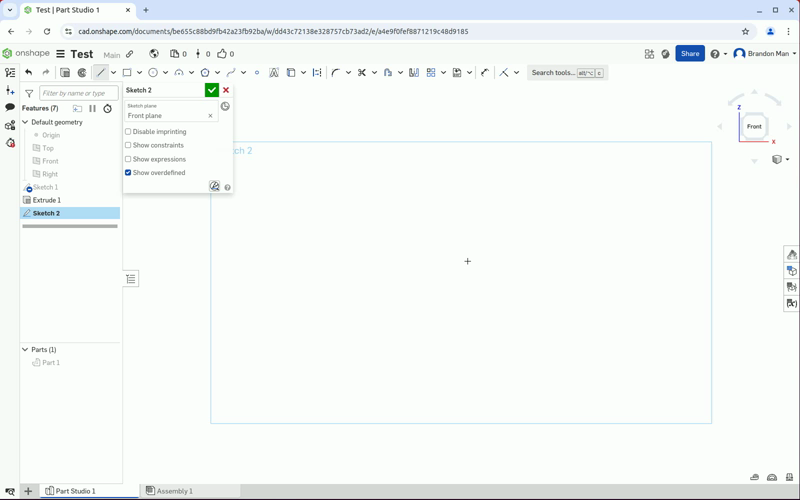
key_up(shift)
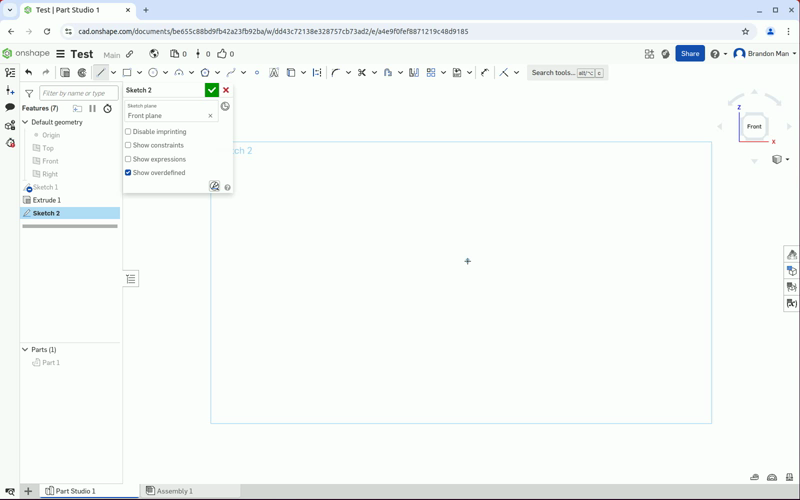
key_down(shift)
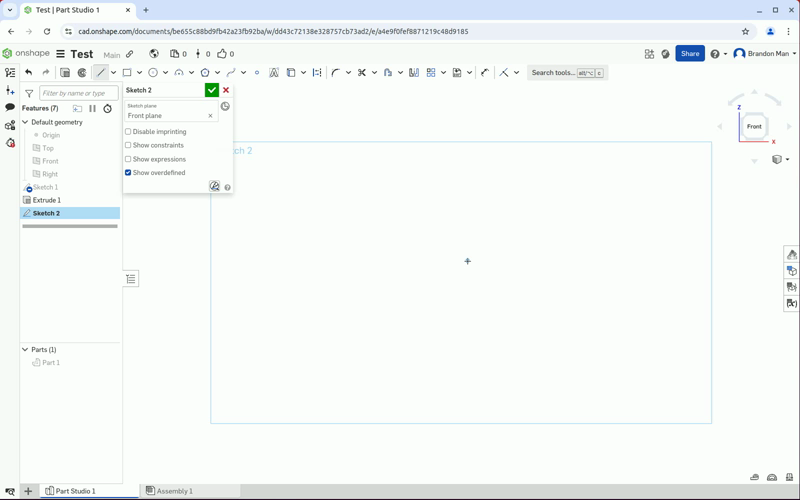
mouse_move(497, 260)
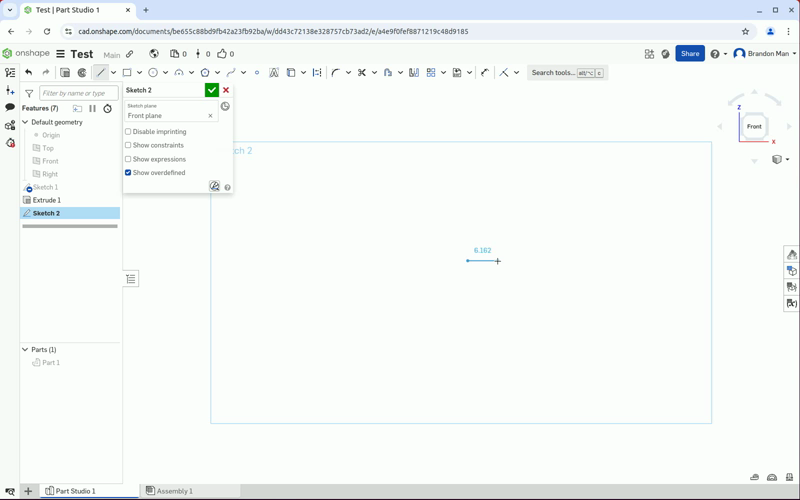
mouse_move(477, 270)
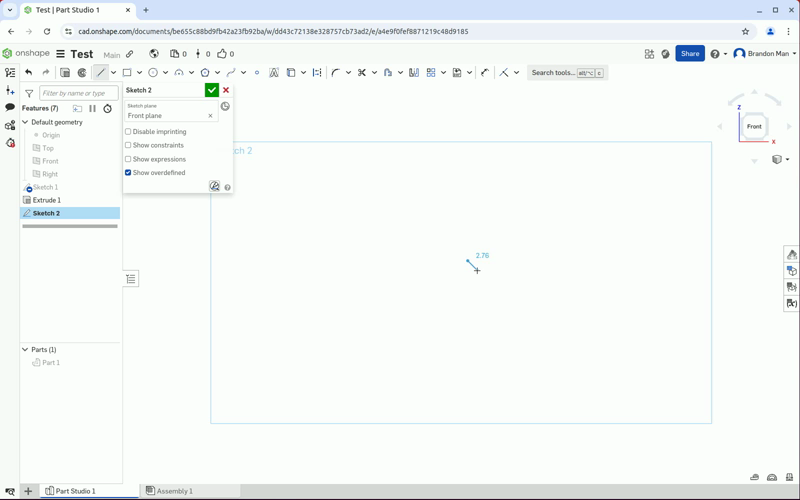
click(477, 270)
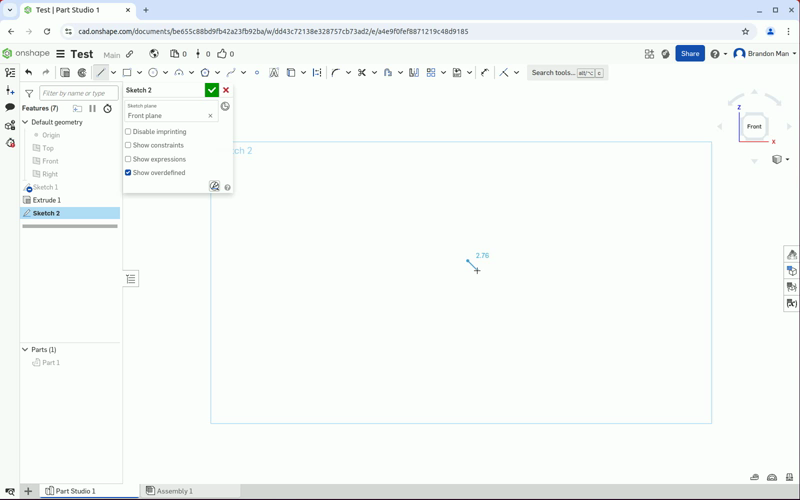
key_up(shift)
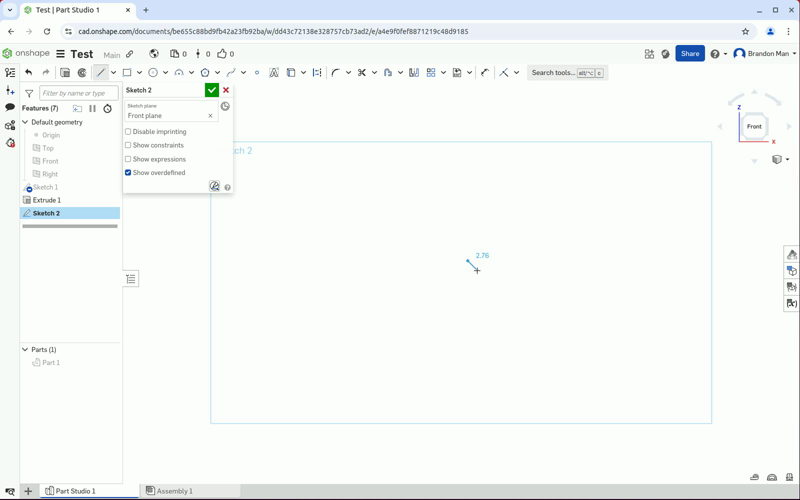
key_down(shift)
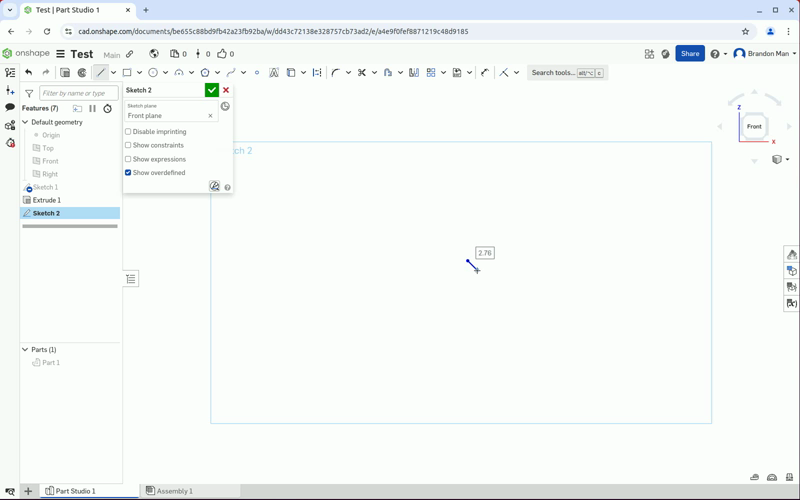
mouse_move(543, 204)
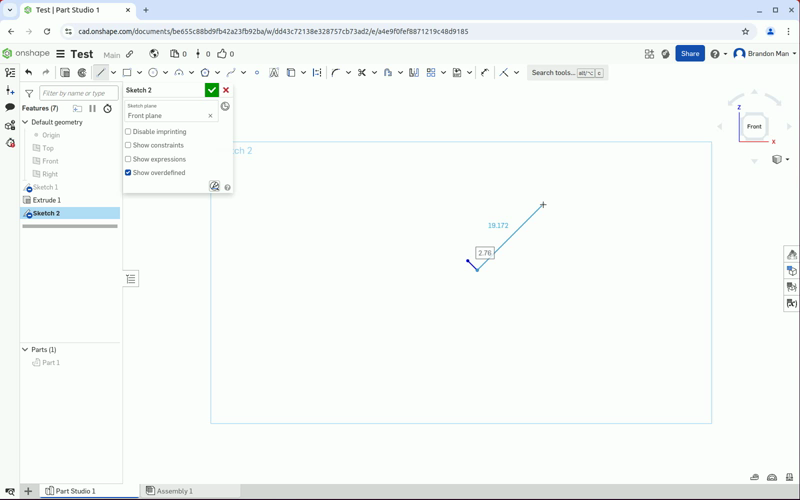
click(543, 204)
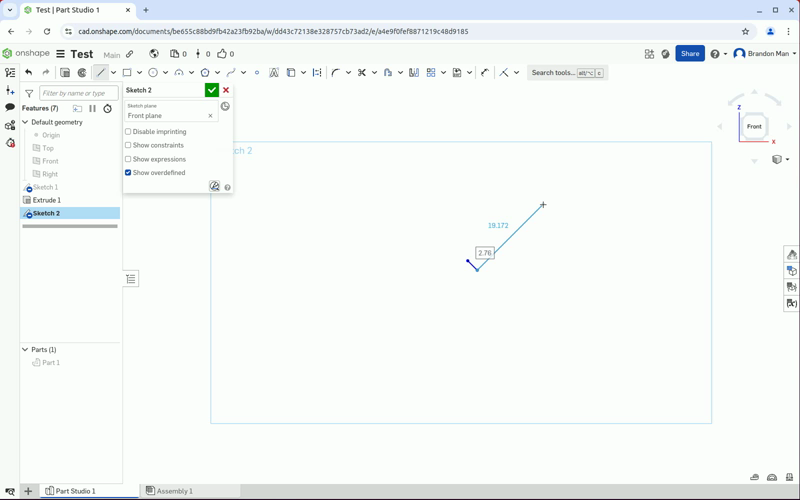
key_up(shift)
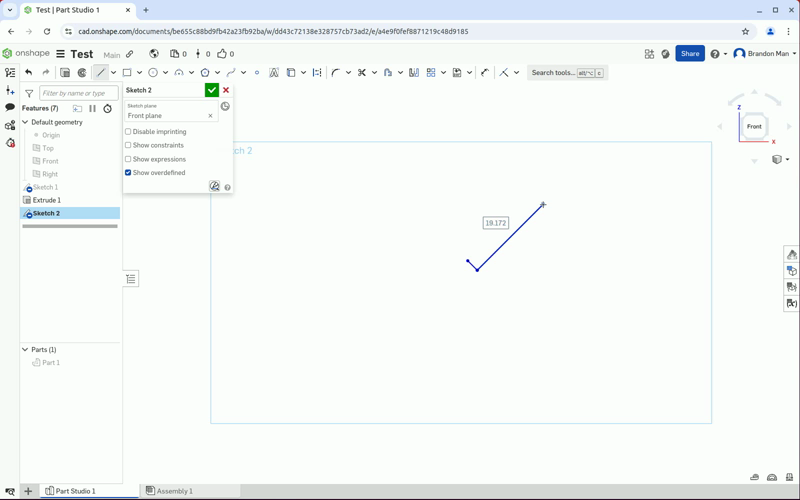
key_down(shift)
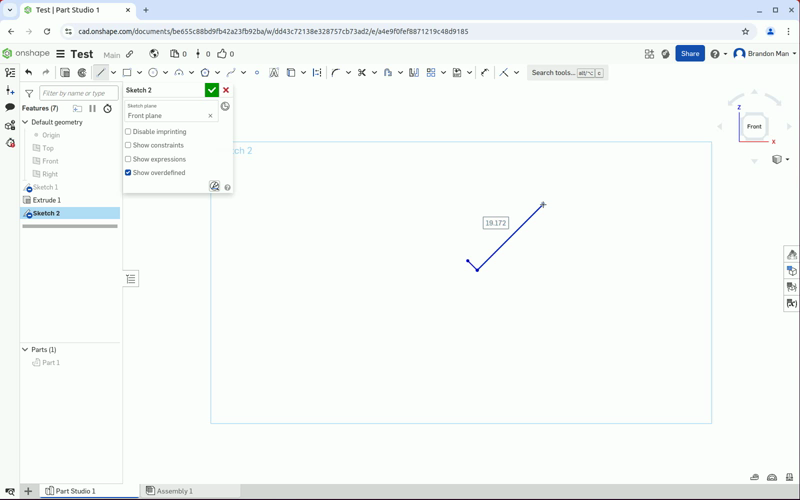
mouse_move(573, 204)
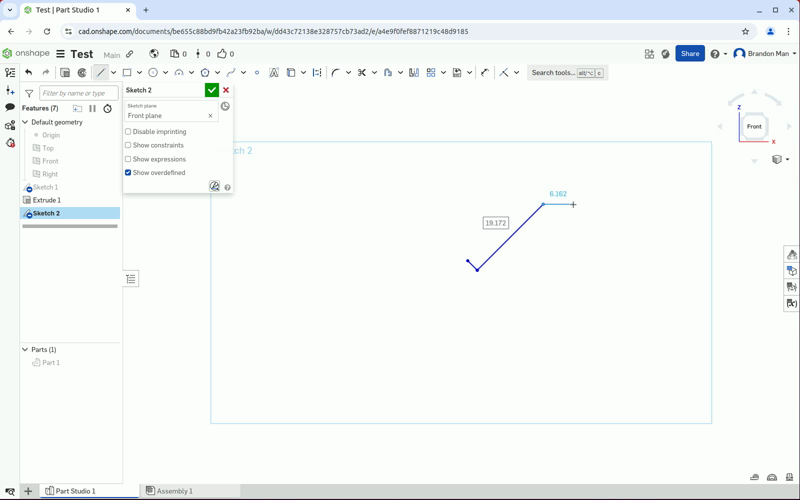
mouse_move(533, 194)
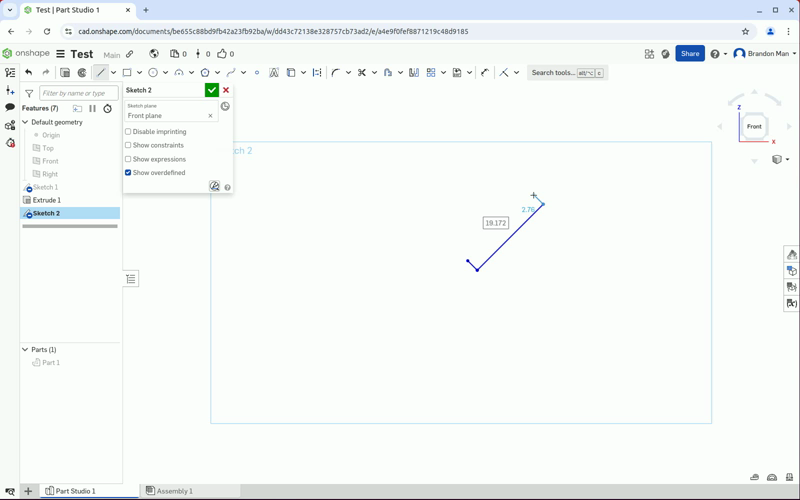
click(533, 194)
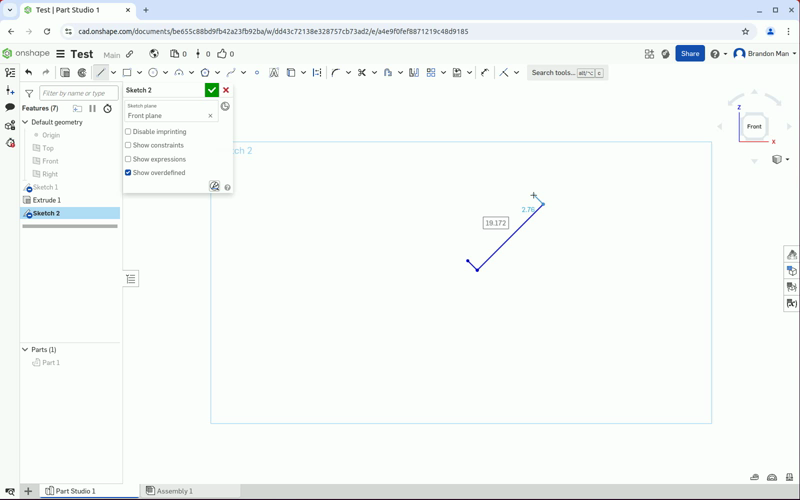
key_up(shift)
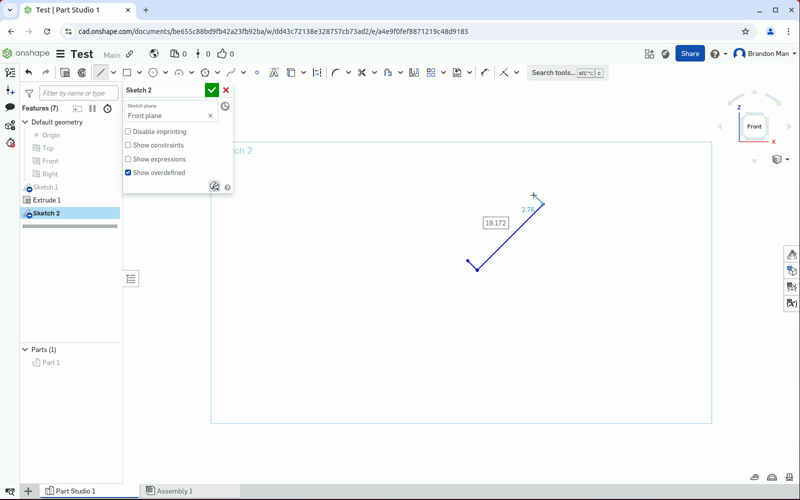
key_down(shift)
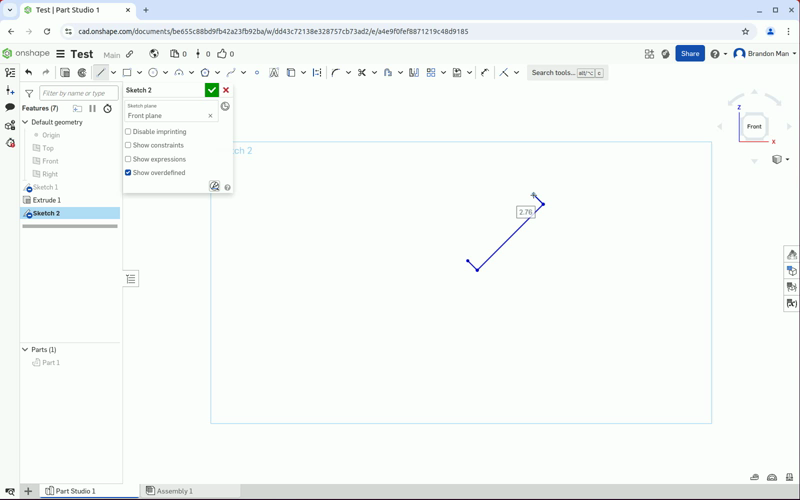
mouse_move(467, 260)
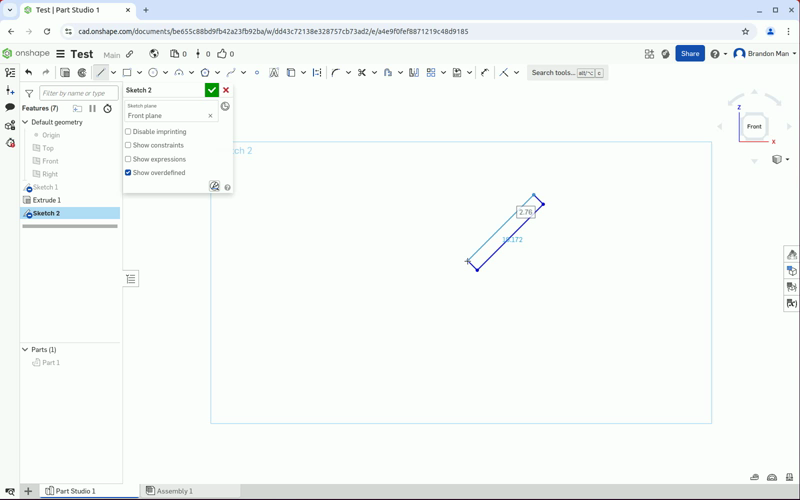
key_up(shift)
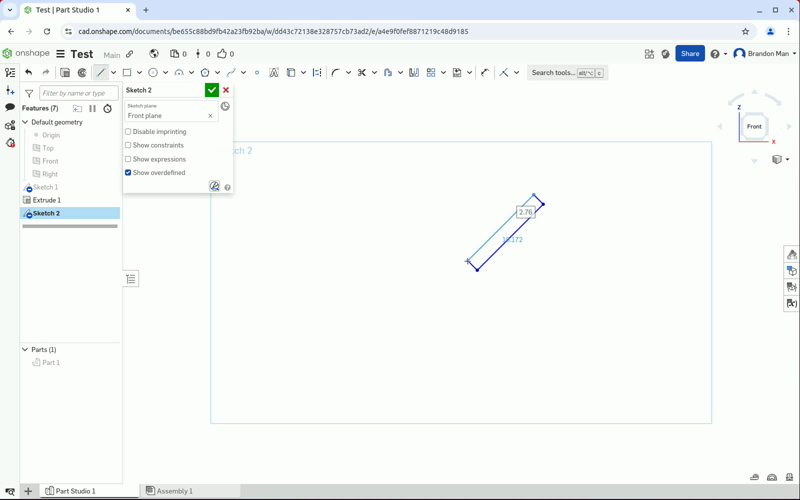
click(467, 260)
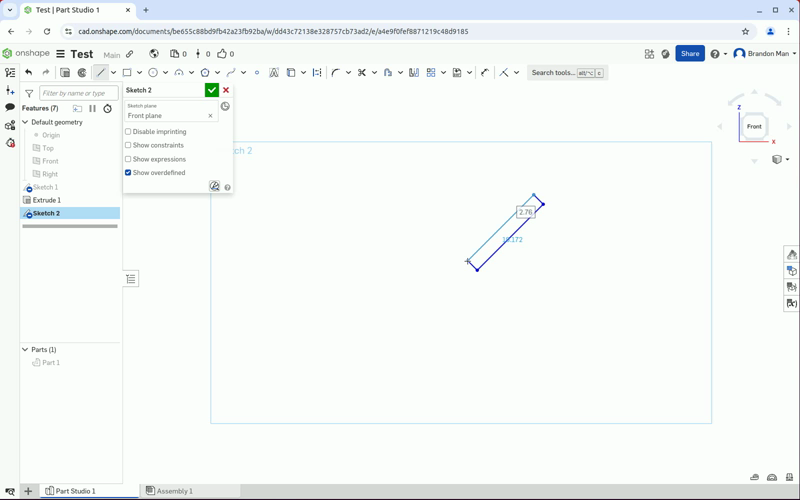
key(esc)
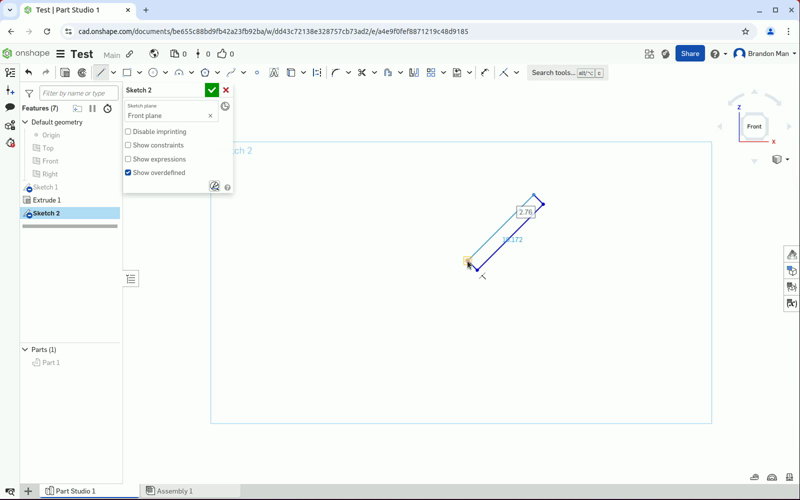
mouse_move(537, 204)
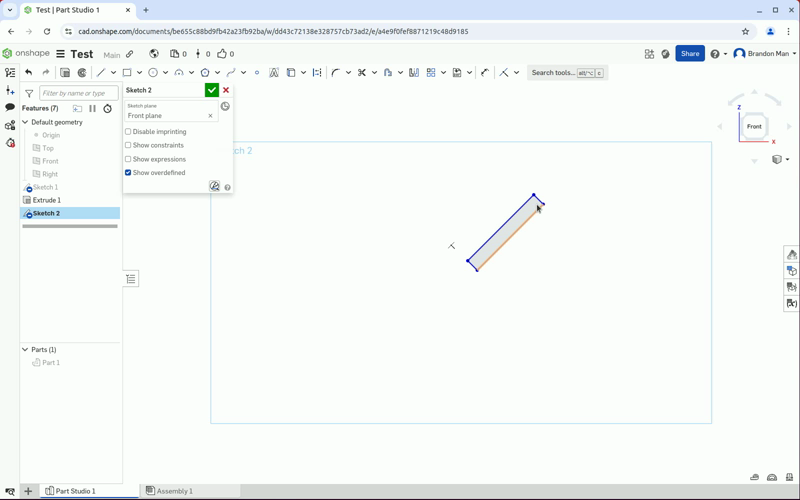
scroll(6)
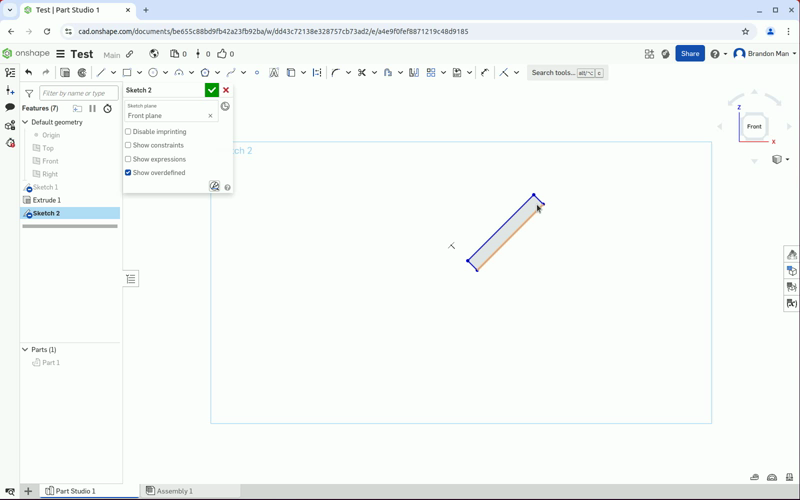
scroll(6)
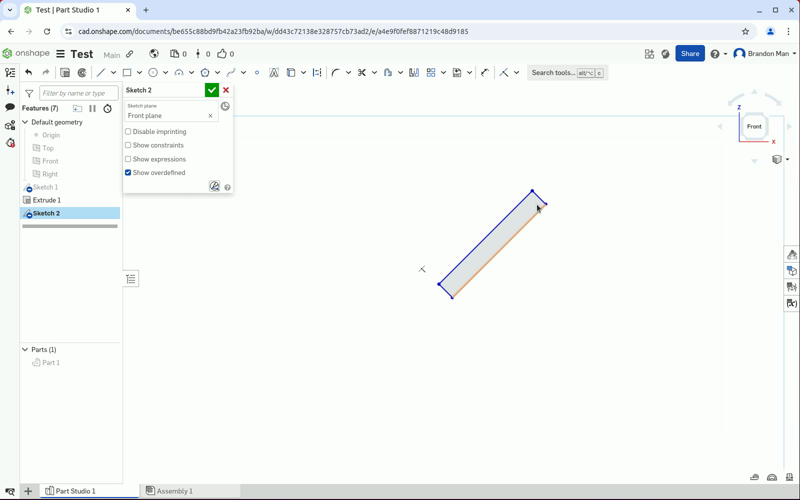
scroll(6)
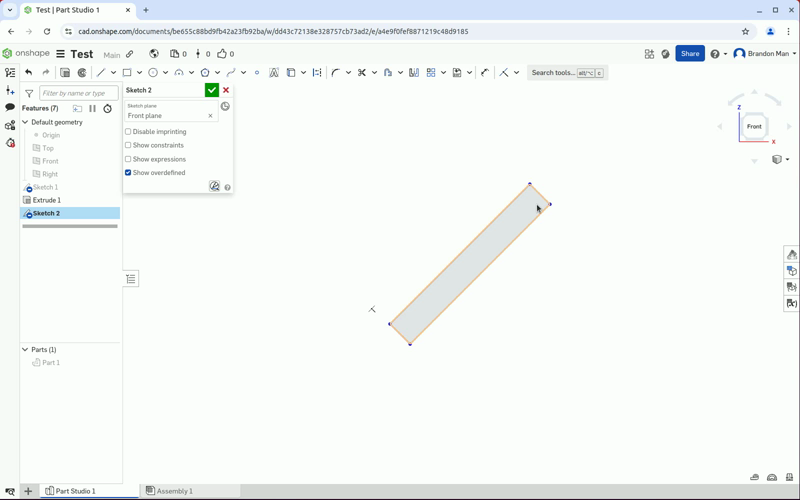
scroll(6)
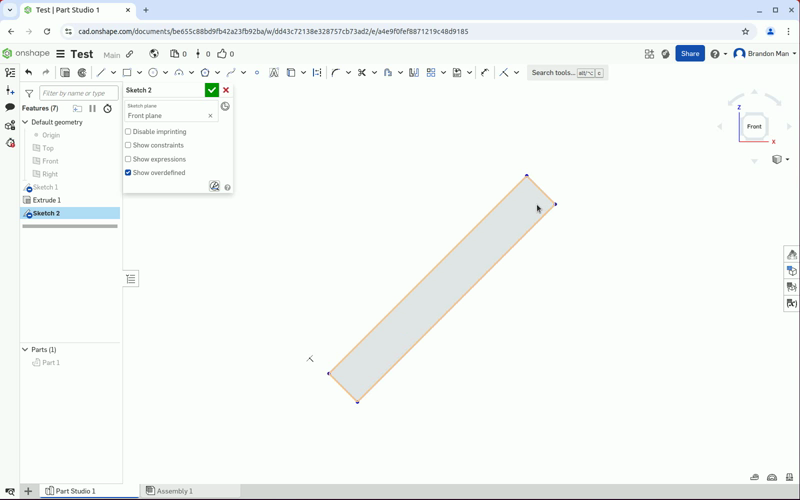
scroll(6)
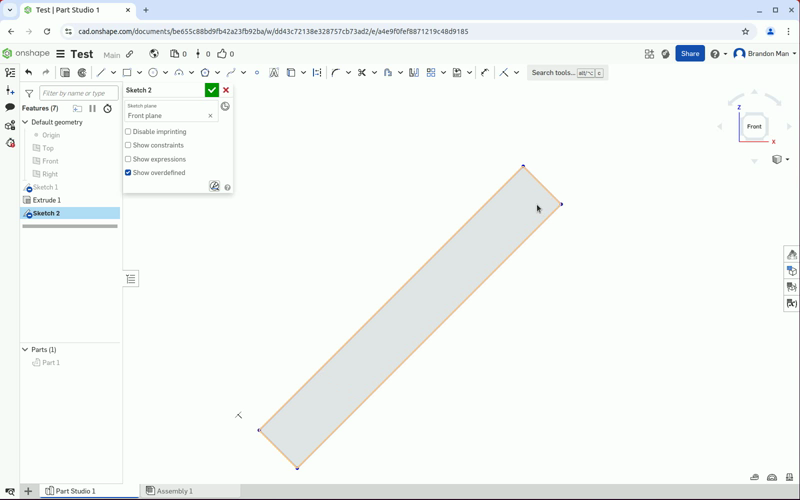
scroll(6)
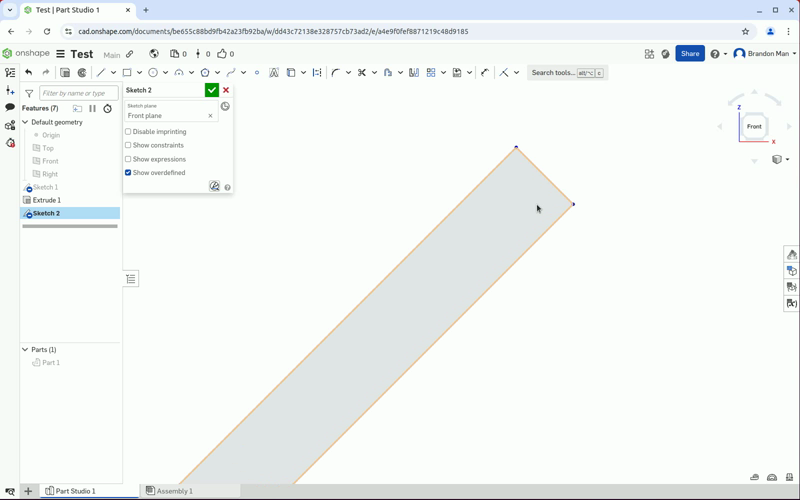
scroll(6)
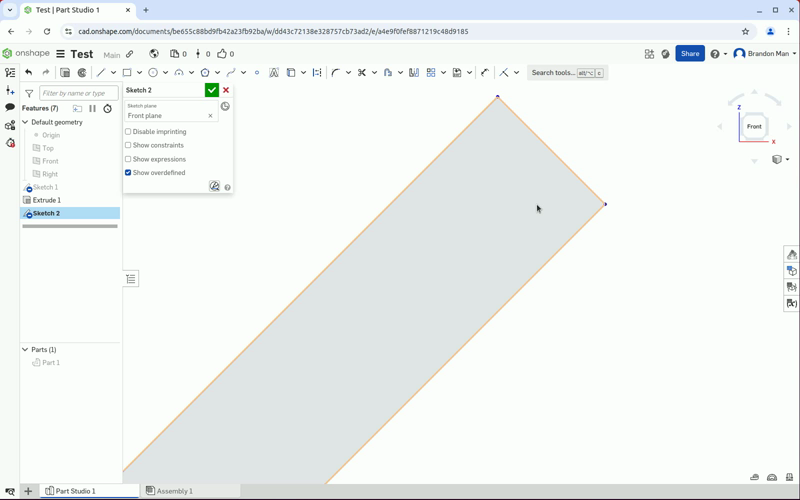
click(537, 204)
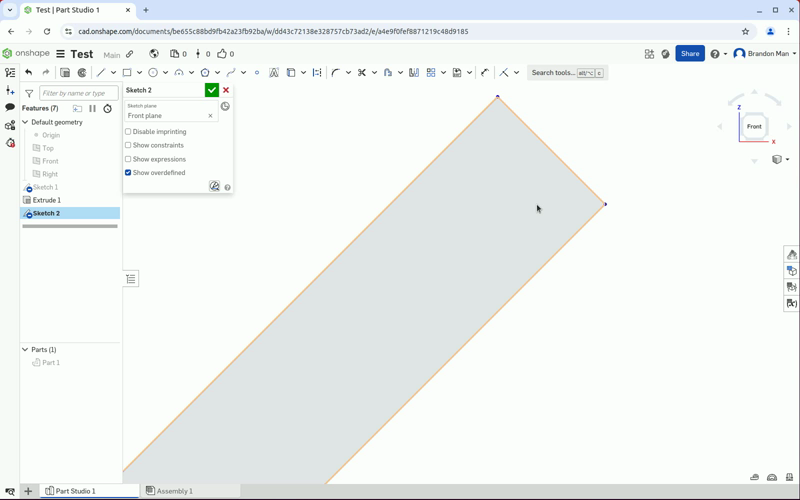
scroll(-6)
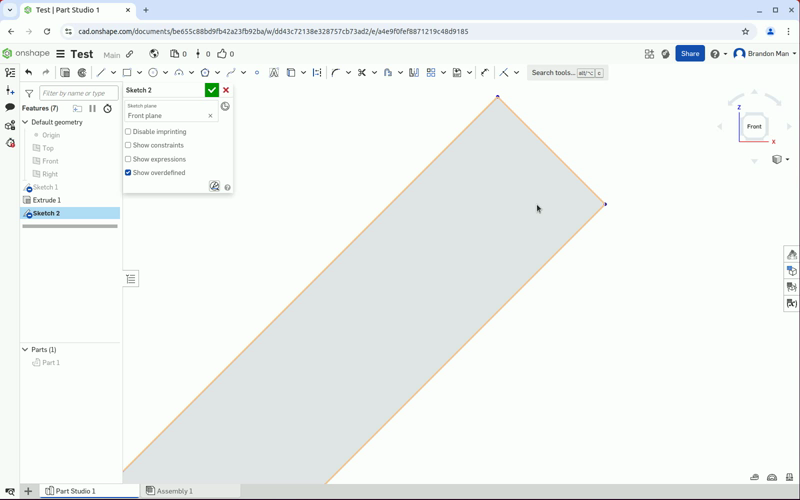
scroll(-6)
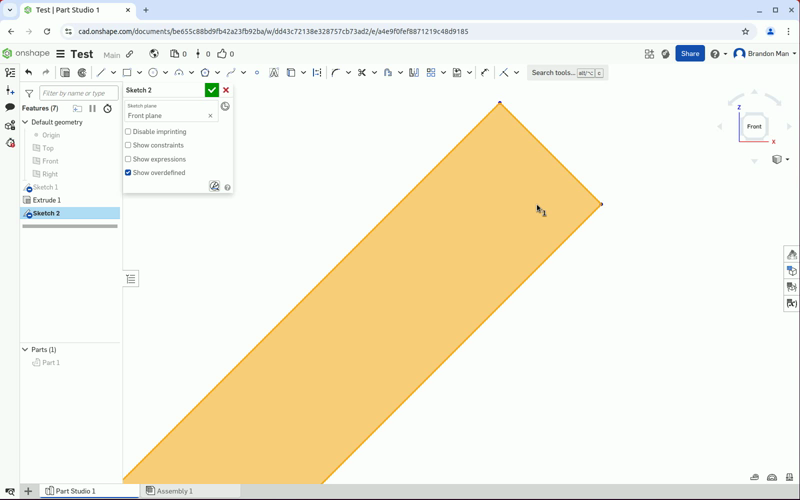
scroll(-6)
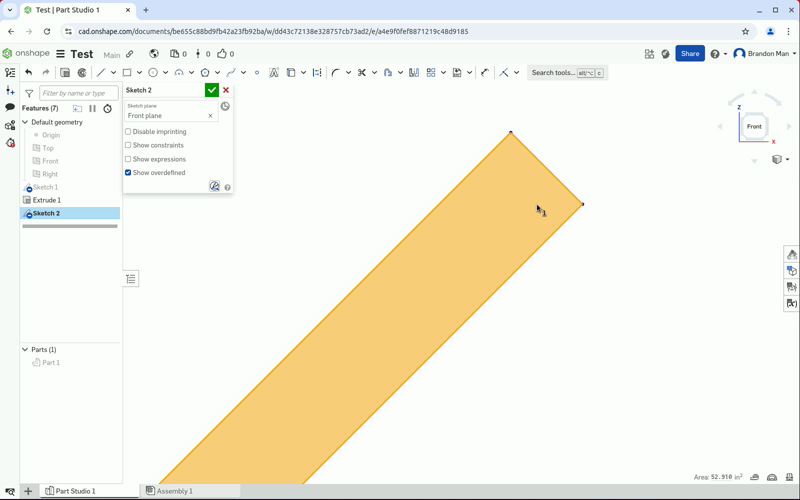
scroll(-6)
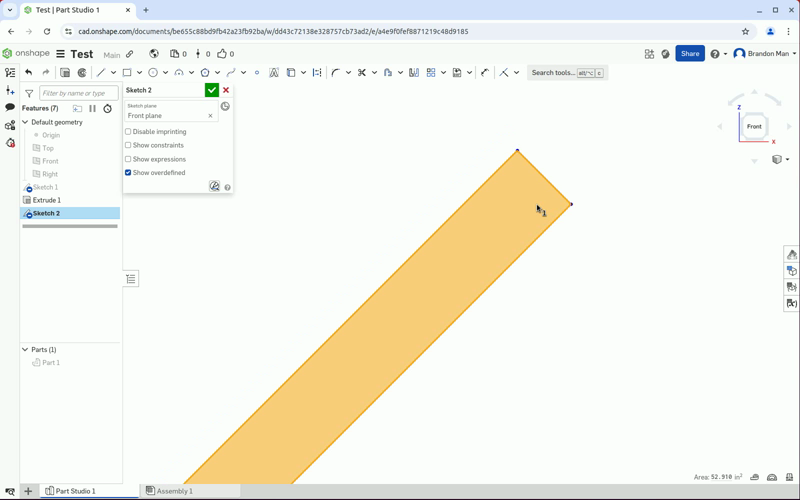
scroll(-6)
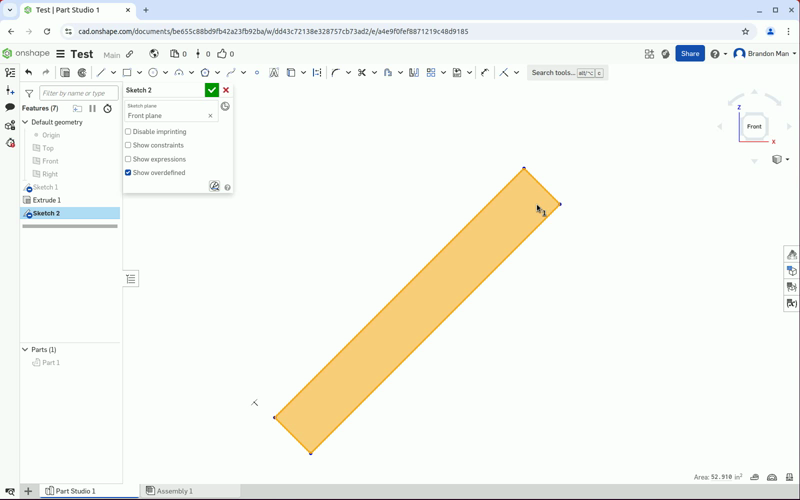
scroll(-6)
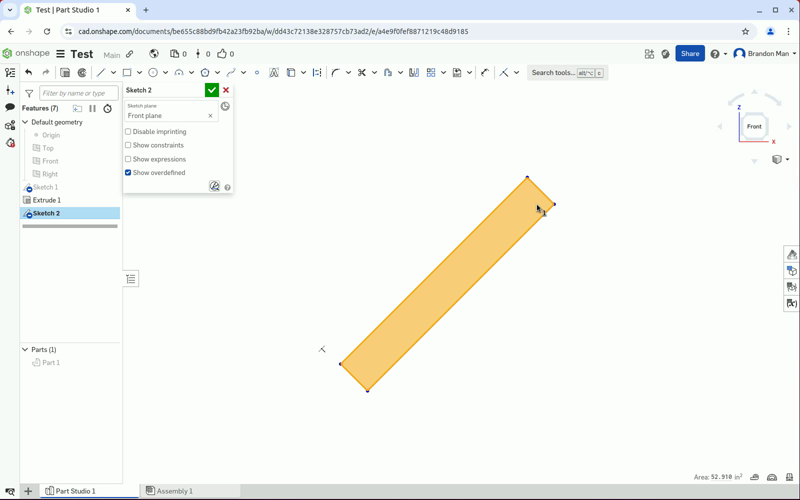
scroll(-6)
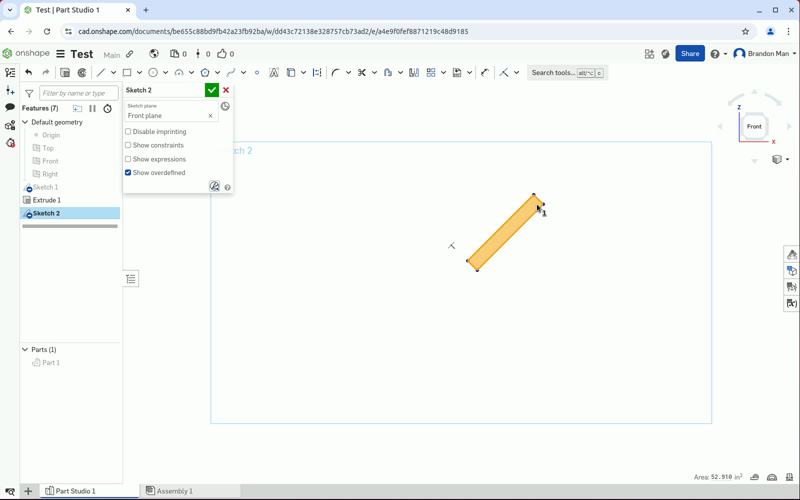
mouse_move(73, 352)
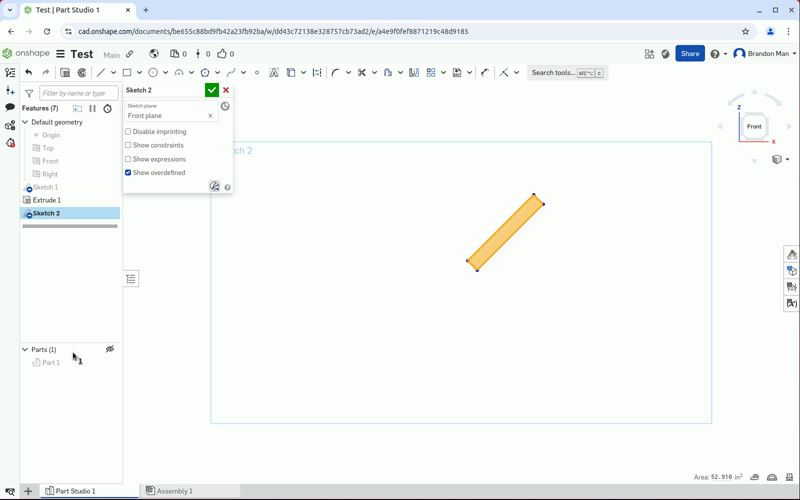
key(shift+y)
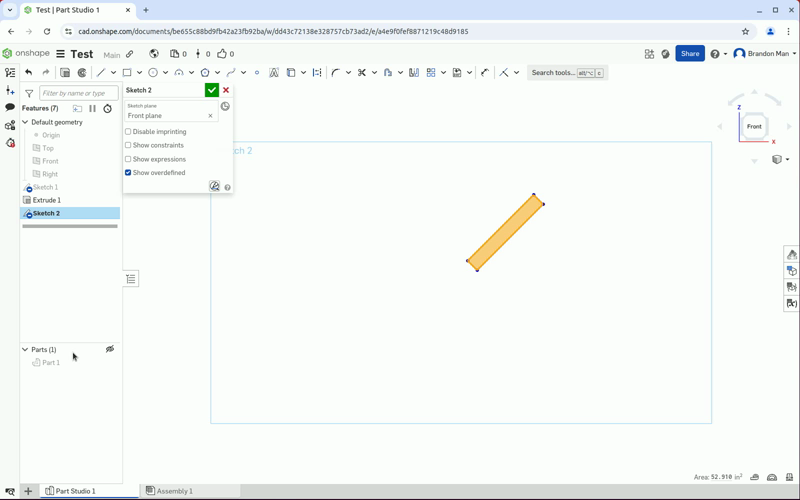
key(shift+e)
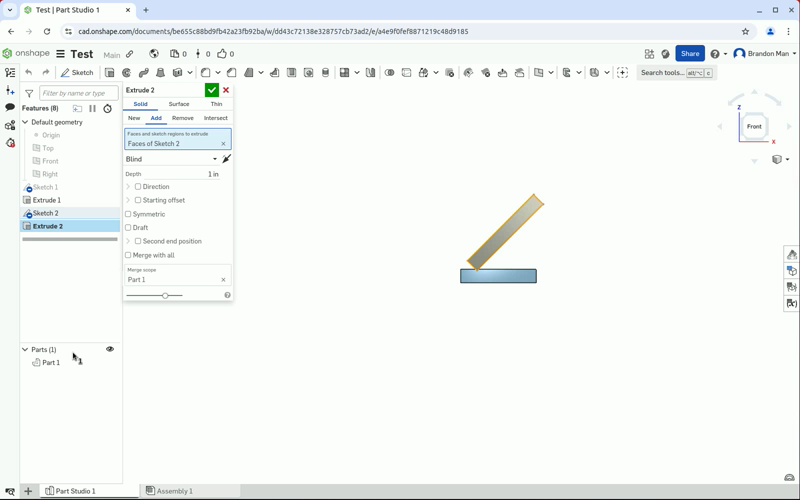
mouse_move(143, 106)
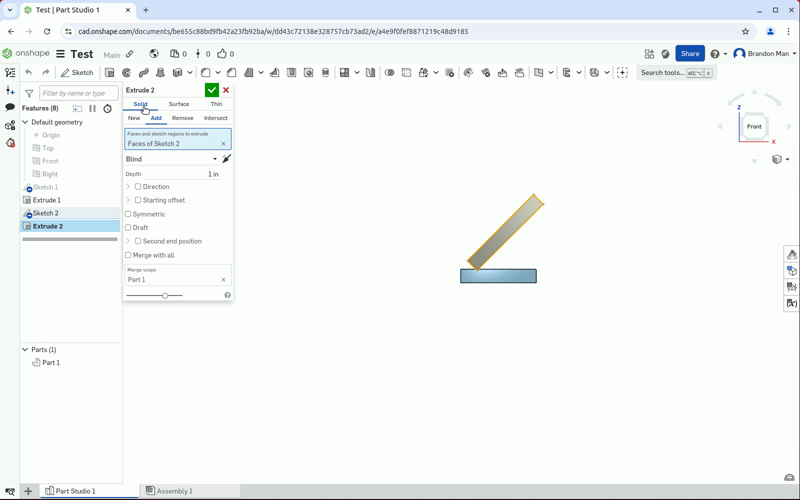
click(143, 106)
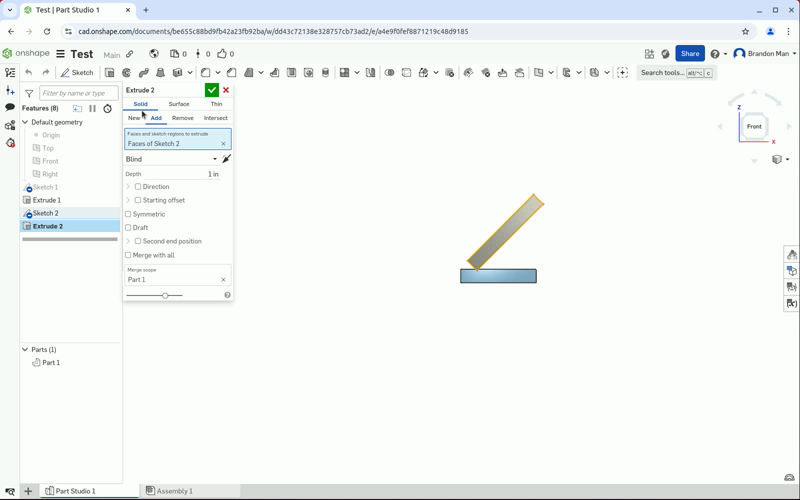
mouse_move(137, 120)
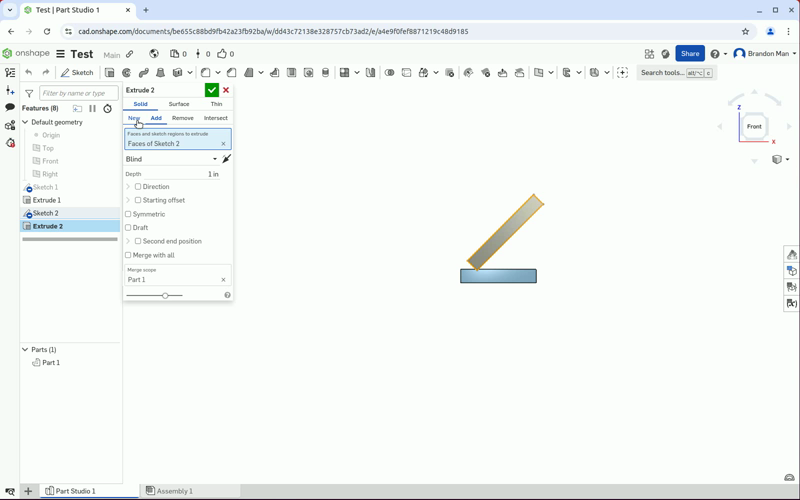
click(137, 120)
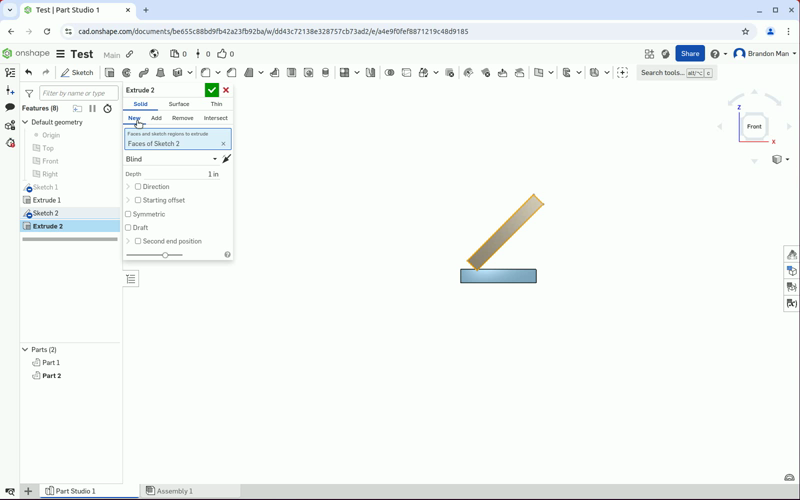
key(tab, 4)
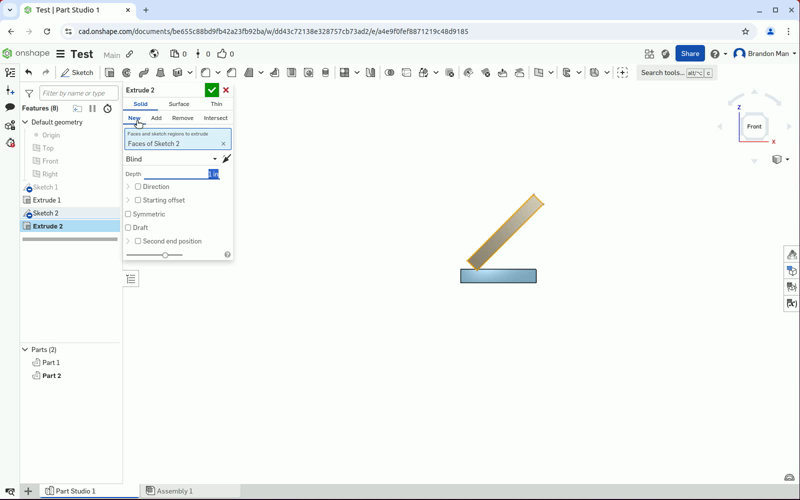
text(23.108)
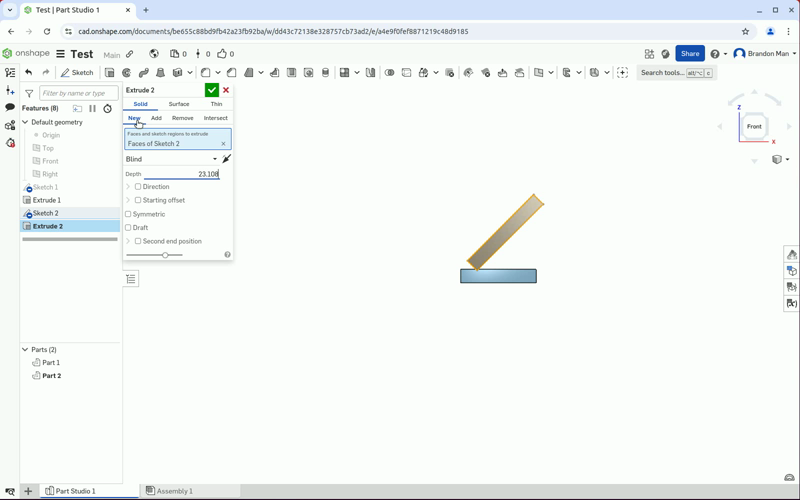
key(enter)
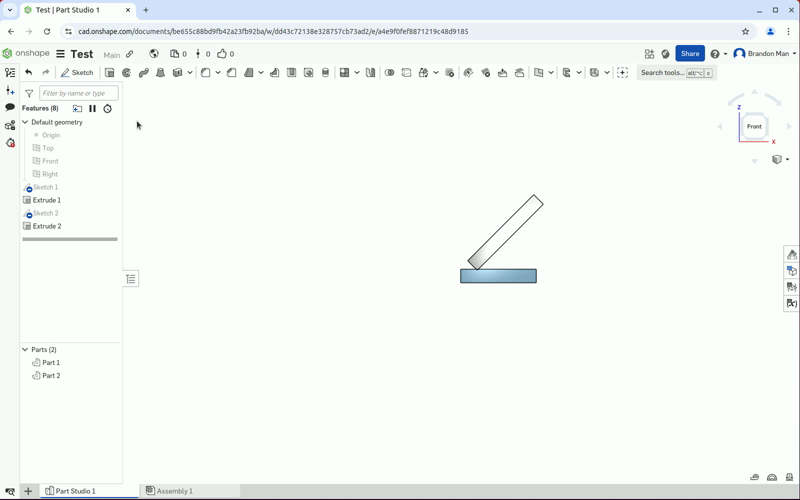
key(shift+h)
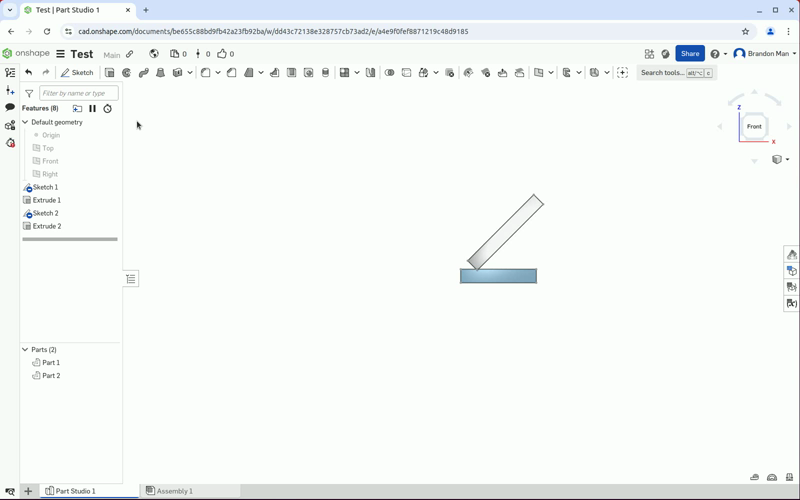
key(shift+h)
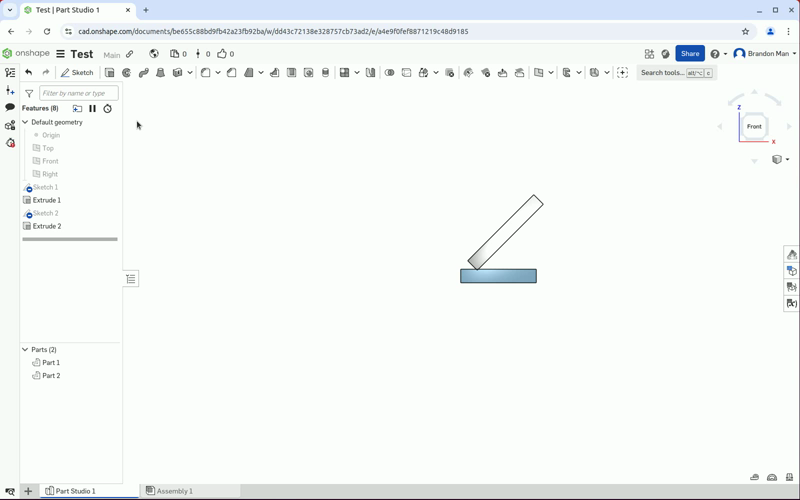
mouse_move(73, 189)
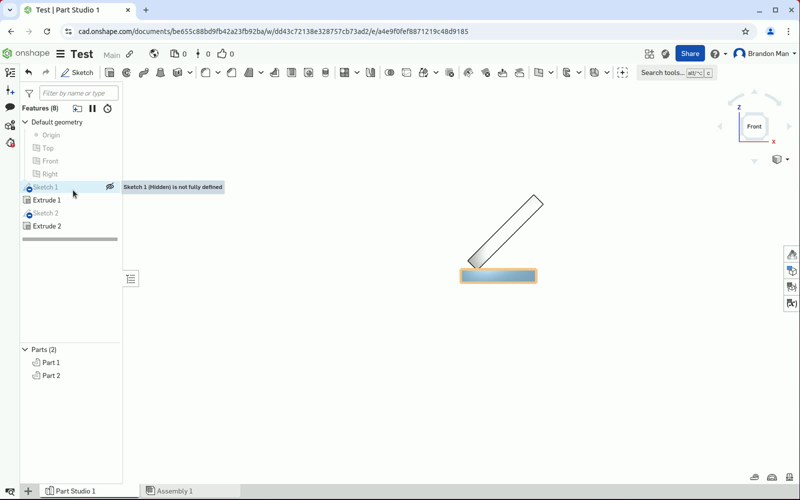
click(73, 189)
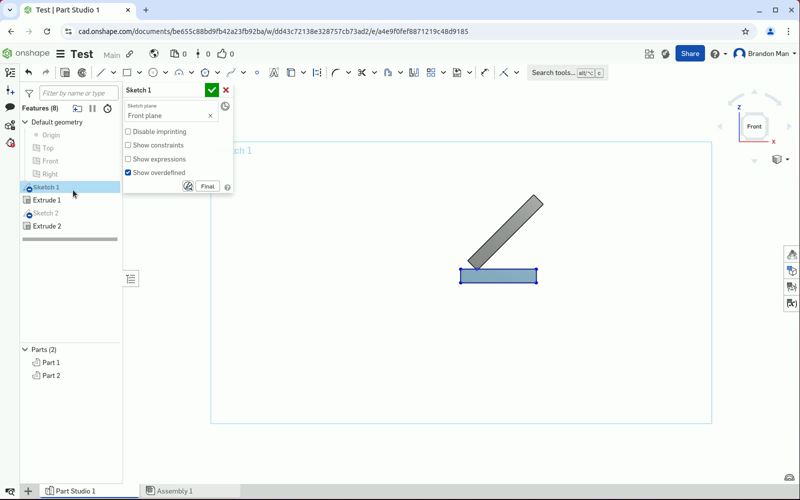
mouse_move(229, 92)
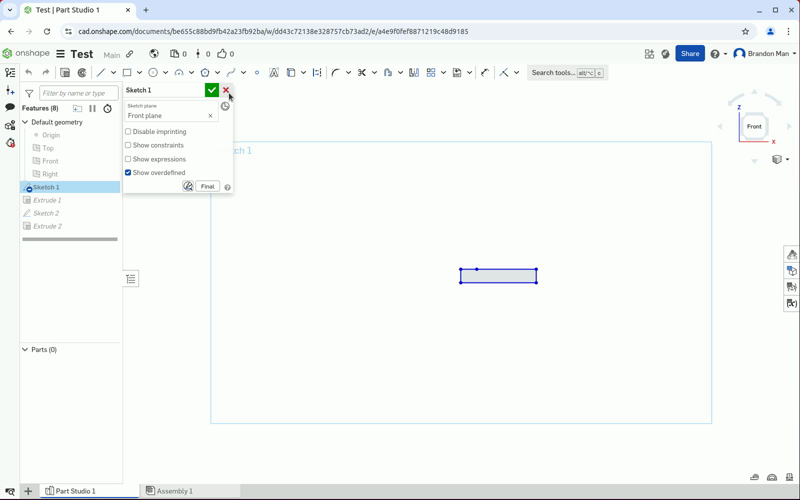
click(229, 92)
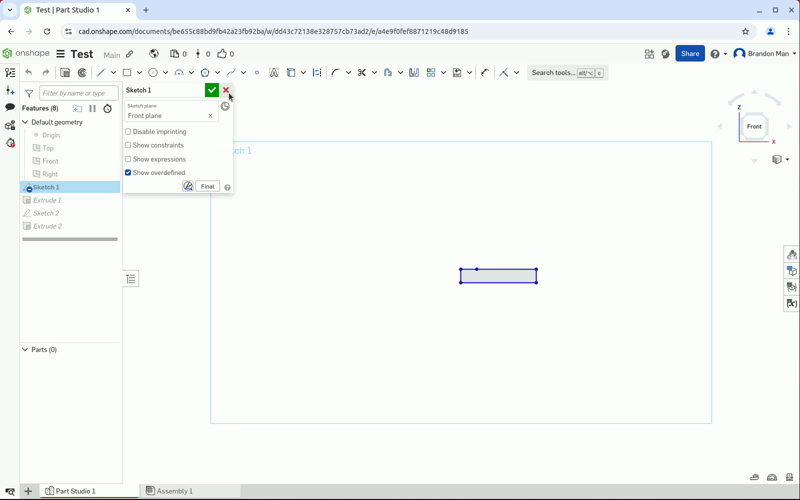
key(shift+s)
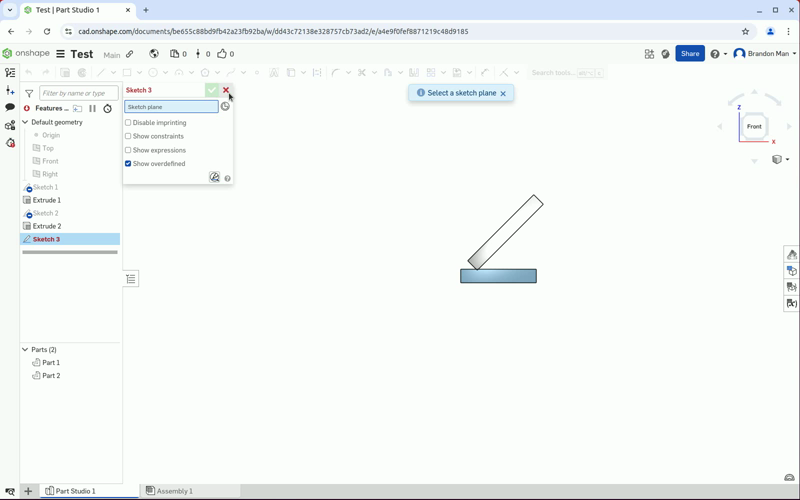
mouse_move(73, 163)
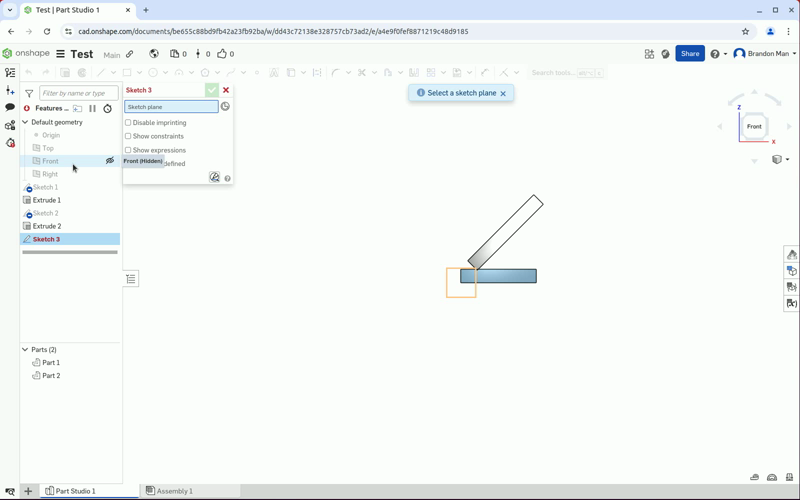
click(73, 163)
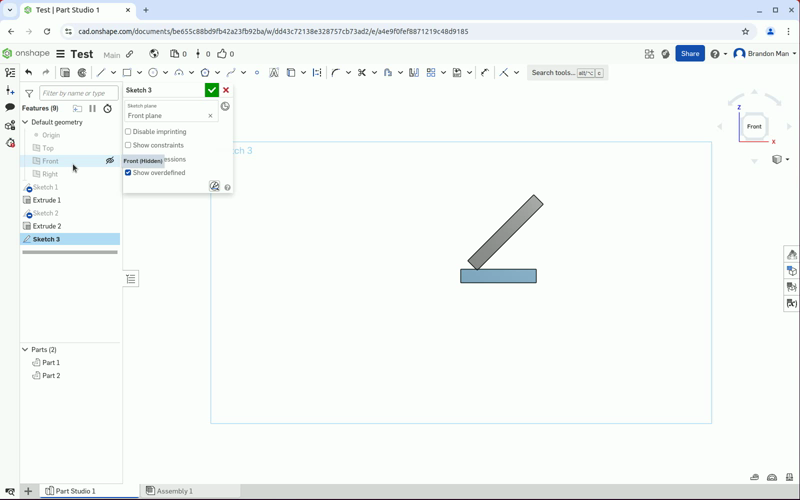
mouse_move(73, 352)
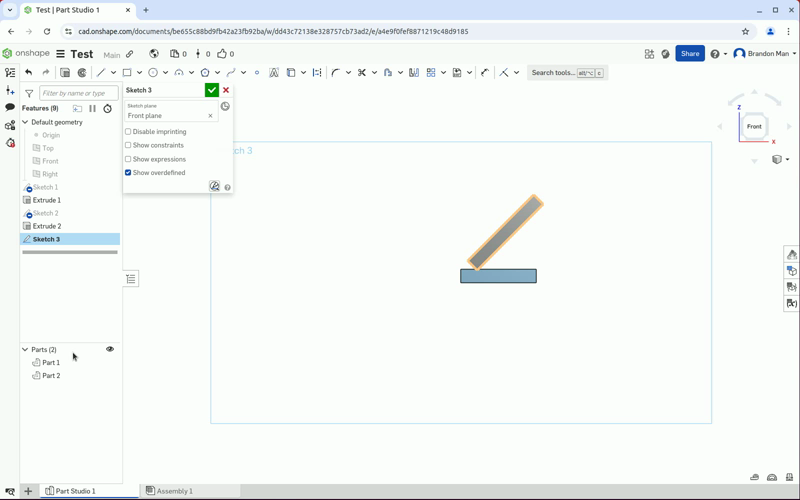
key(y)
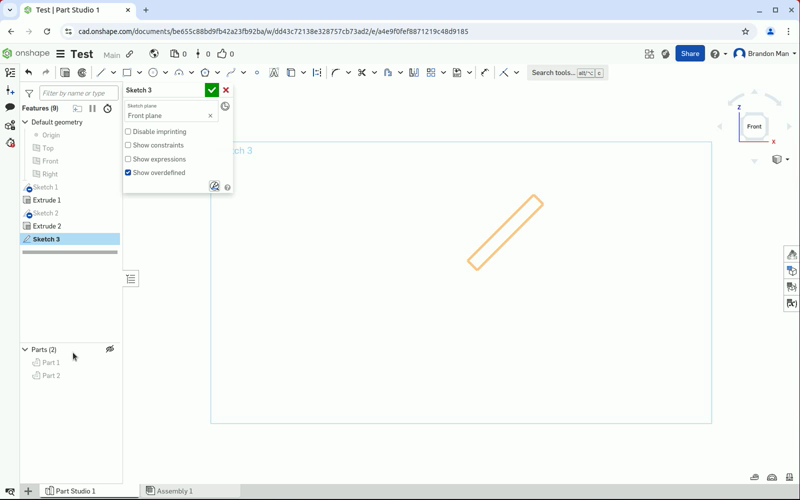
key(l)
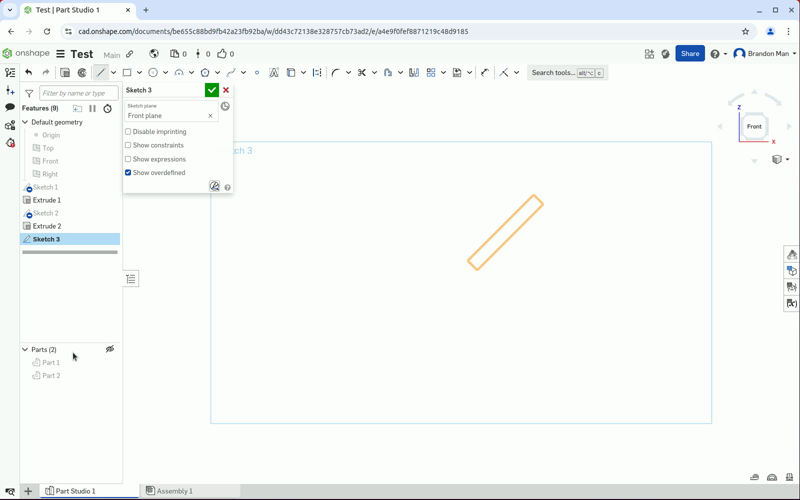
key_down(shift)
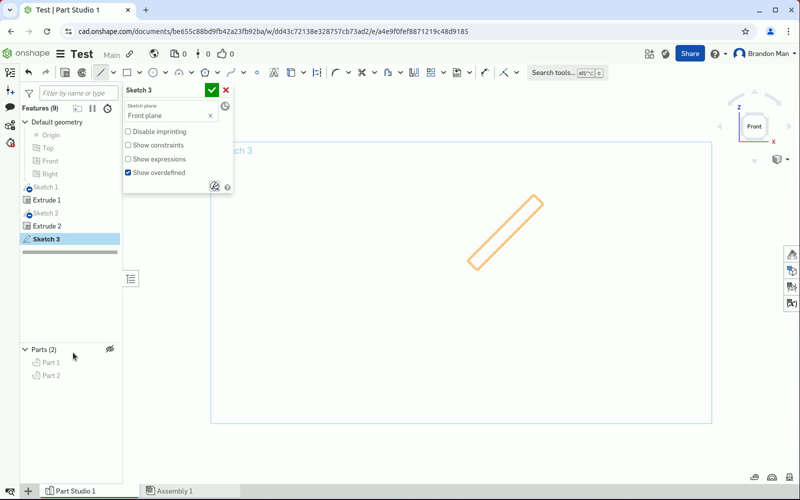
mouse_move(460, 270)
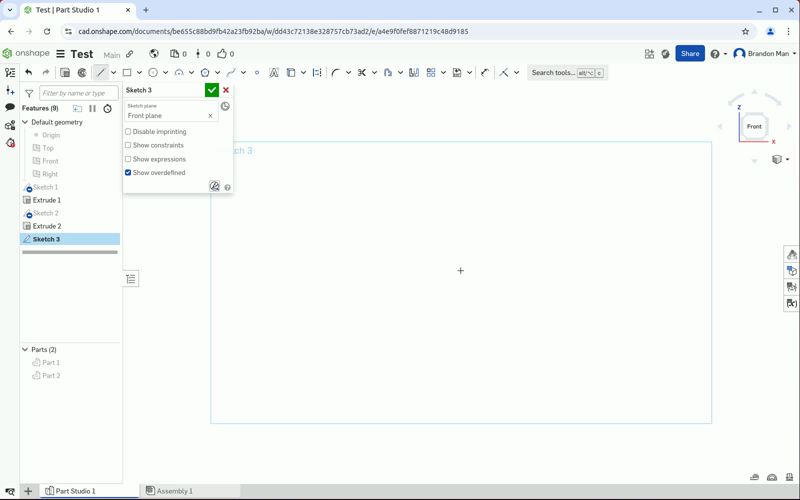
click(460, 270)
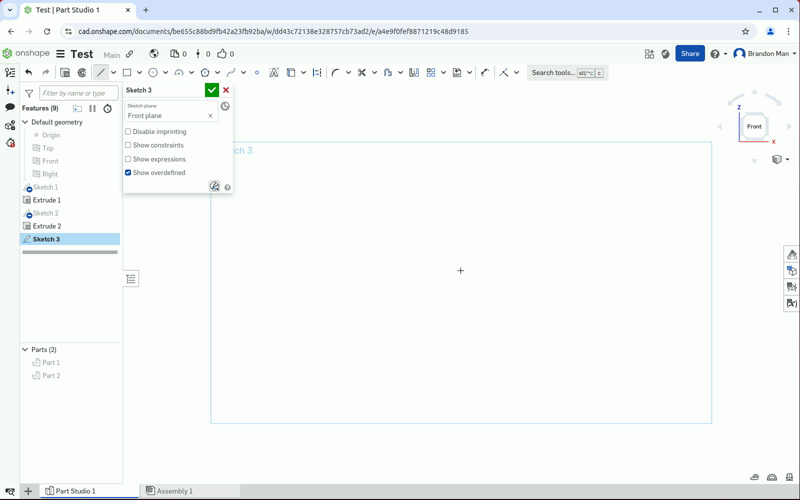
key_up(shift)
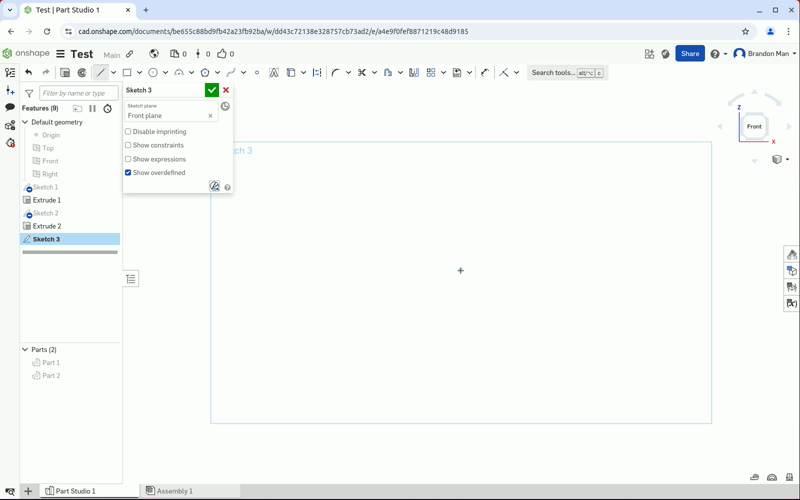
key_down(shift)
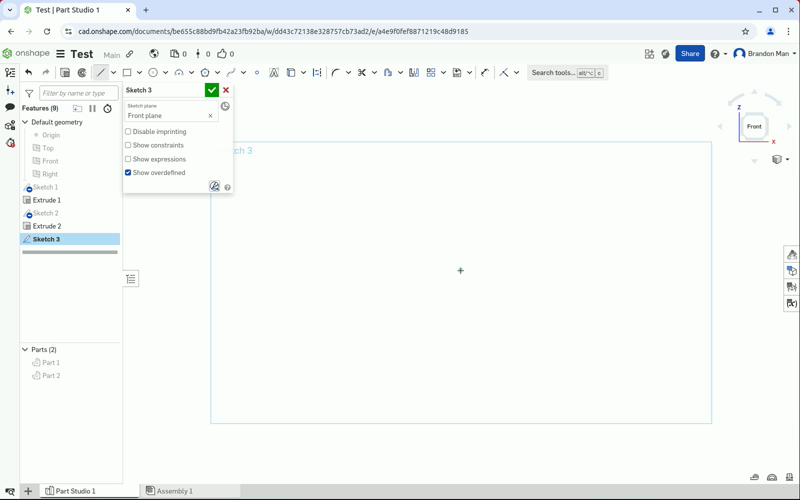
mouse_move(490, 270)
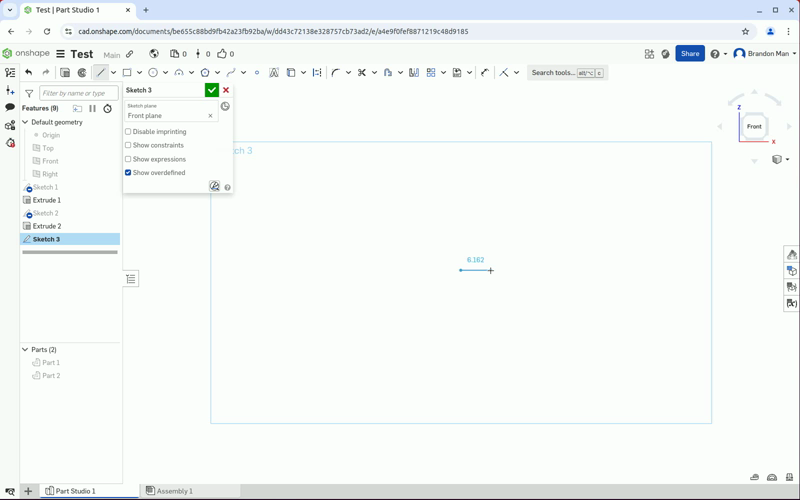
mouse_move(478, 270)
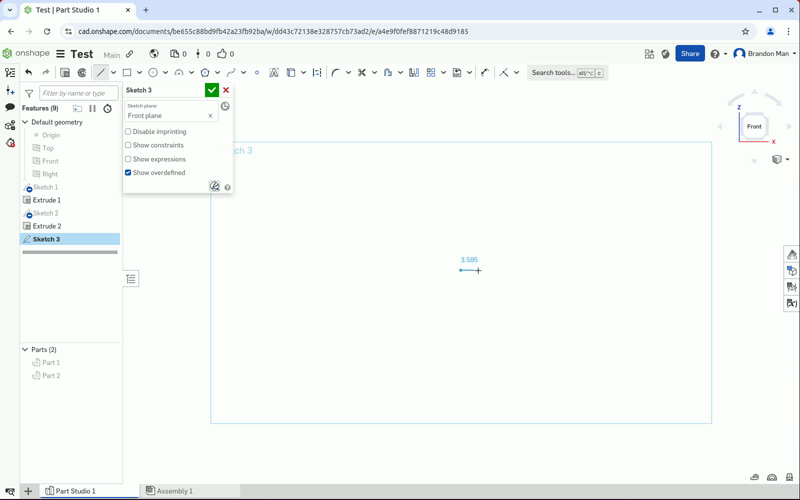
click(478, 270)
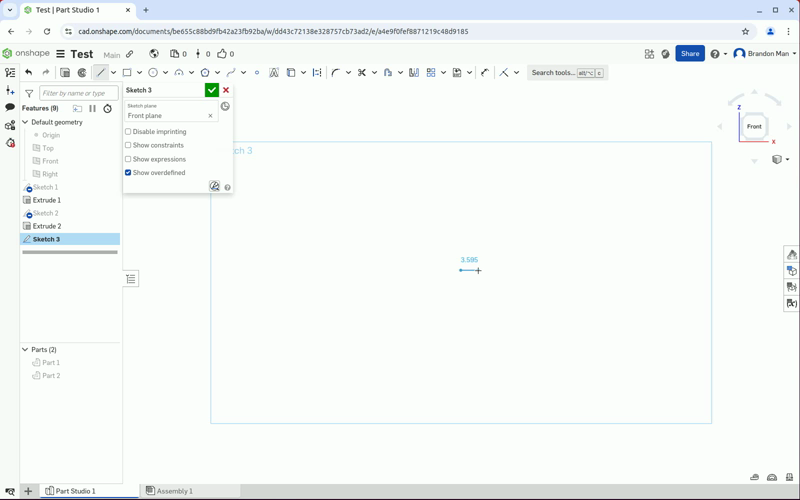
key_up(shift)
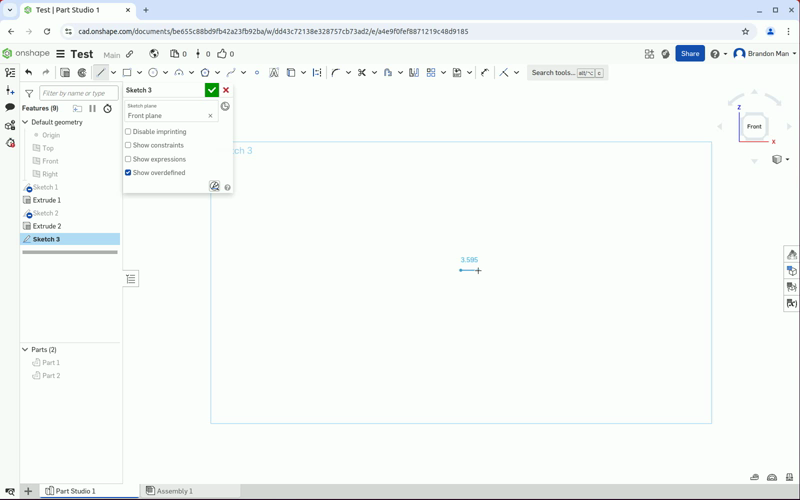
key_down(shift)
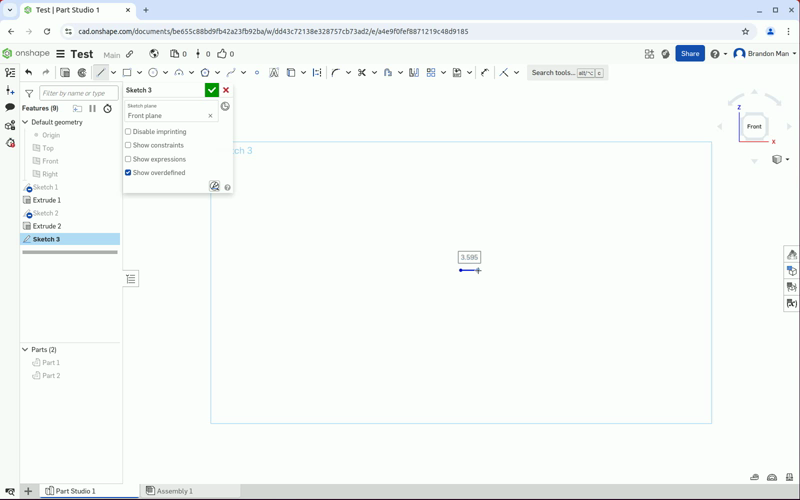
mouse_move(508, 270)
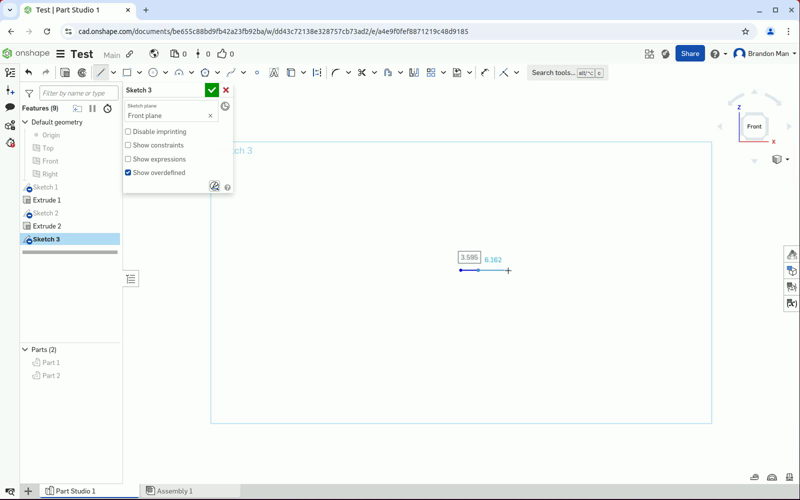
mouse_move(467, 259)
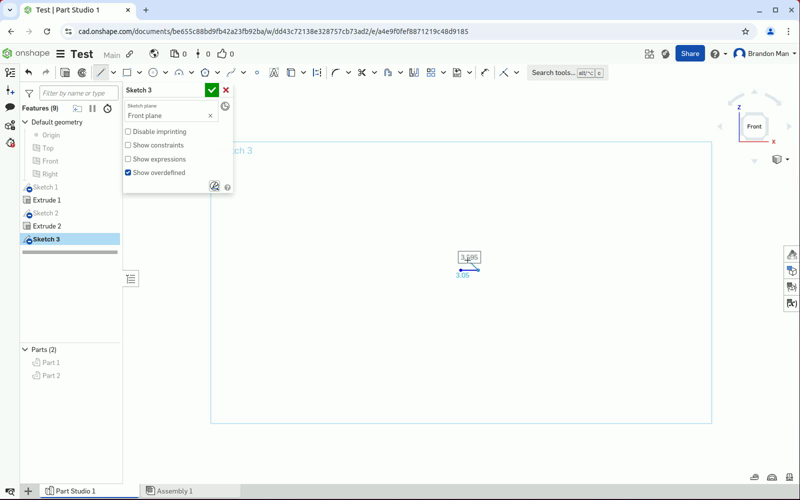
click(467, 259)
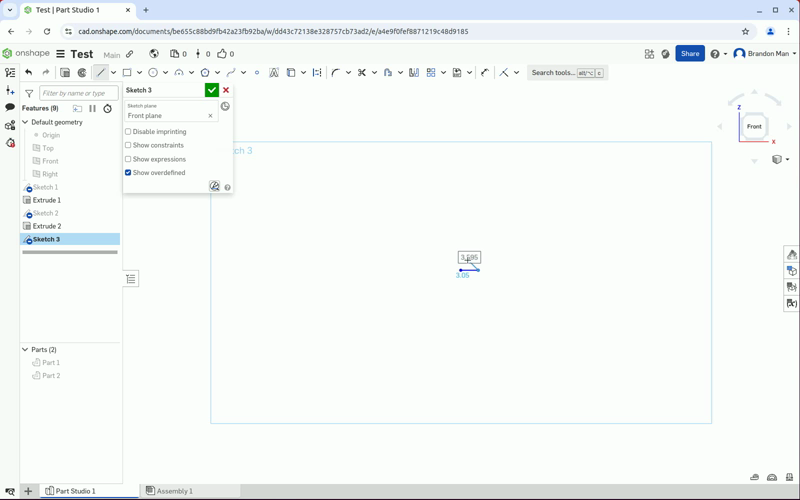
key_up(shift)
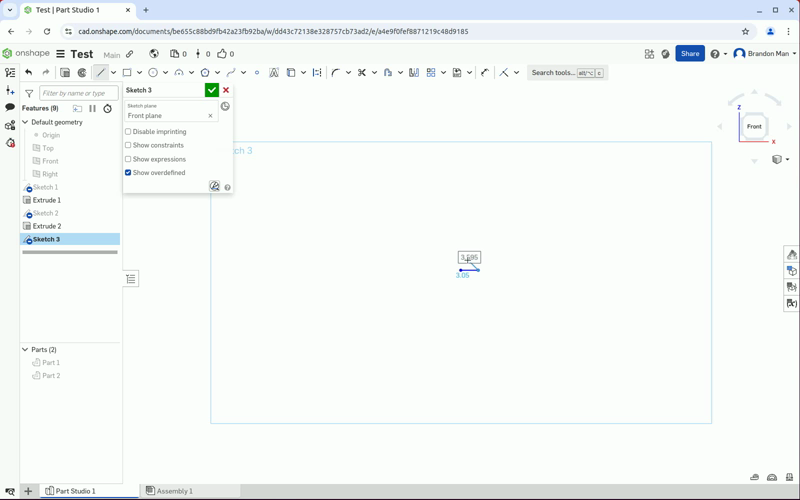
key(esc)
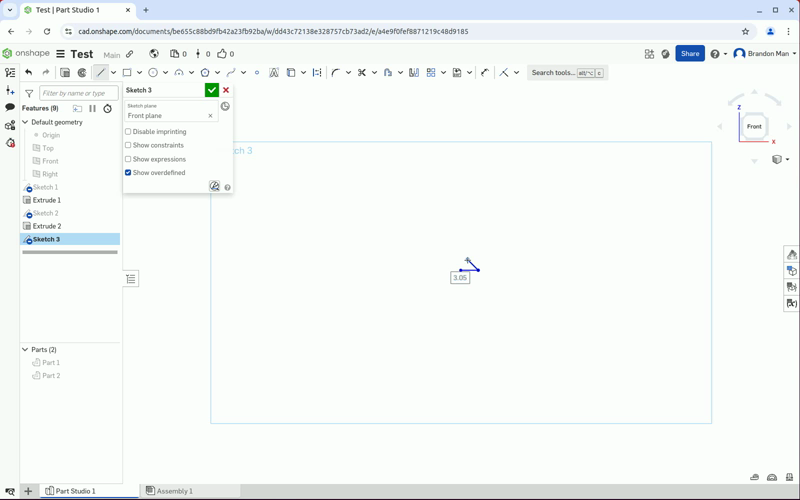
key(a)
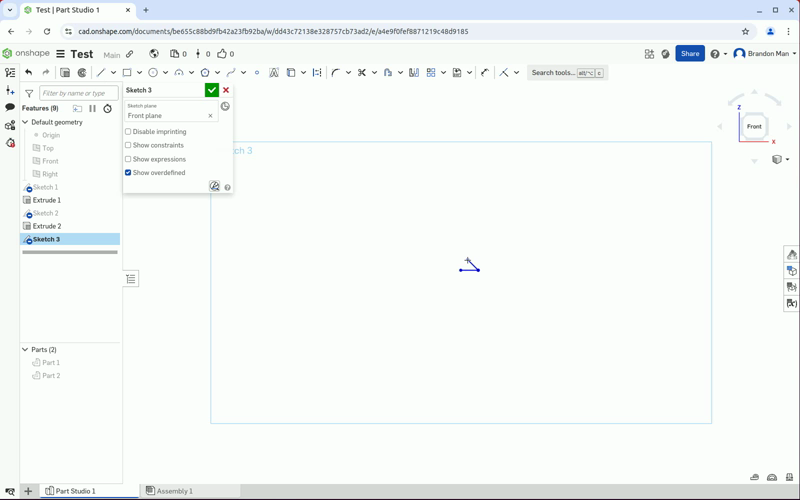
mouse_move(467, 259)
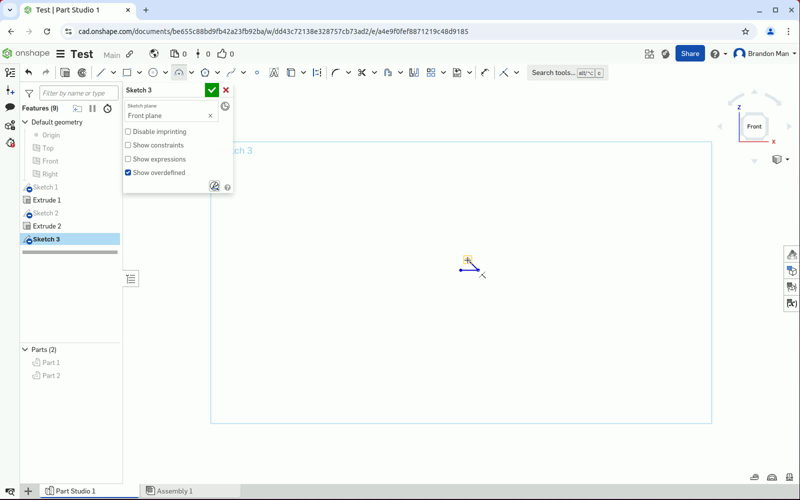
click(467, 259)
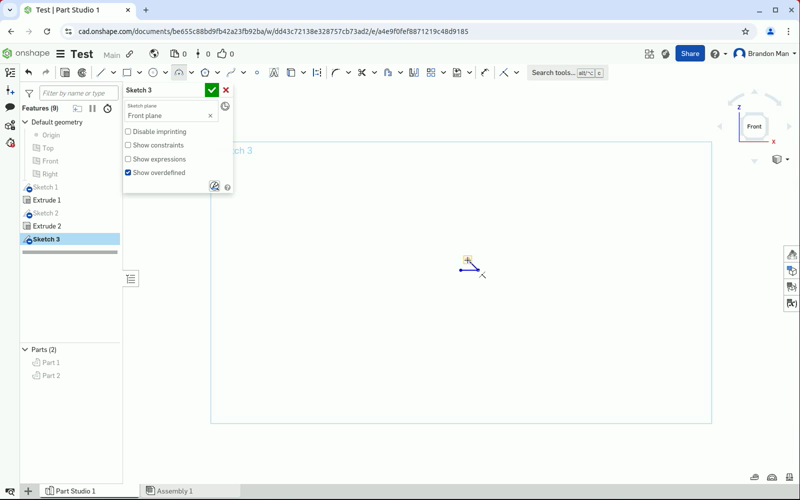
mouse_move(460, 270)
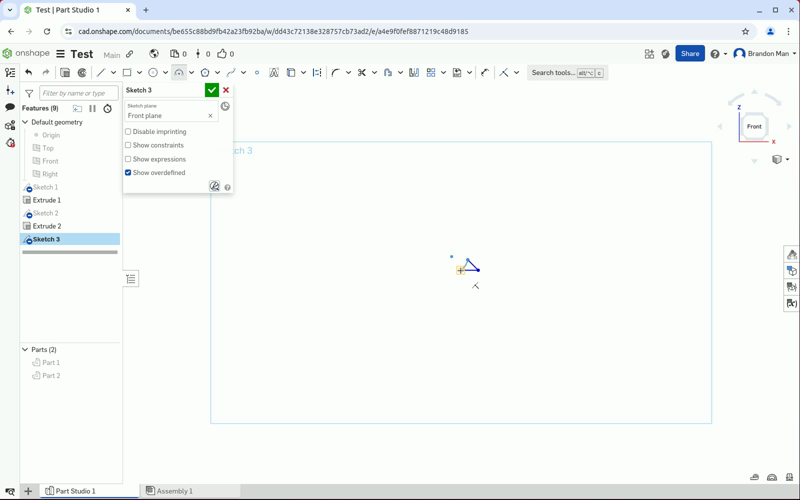
click(460, 270)
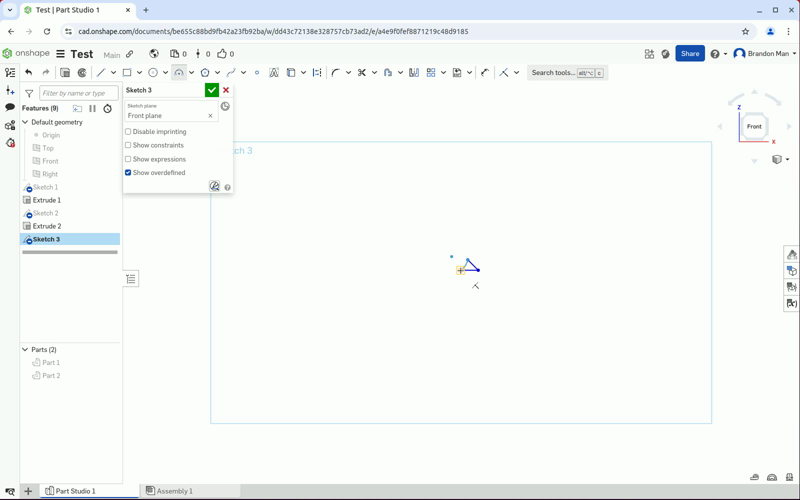
key_down(shift)
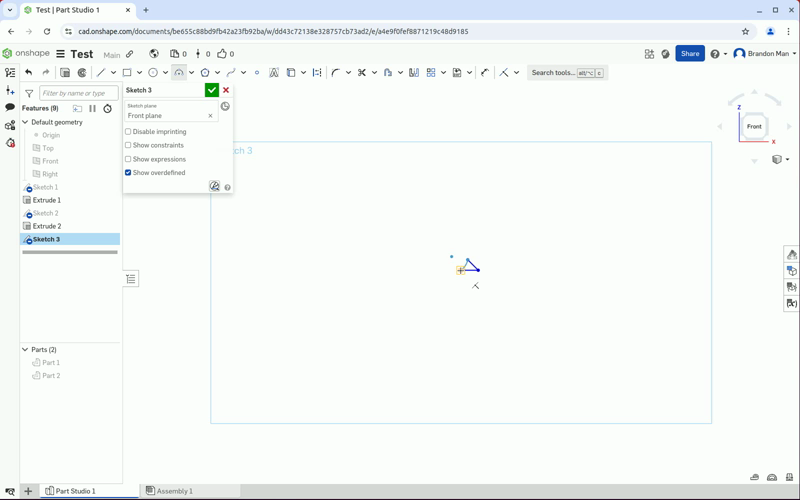
mouse_move(463, 264)
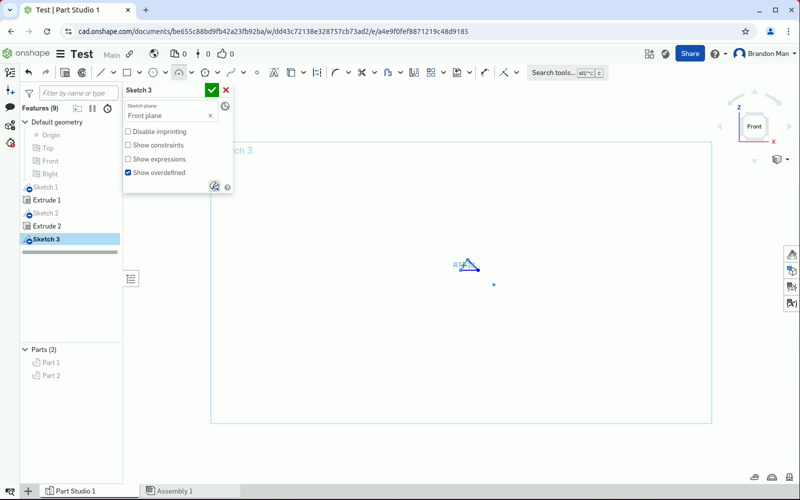
click(463, 264)
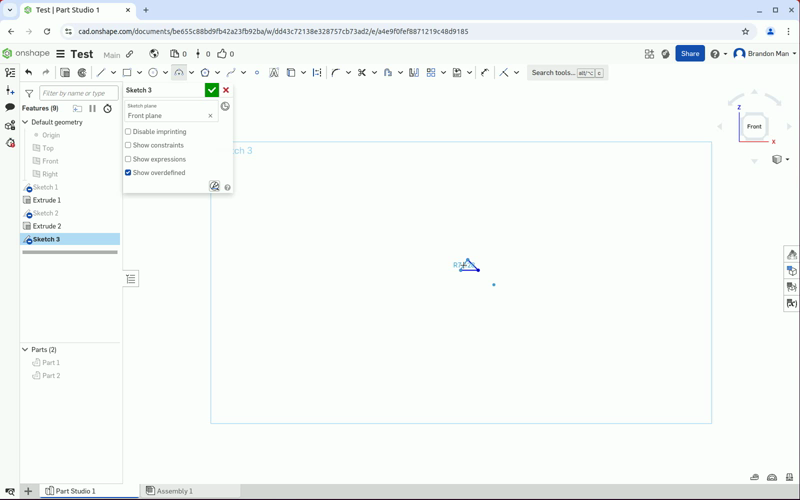
key_up(shift)
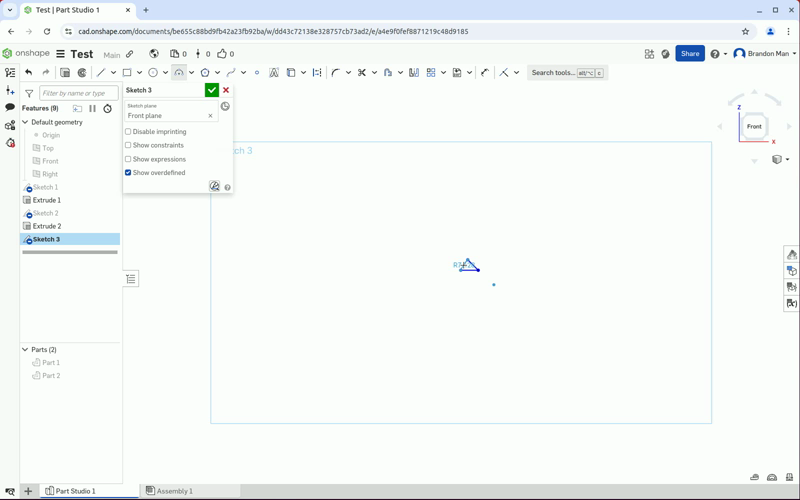
key(esc)
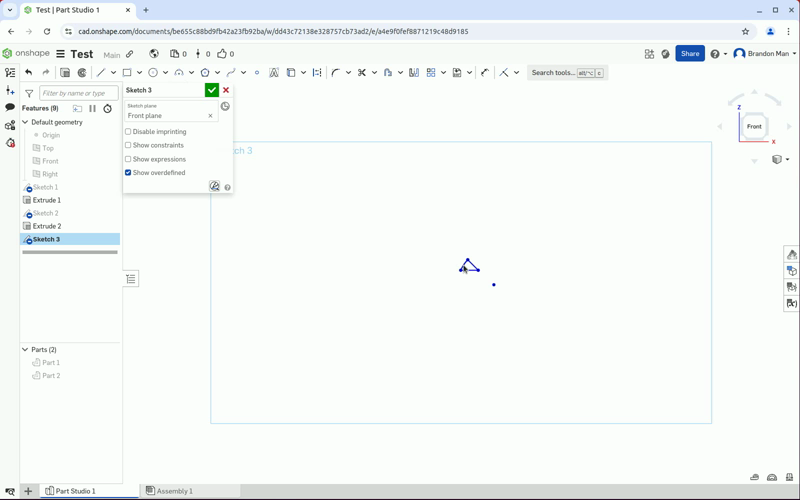
mouse_move(470, 268)
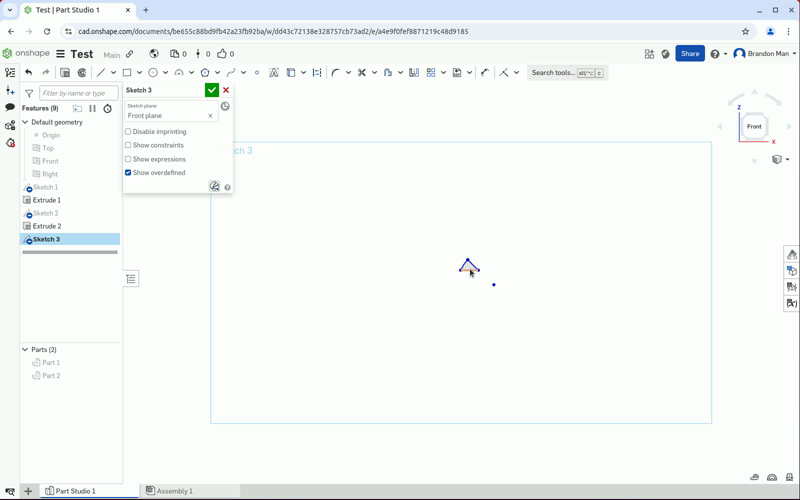
scroll(6)
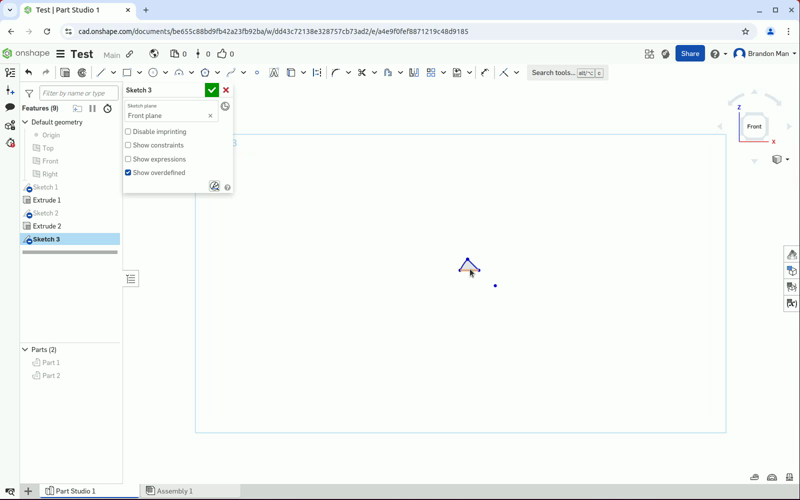
scroll(6)
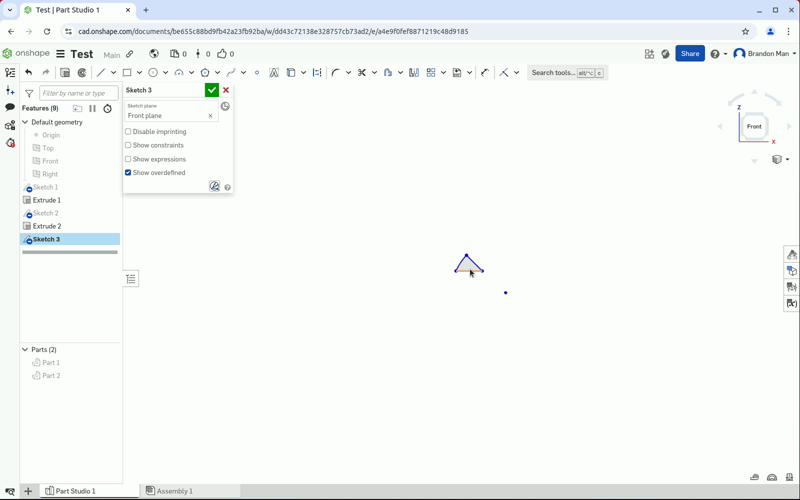
scroll(6)
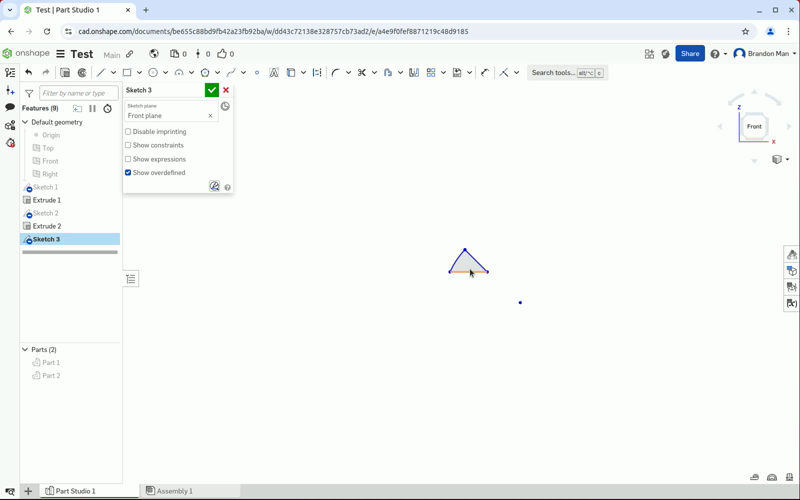
scroll(6)
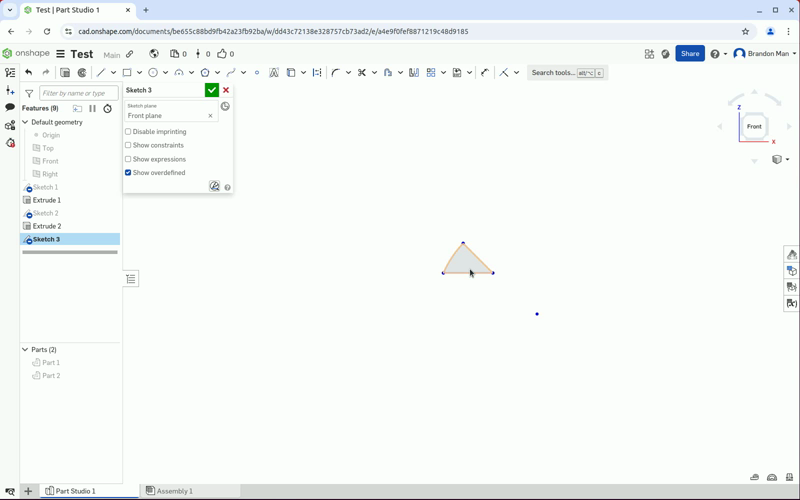
scroll(6)
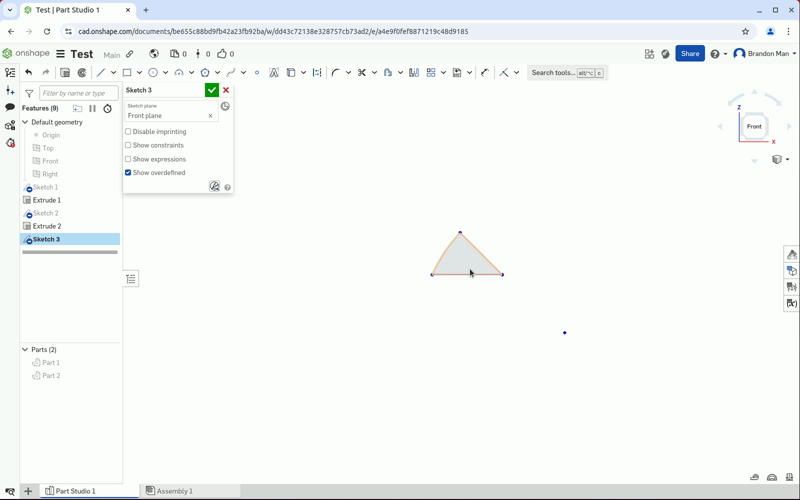
scroll(6)
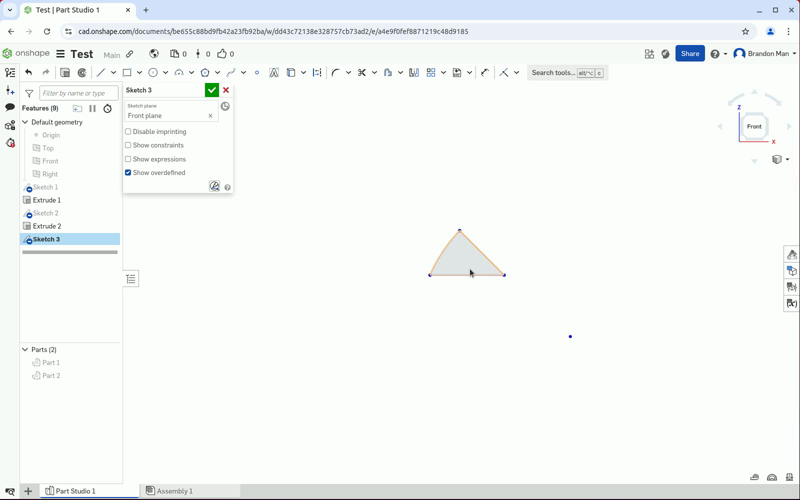
scroll(6)
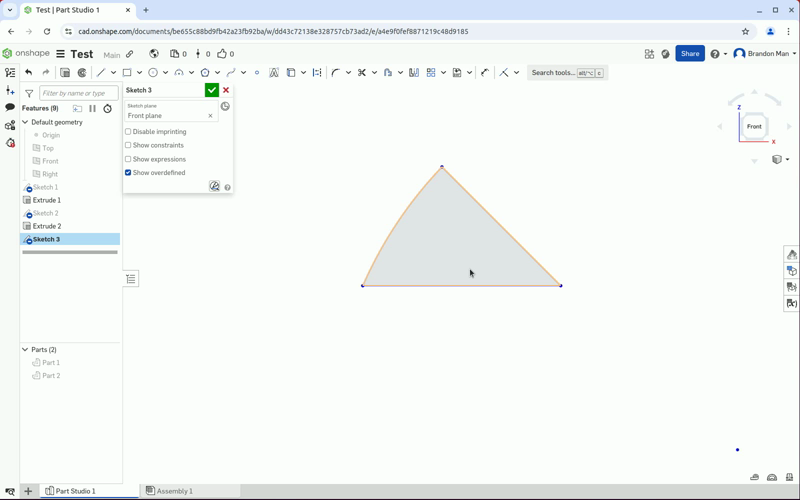
click(470, 268)
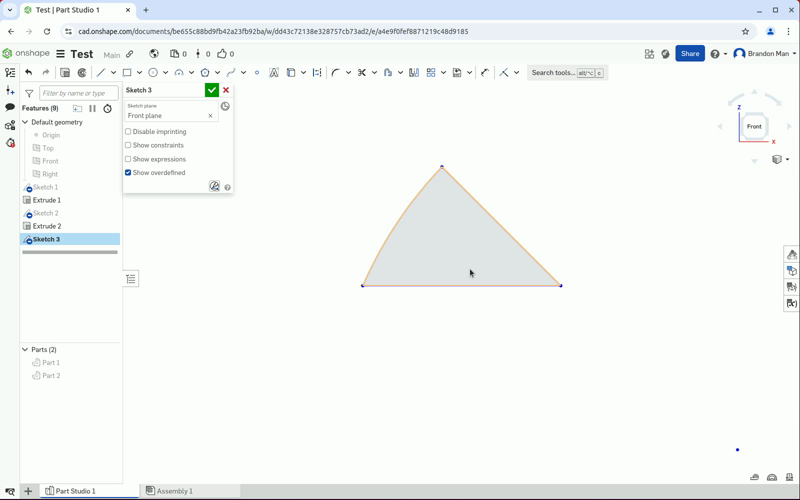
scroll(-6)
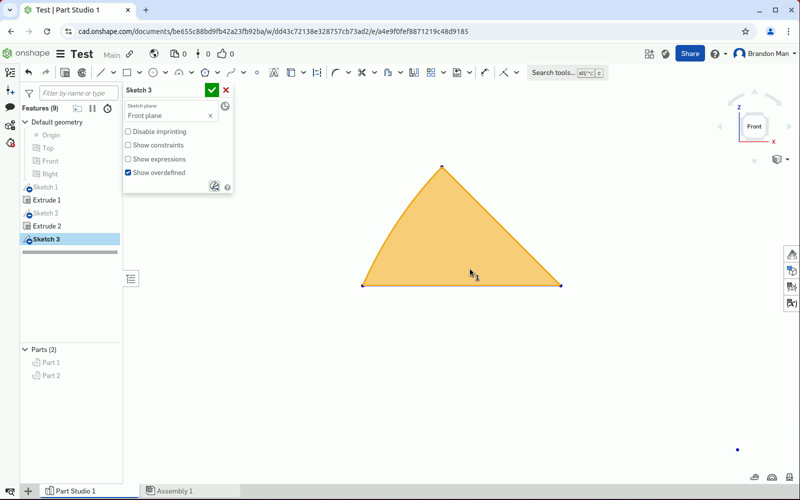
scroll(-6)
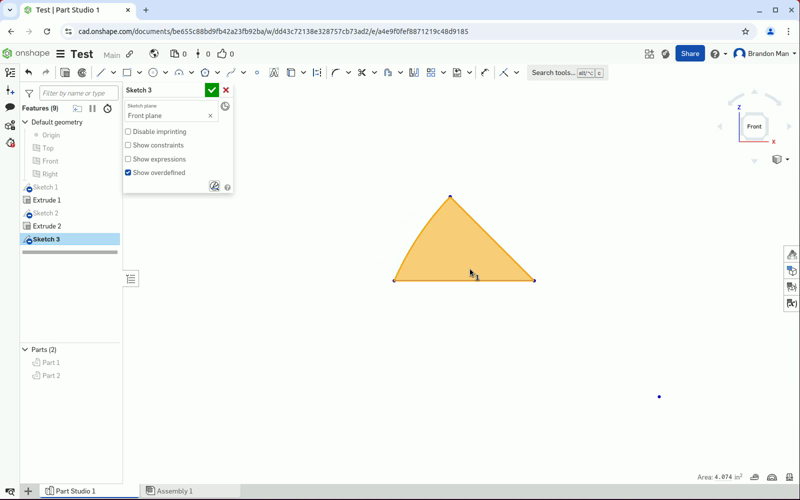
scroll(-6)
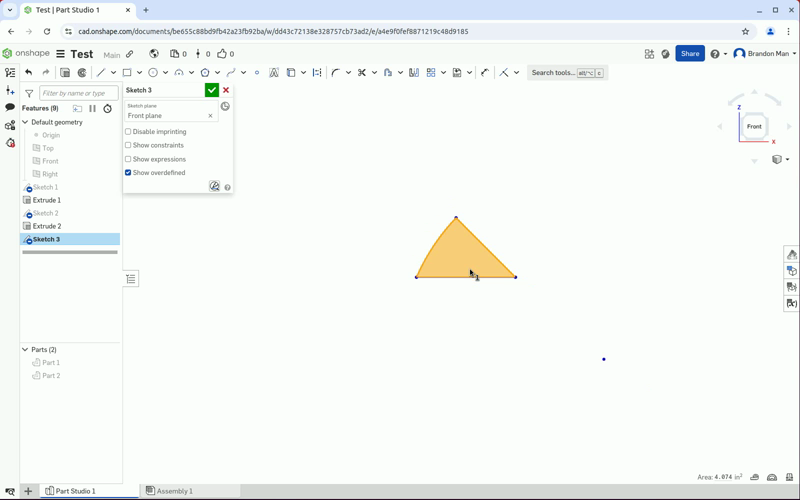
scroll(-6)
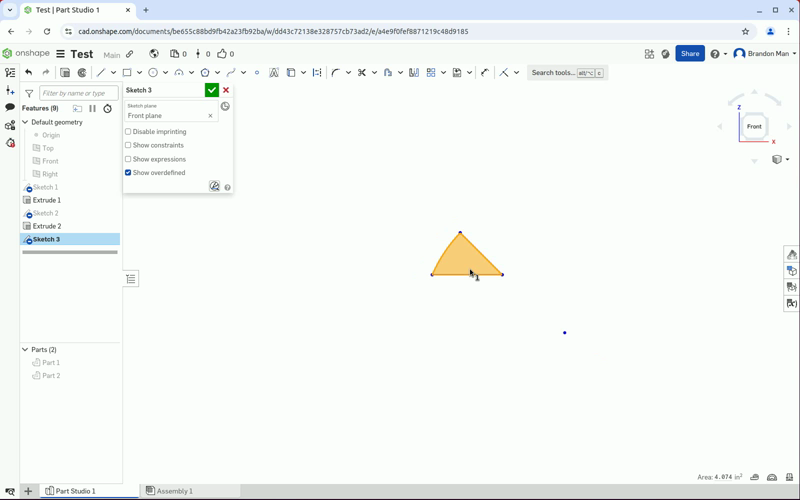
scroll(-6)
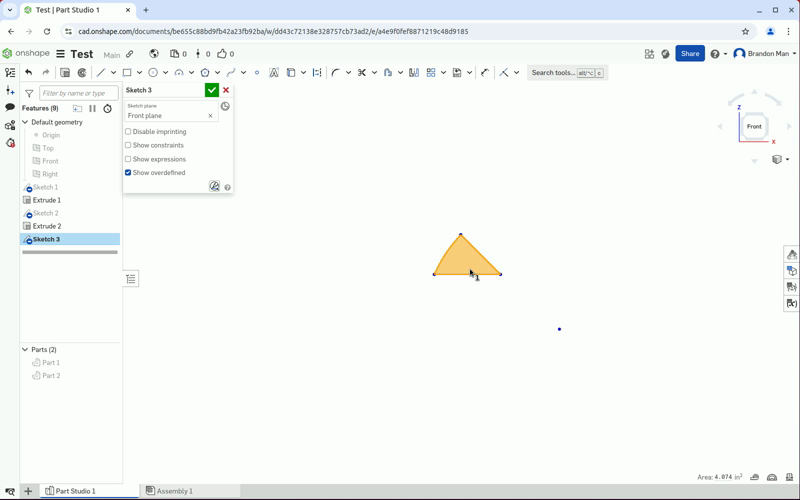
scroll(-6)
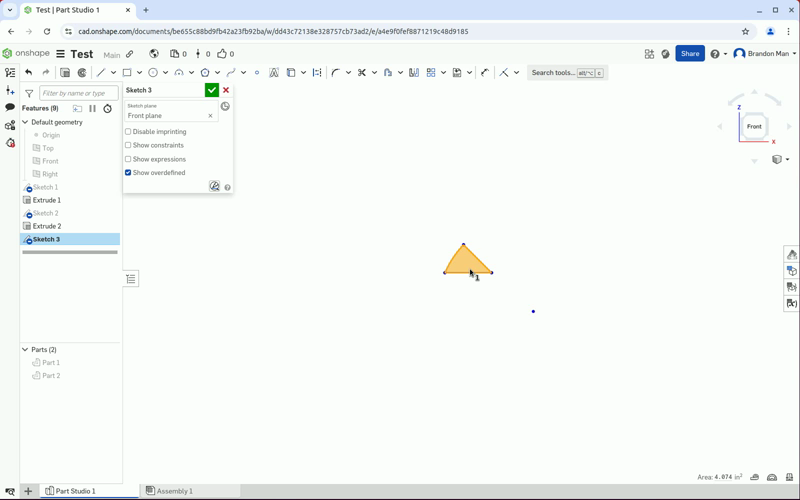
scroll(-6)
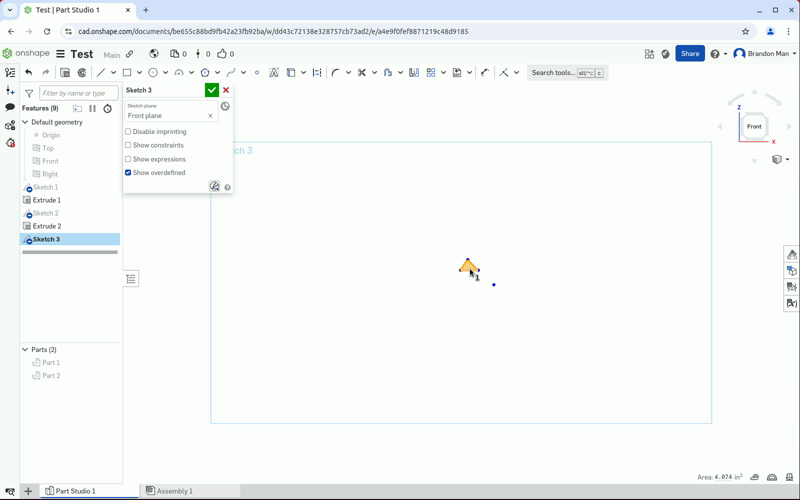
mouse_move(73, 352)
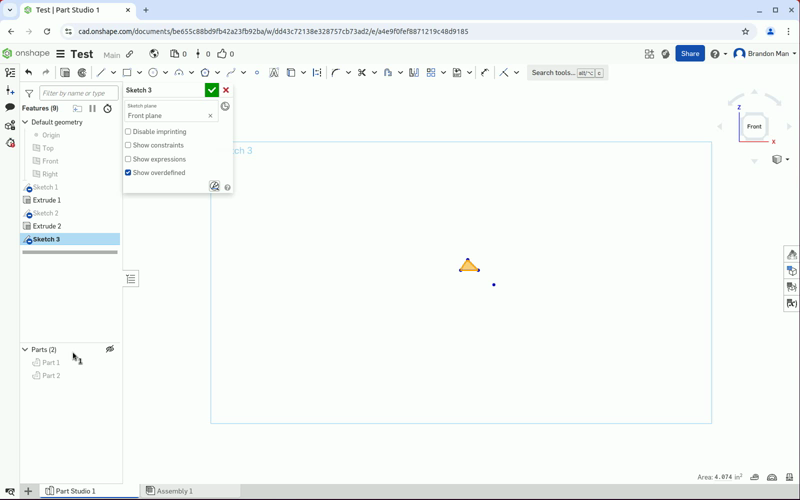
key(shift+y)
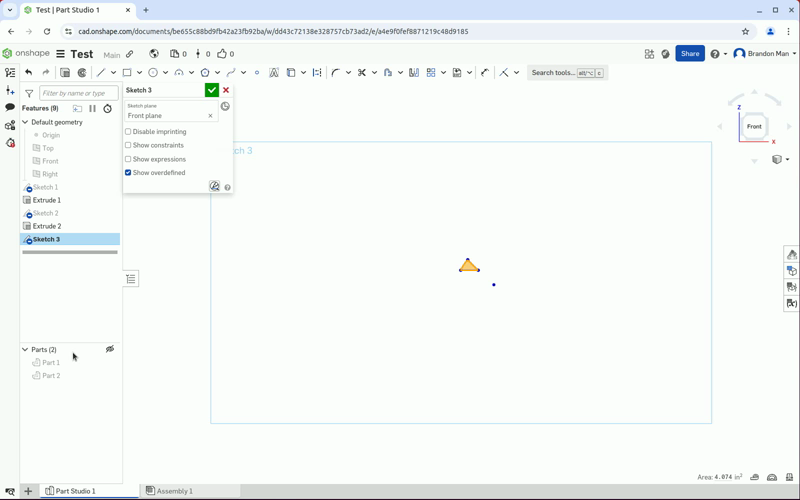
key(shift+e)
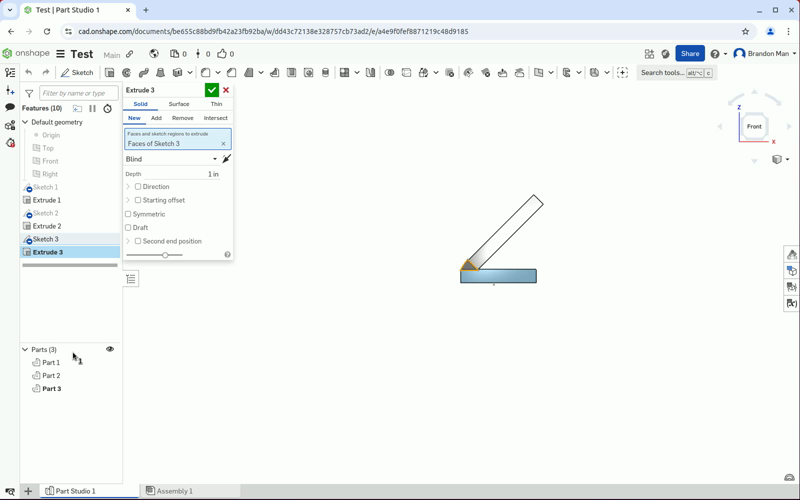
mouse_move(143, 106)
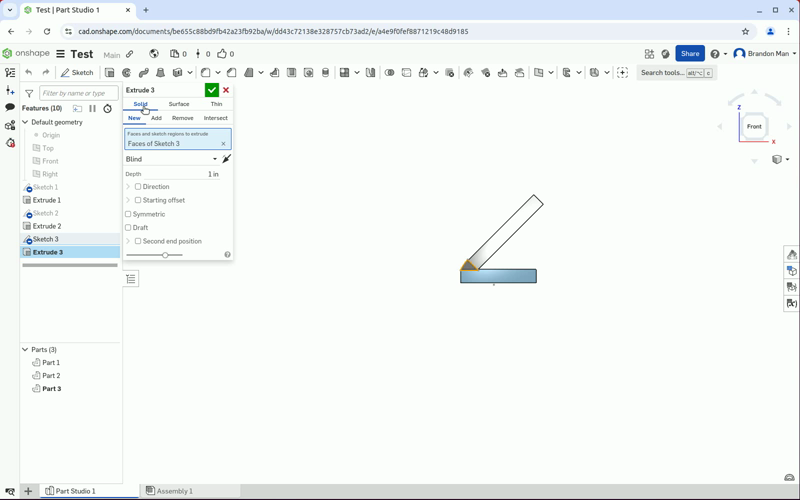
click(143, 106)
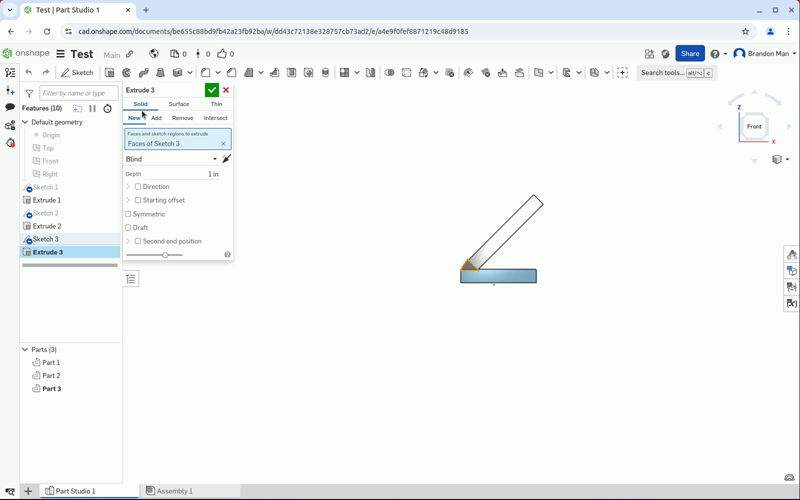
mouse_move(137, 120)
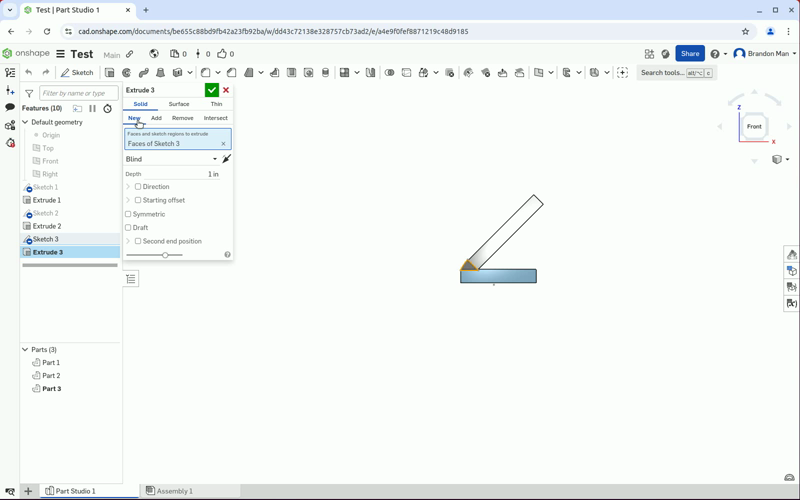
click(137, 120)
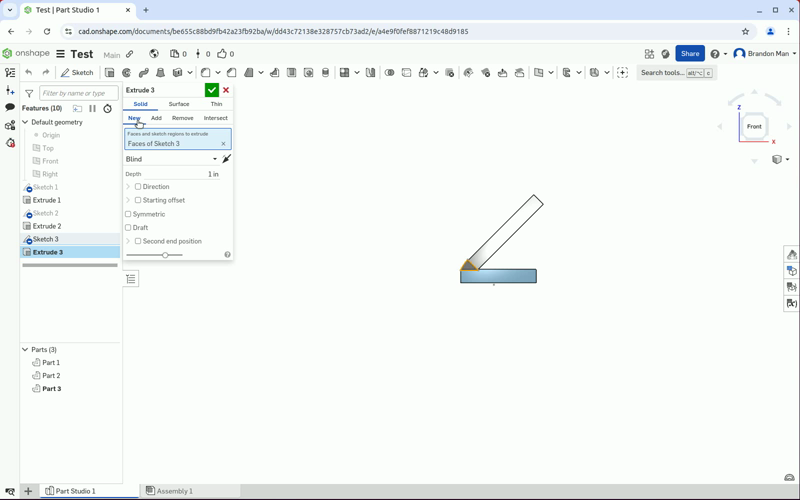
key(tab, 4)
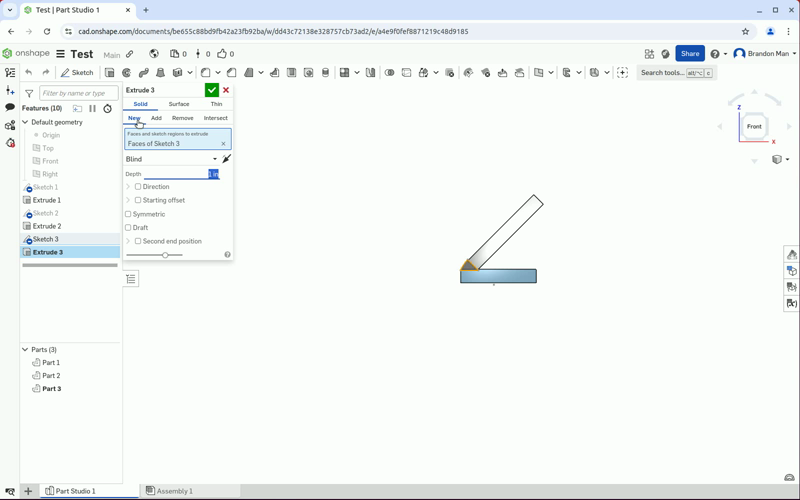
text(23.108)
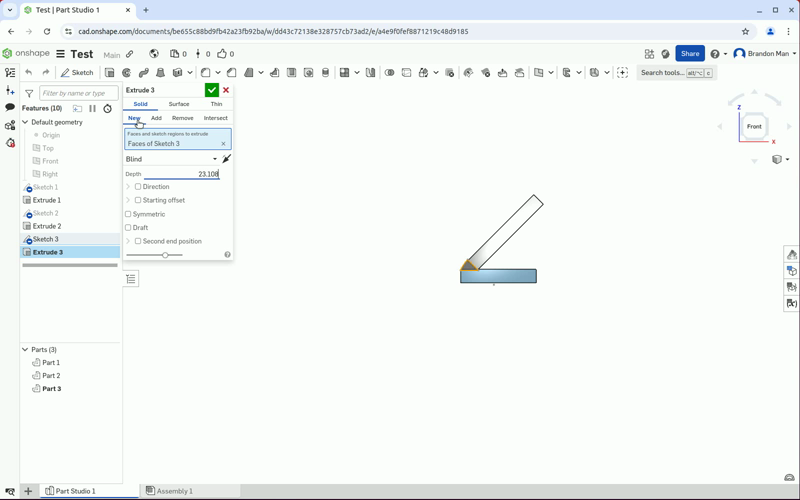
key(enter)
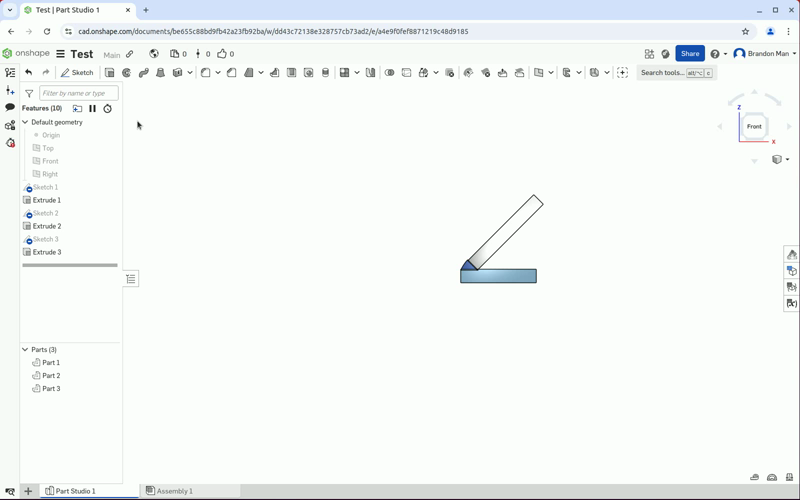
key(shift+h)
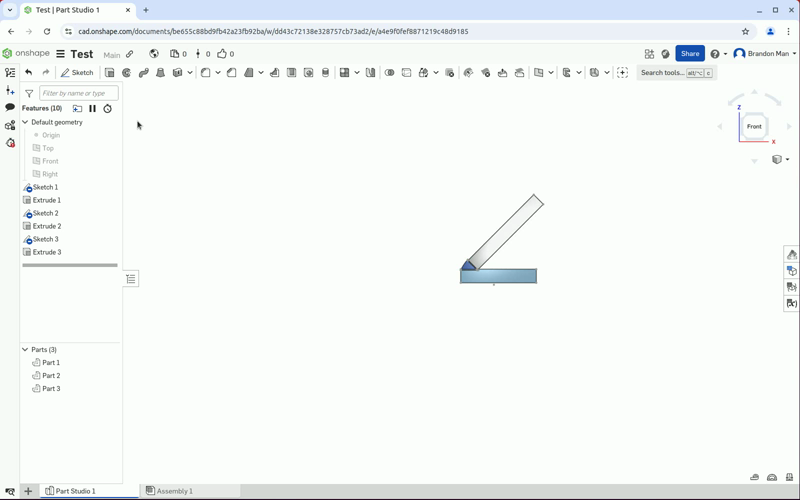
key(shift+h)
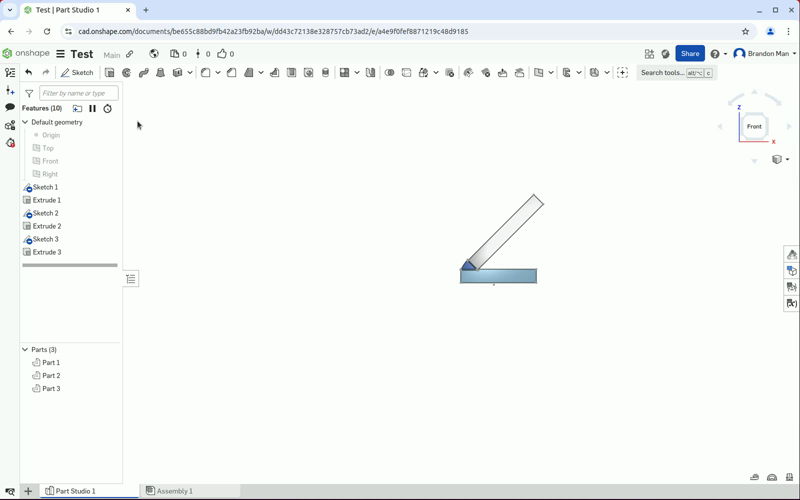
key(shift+7)
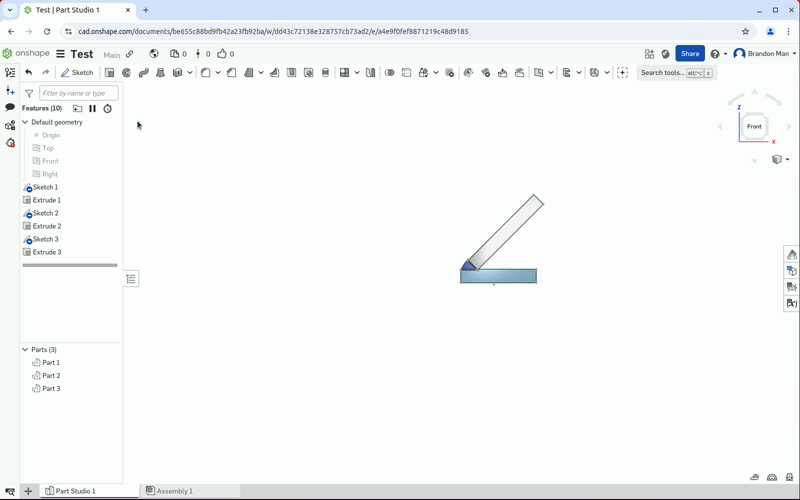
key(left, 2)
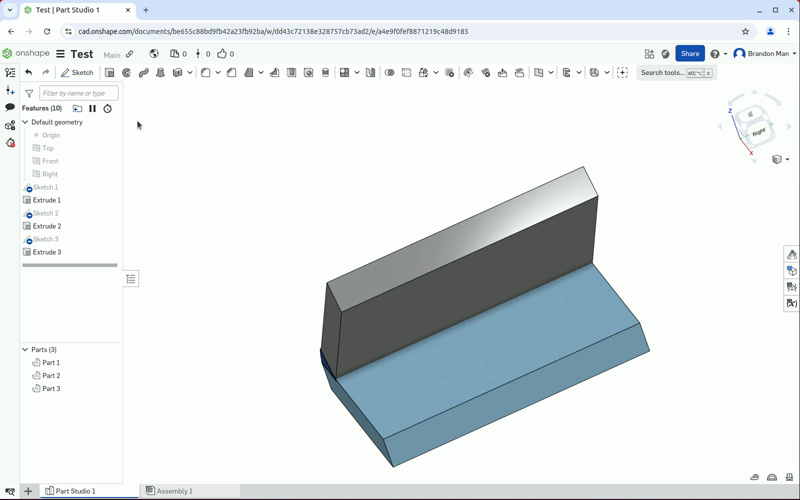
key(down, 2)
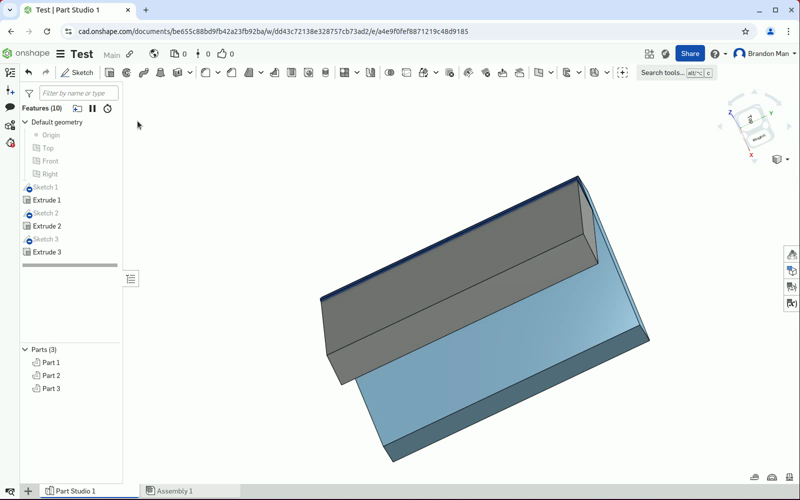
key(up, 2)
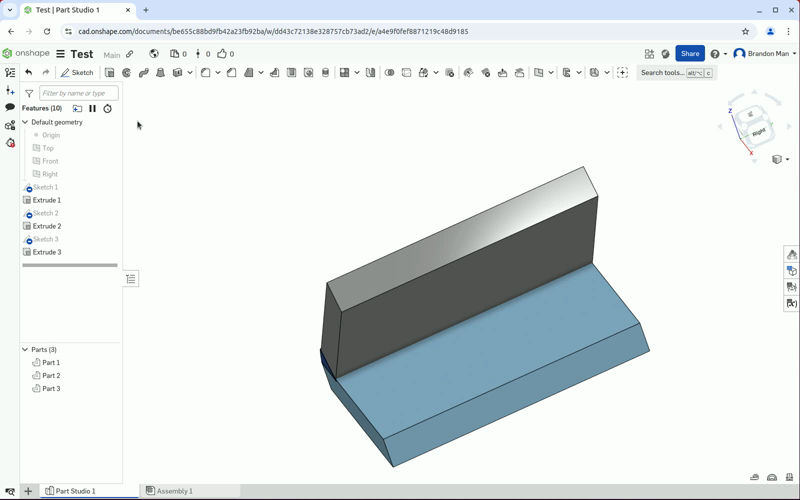
key(right, 2)
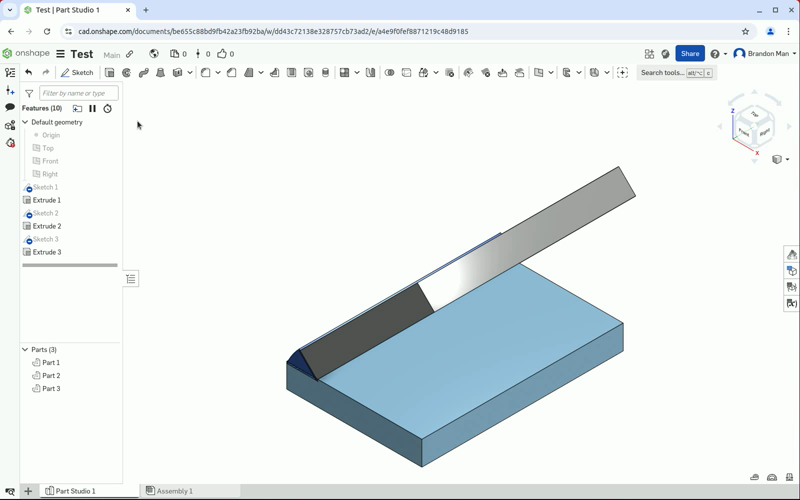
mouse_move(73, 189)
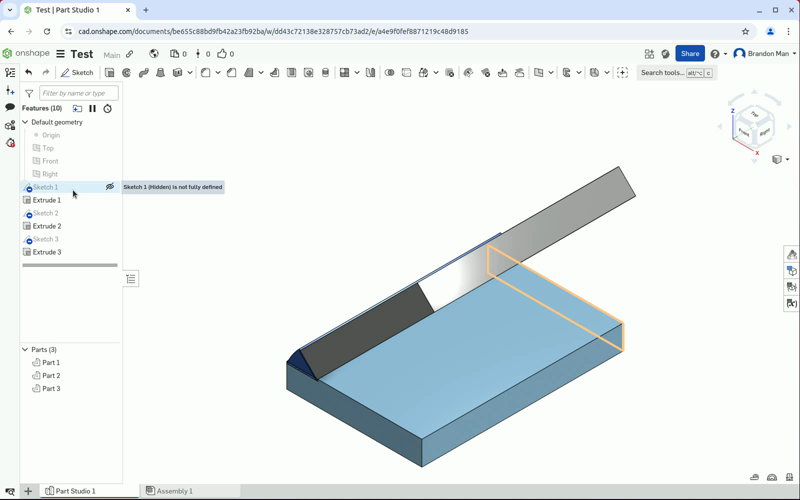
click(73, 189)